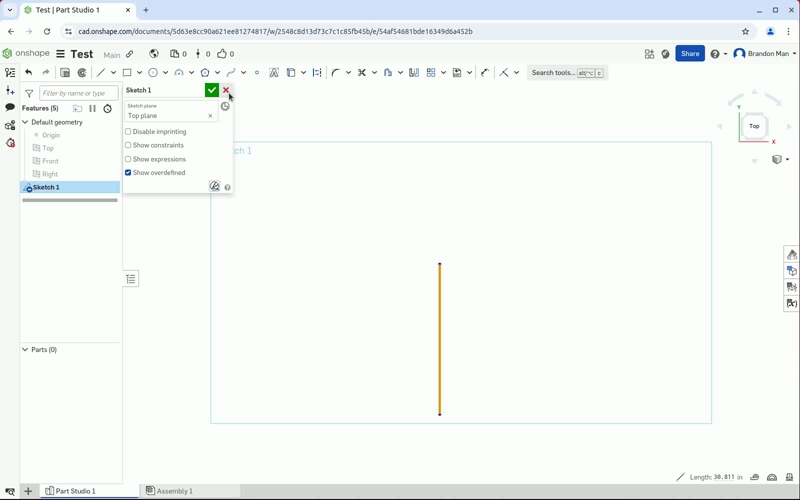
key(shift+h)
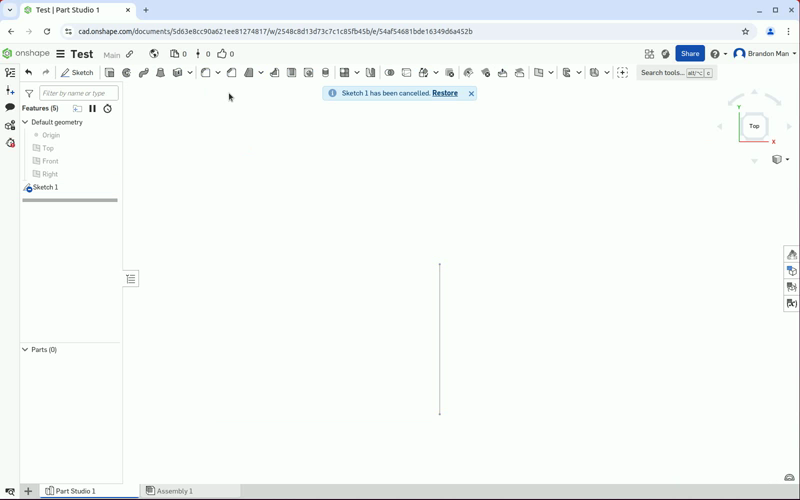
key(shift+s)
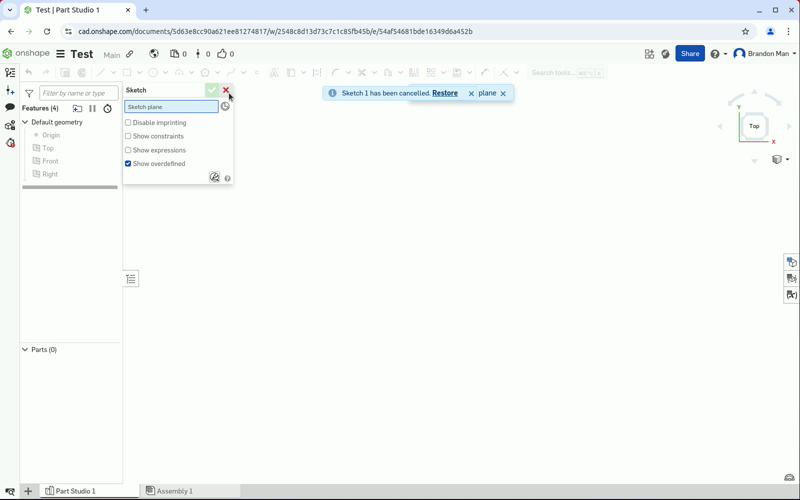
mouse_move(73, 150)
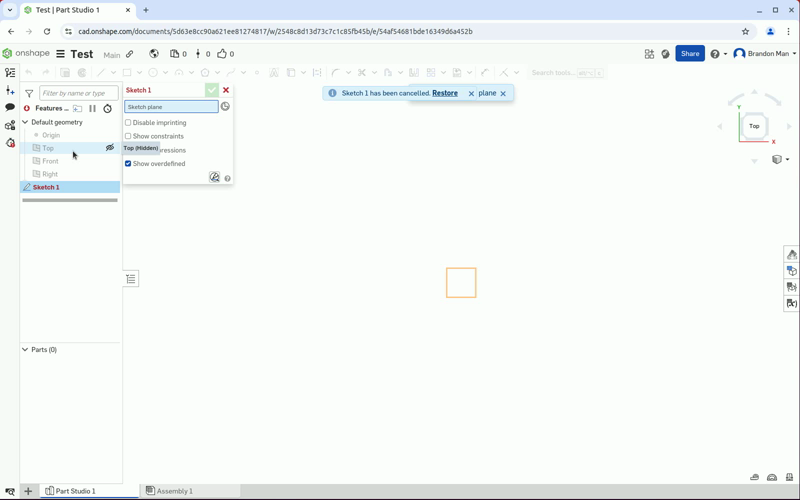
click(73, 150)
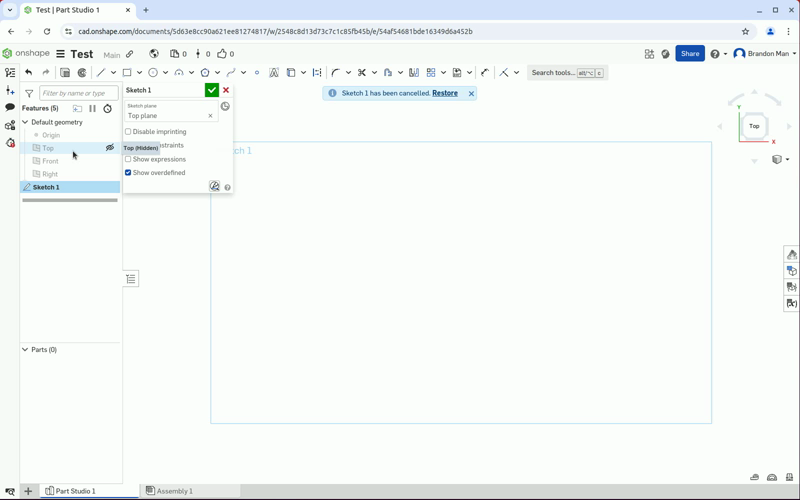
mouse_move(73, 352)
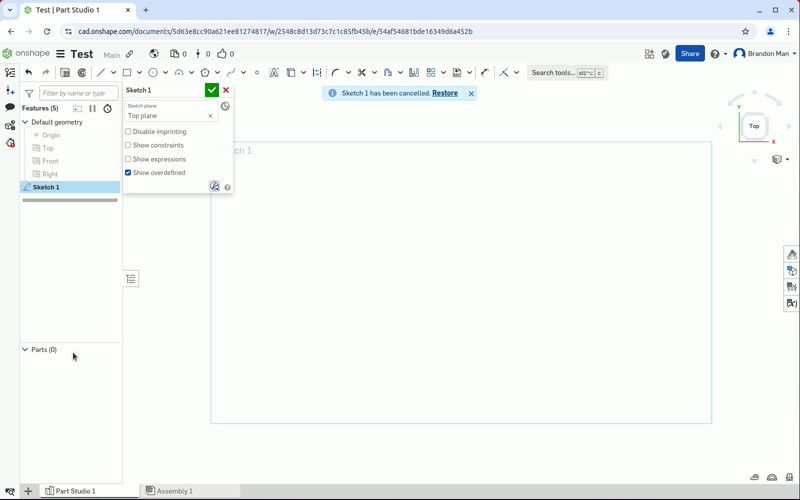
key(y)
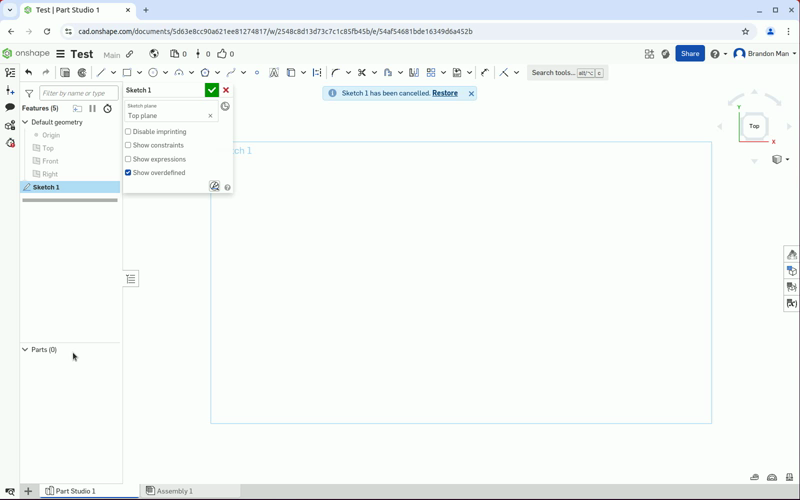
key(a)
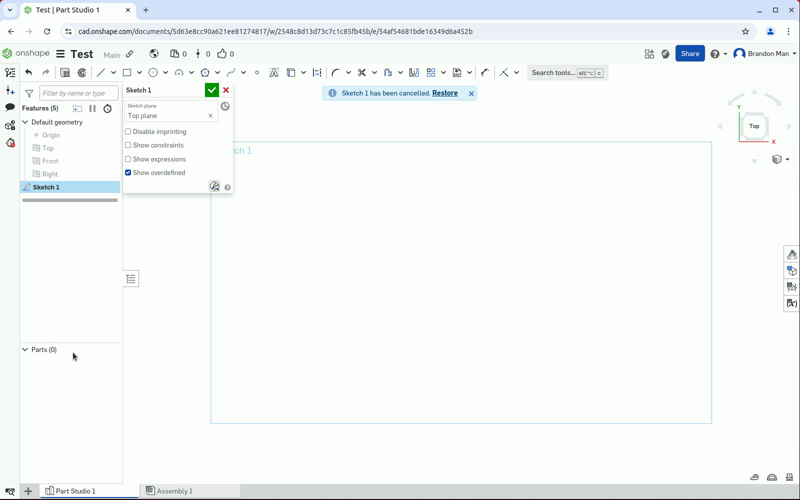
key_down(shift)
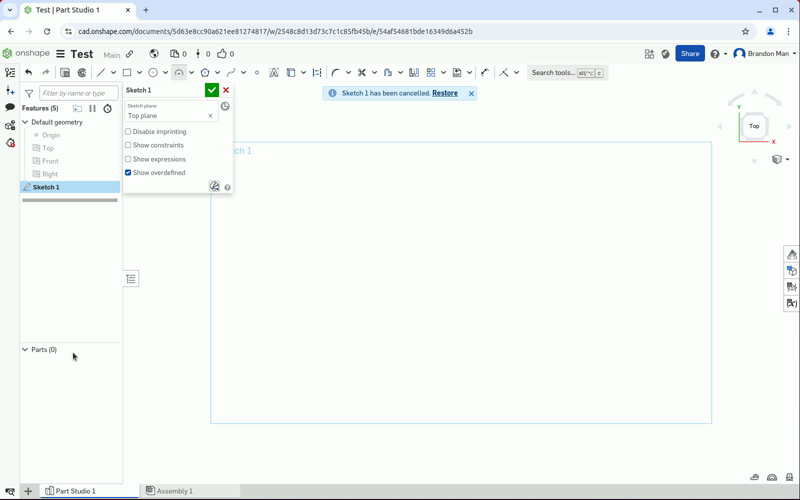
mouse_move(451, 282)
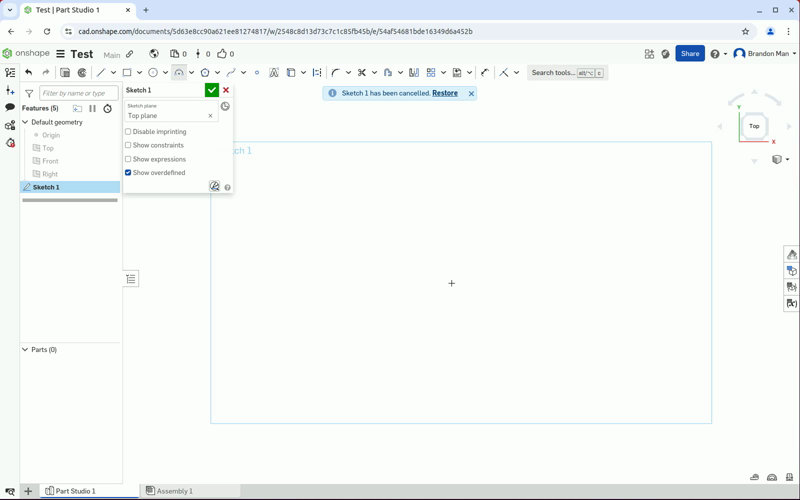
click(451, 282)
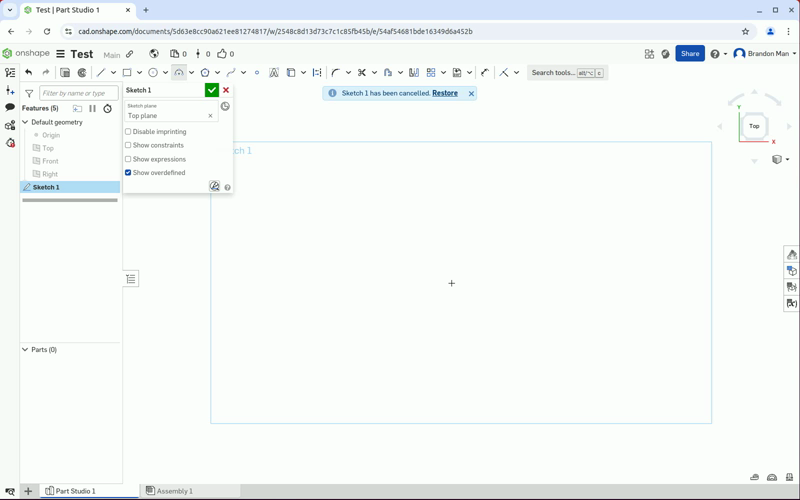
key_up(shift)
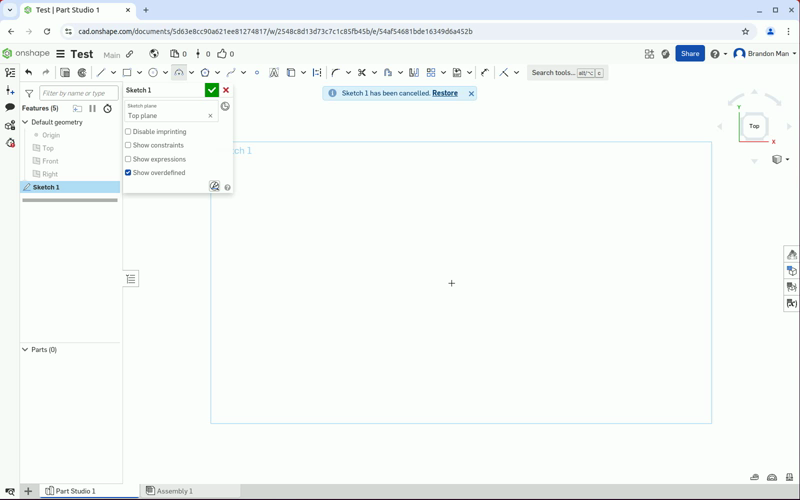
key_down(shift)
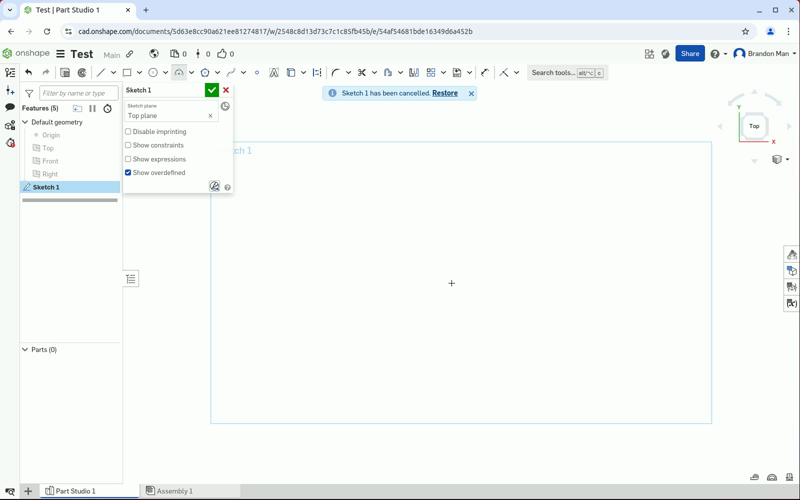
mouse_move(470, 282)
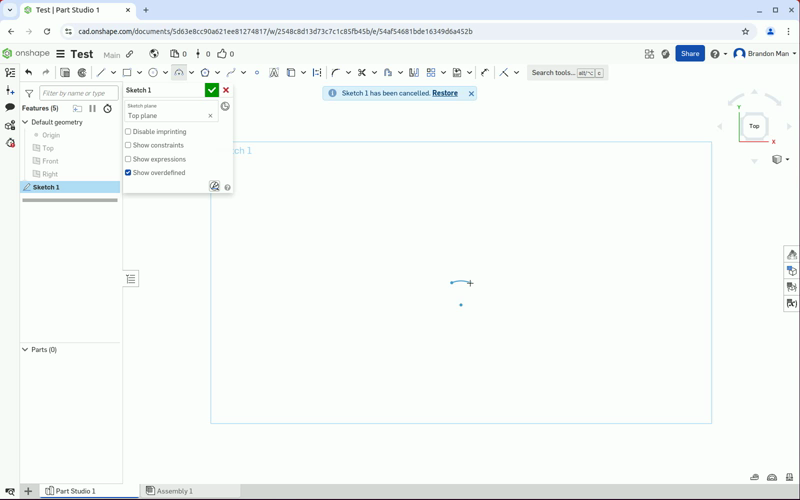
click(470, 282)
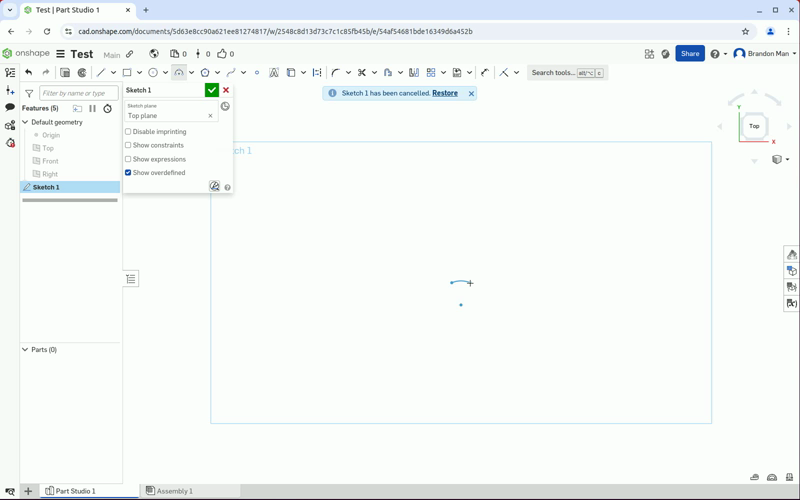
mouse_move(461, 292)
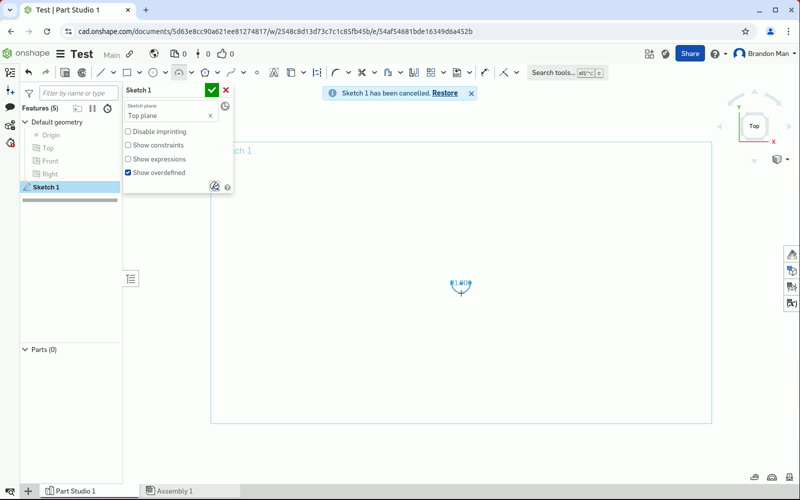
click(461, 292)
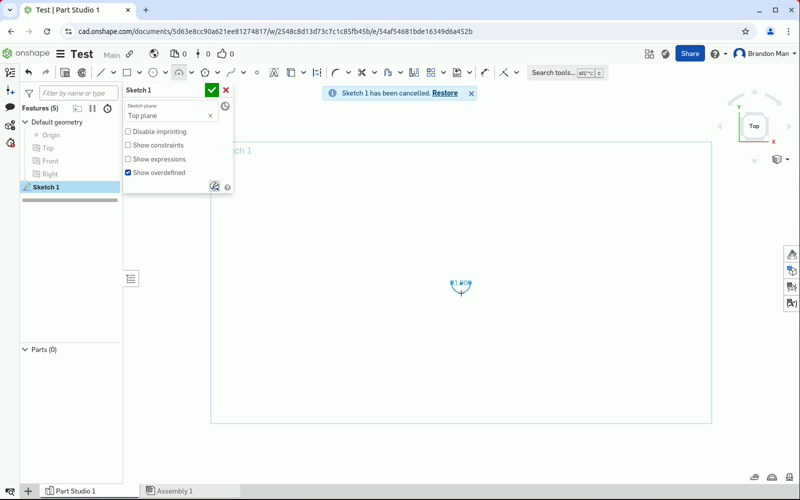
key_up(shift)
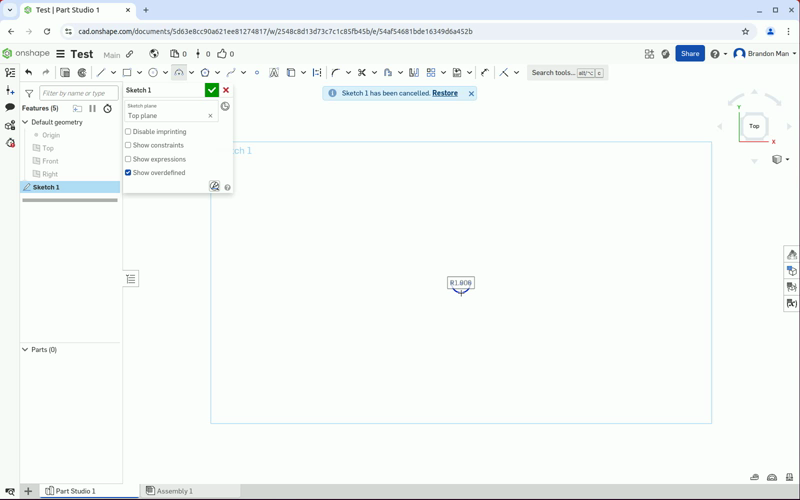
key(esc)
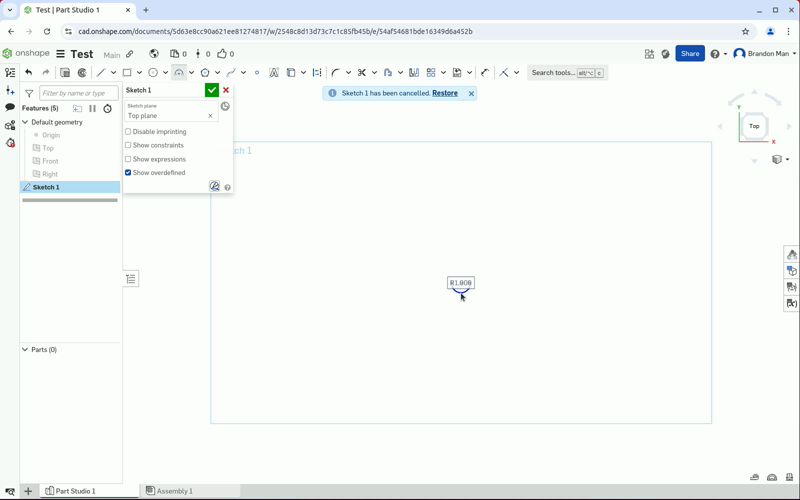
key(l)
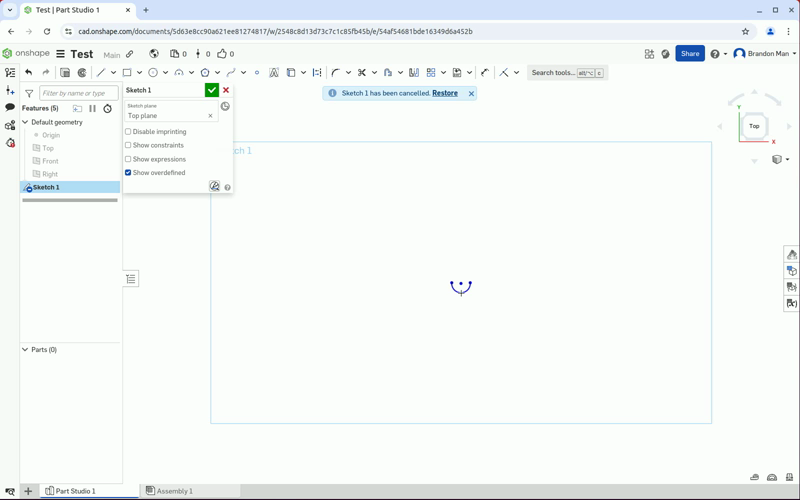
mouse_move(470, 282)
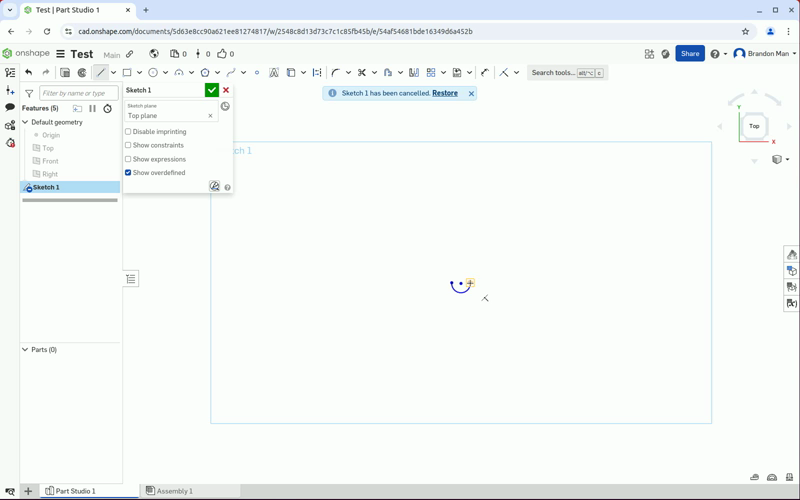
click(470, 282)
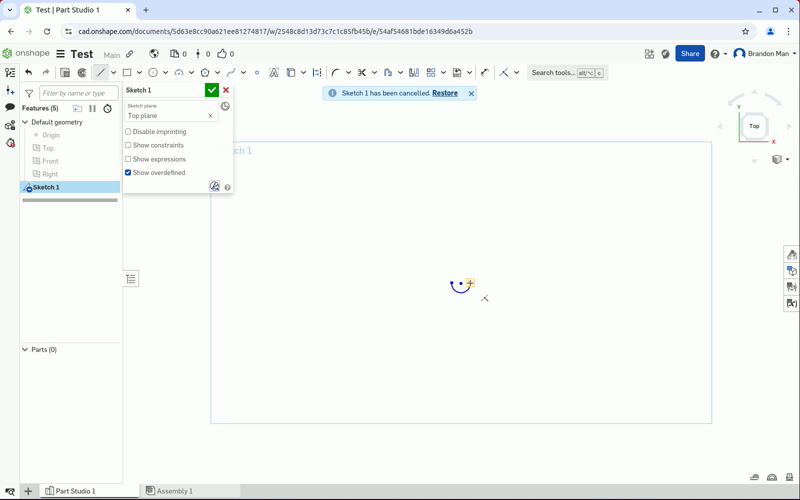
key_down(shift)
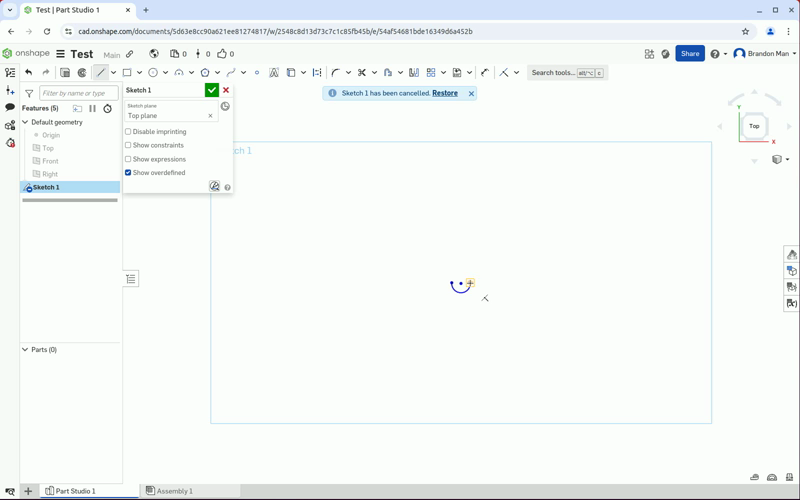
mouse_move(470, 180)
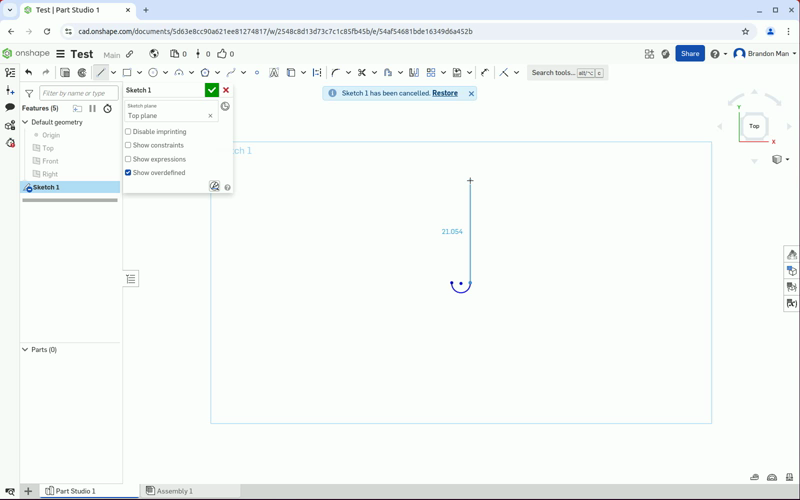
click(470, 180)
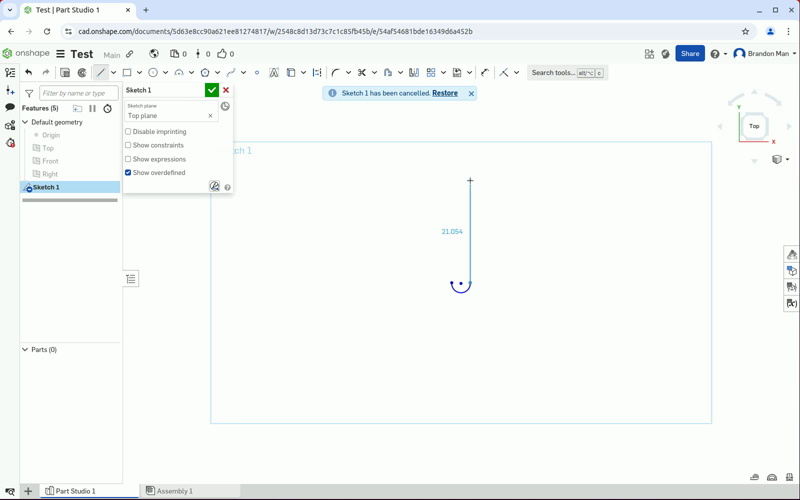
key_up(shift)
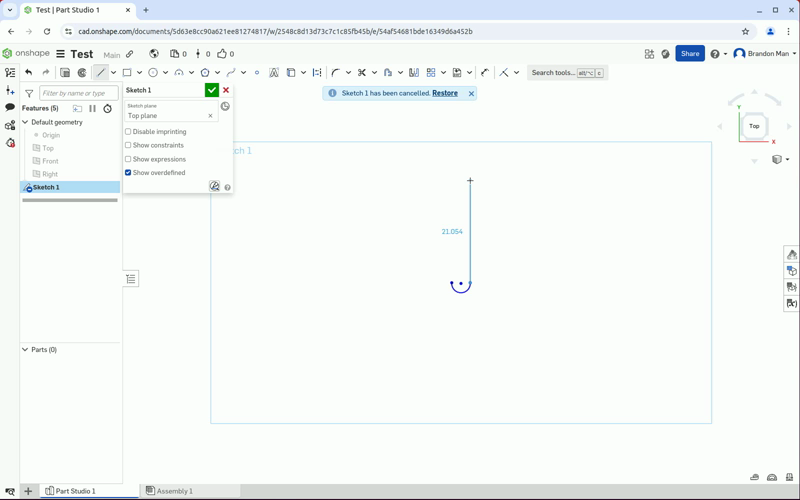
key(esc)
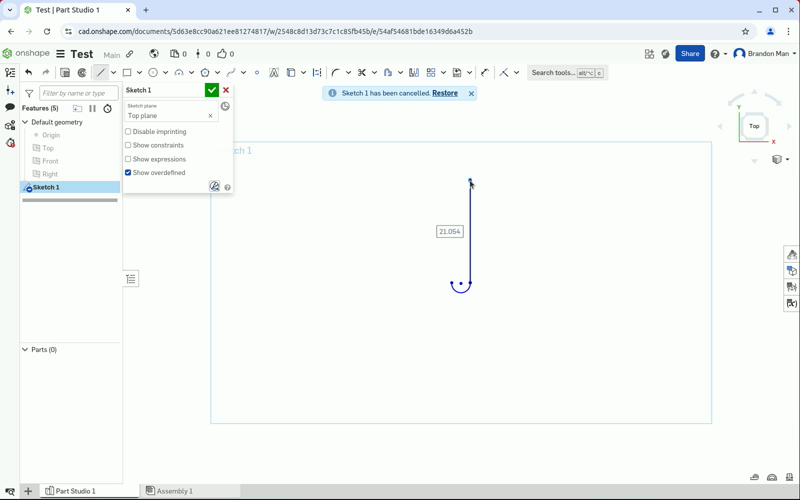
key(a)
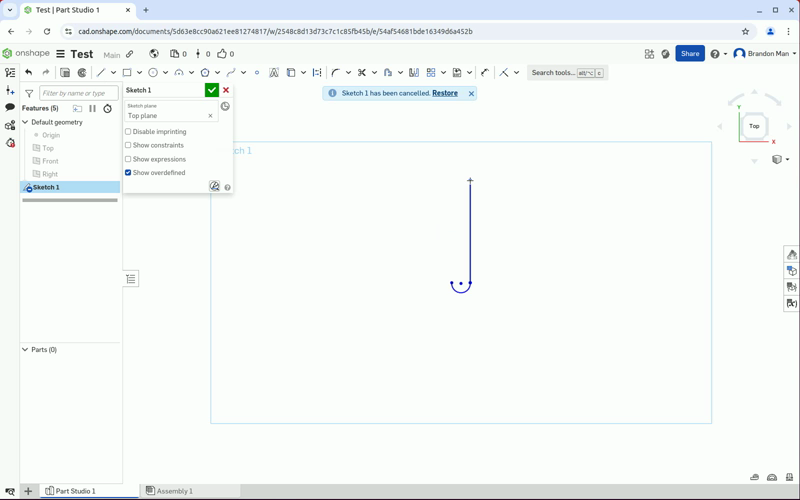
mouse_move(470, 180)
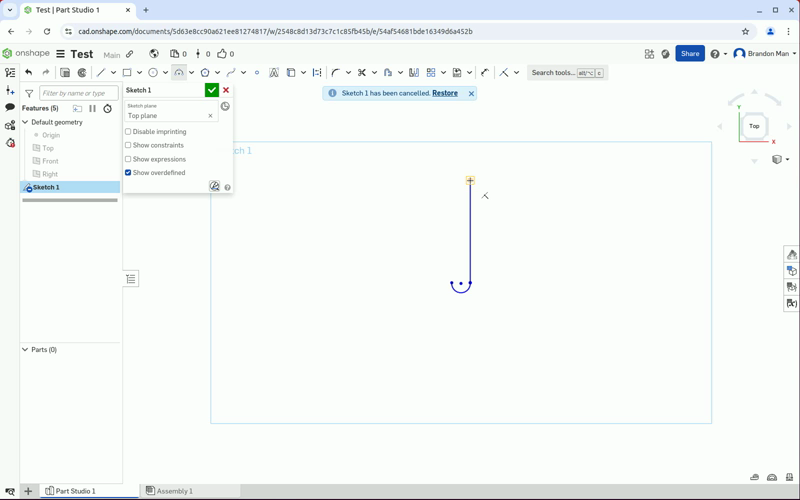
click(470, 180)
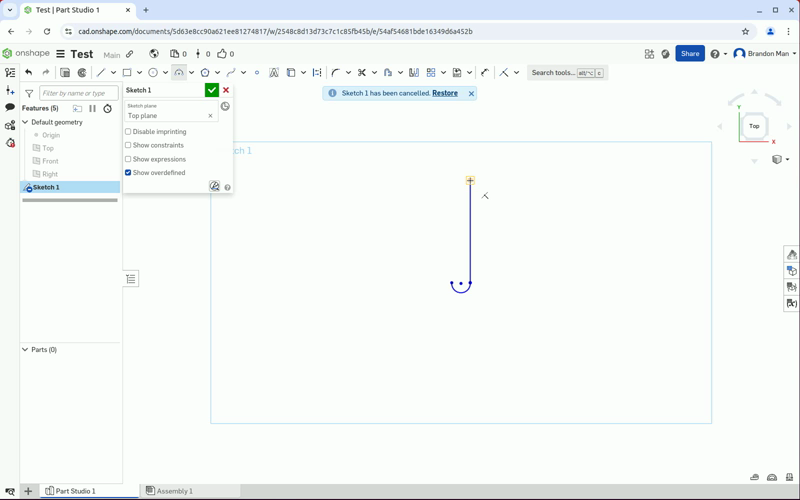
key_down(shift)
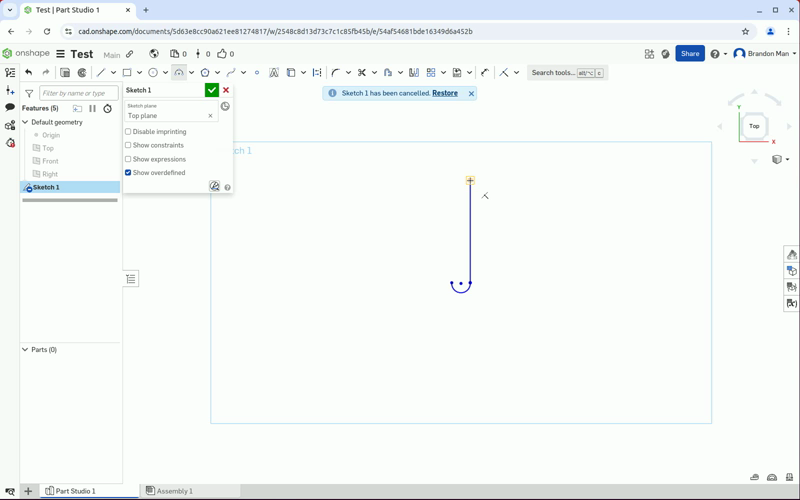
mouse_move(451, 180)
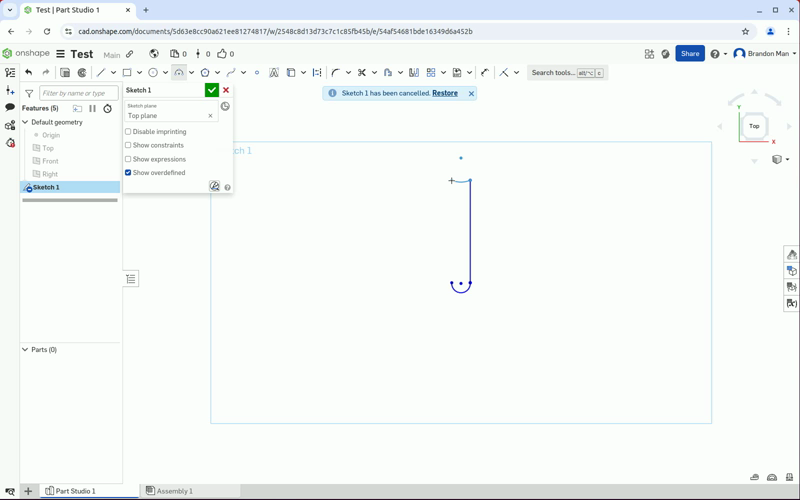
click(451, 180)
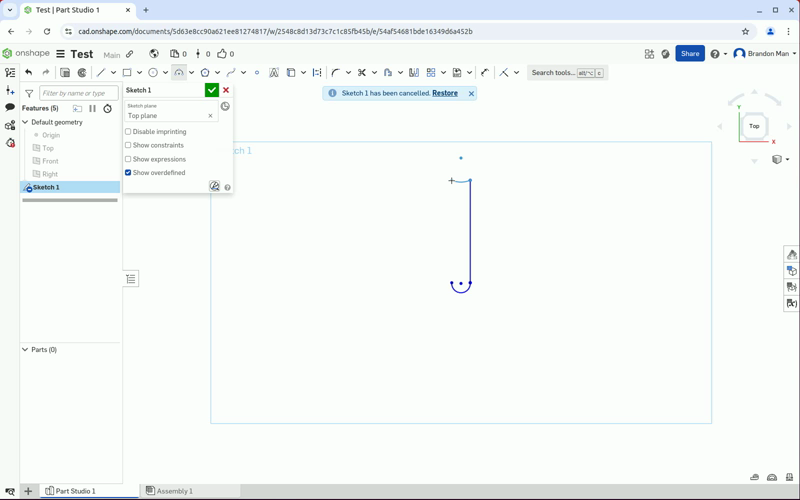
mouse_move(461, 170)
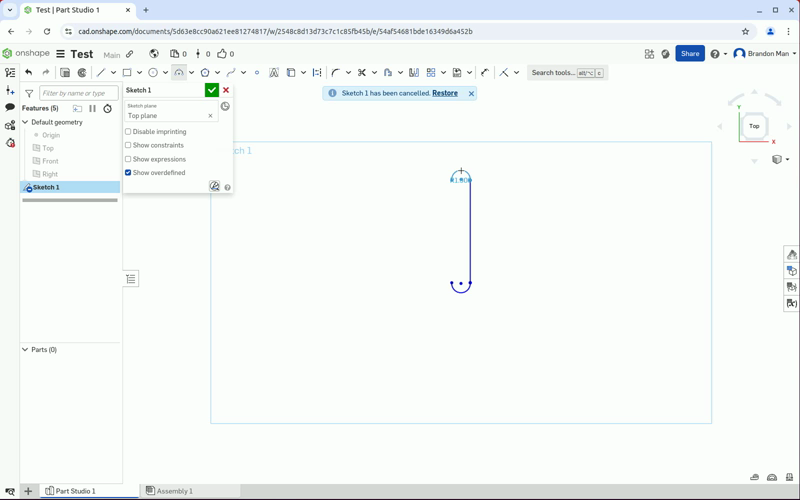
click(461, 170)
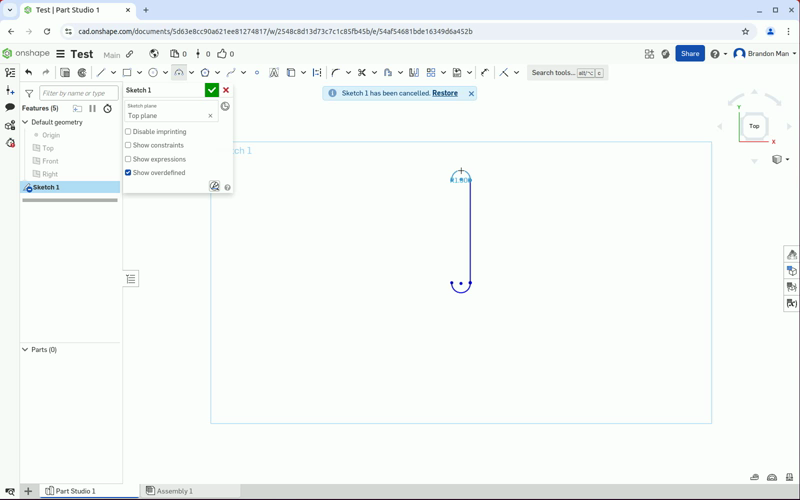
key_up(shift)
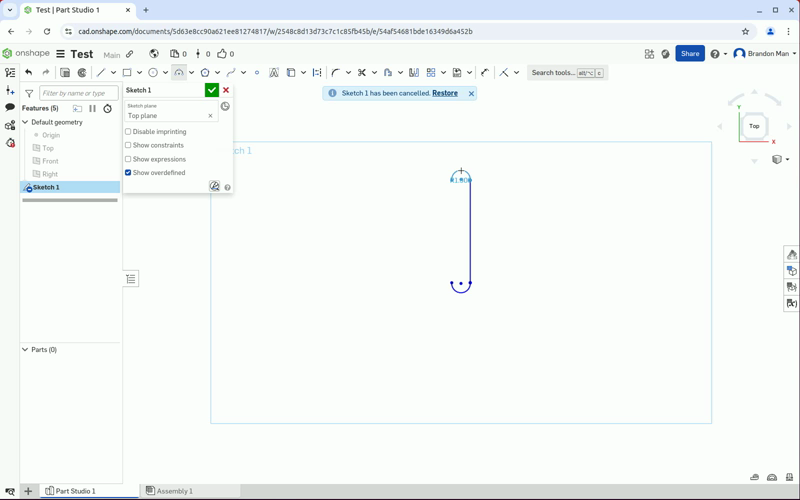
key(esc)
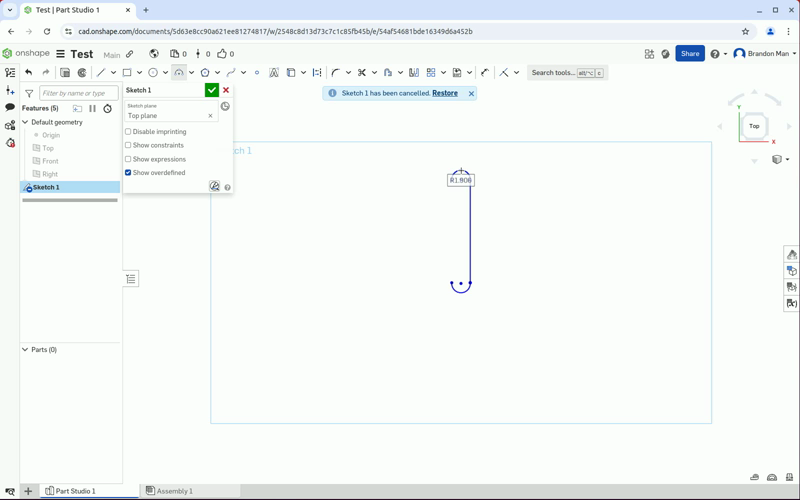
key(l)
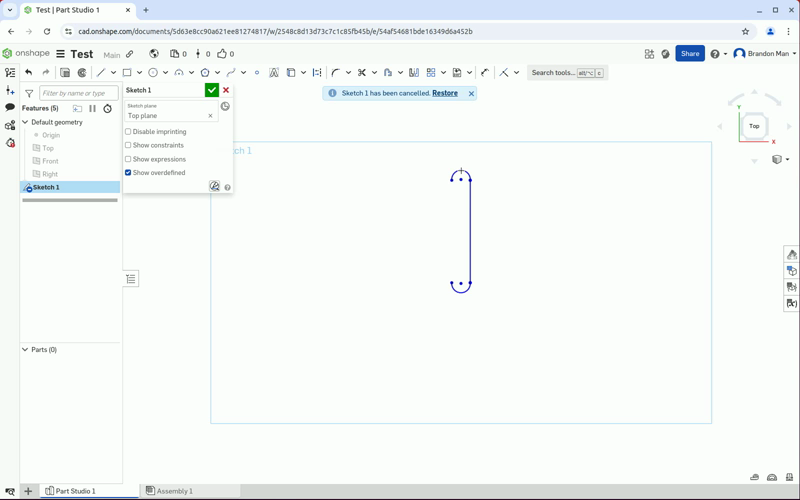
mouse_move(451, 180)
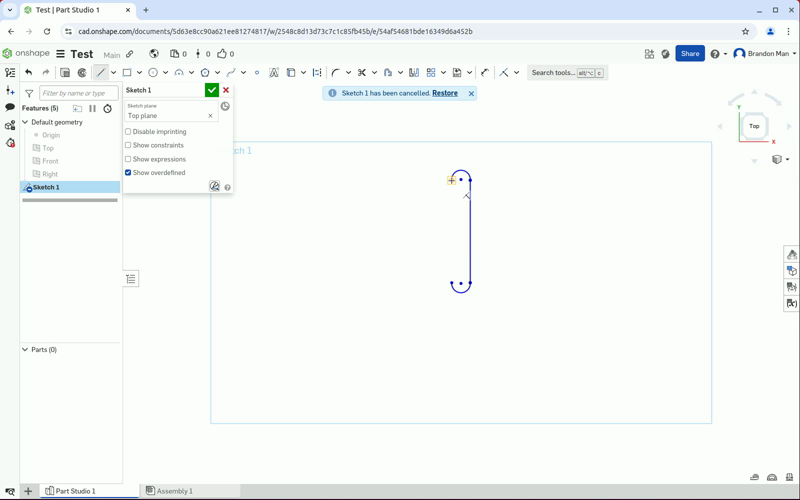
click(451, 180)
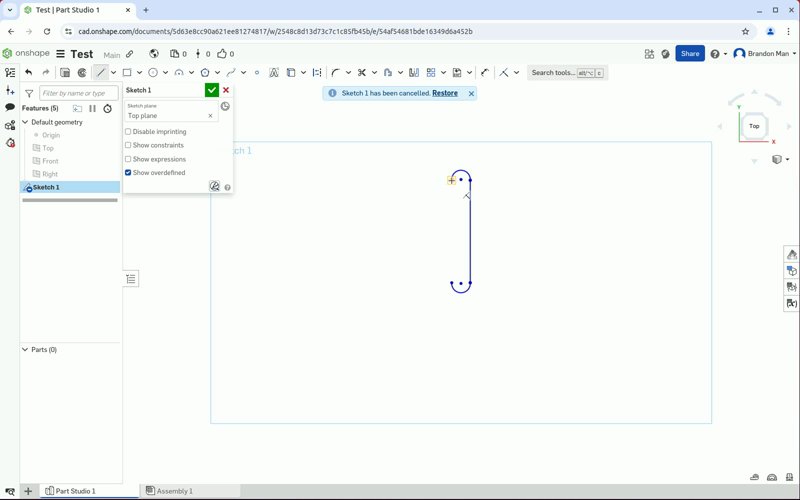
key_down(shift)
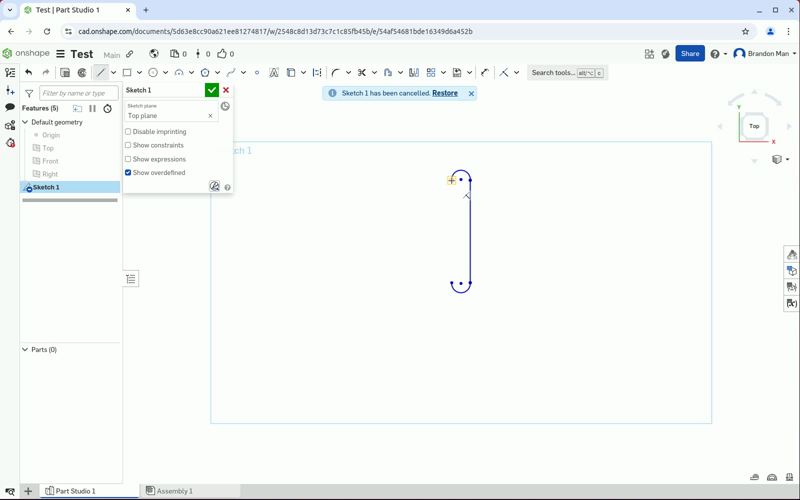
mouse_move(451, 282)
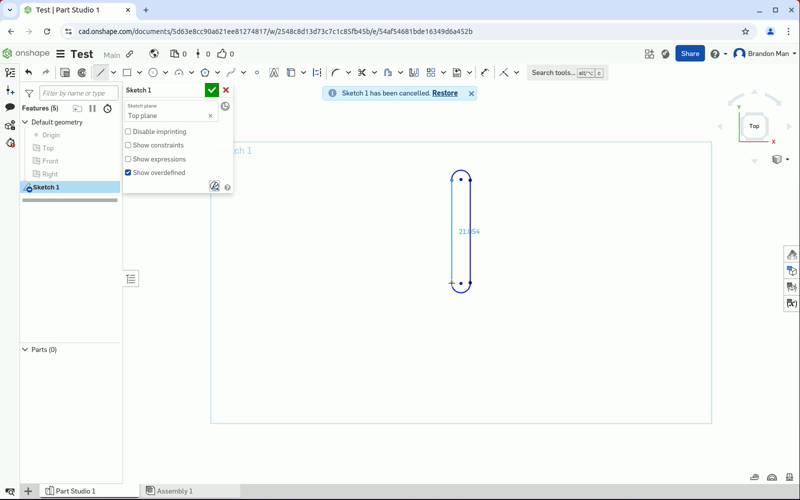
key_up(shift)
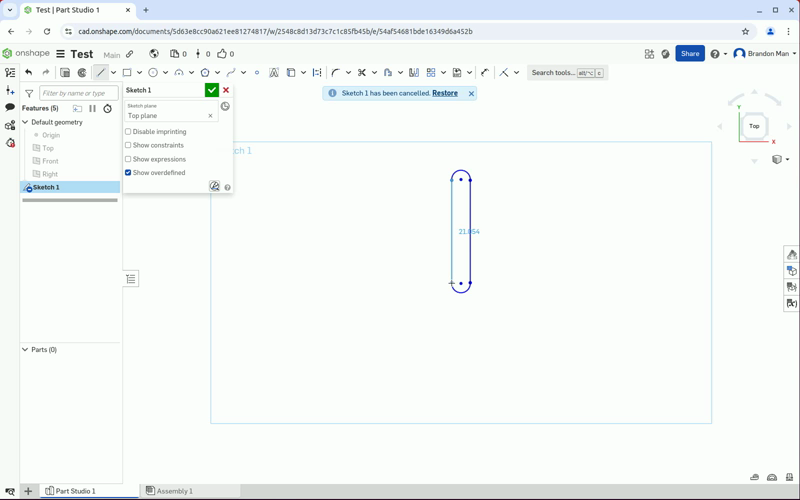
click(451, 282)
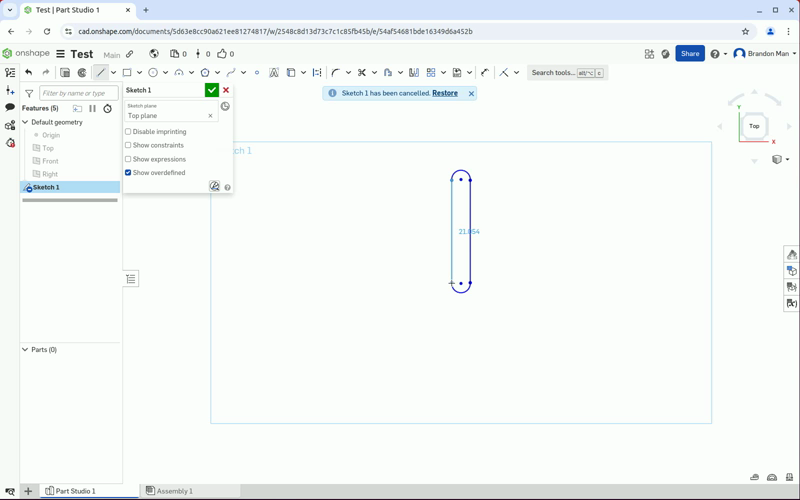
key(esc)
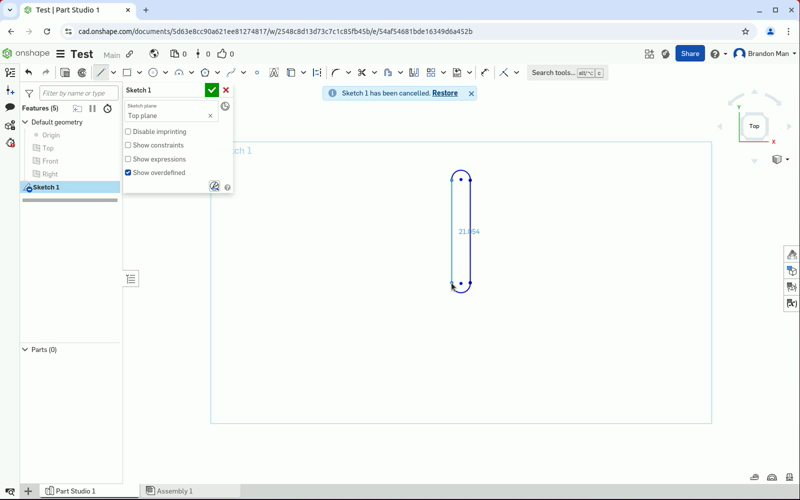
key(c)
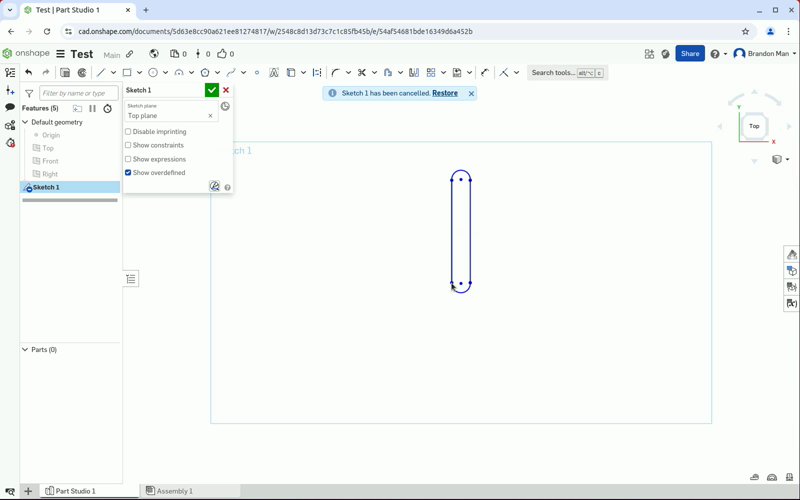
key_down(shift)
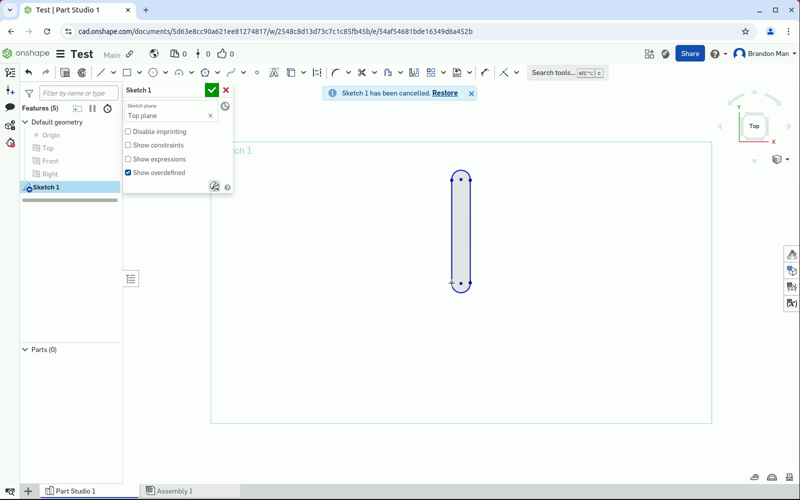
mouse_move(461, 282)
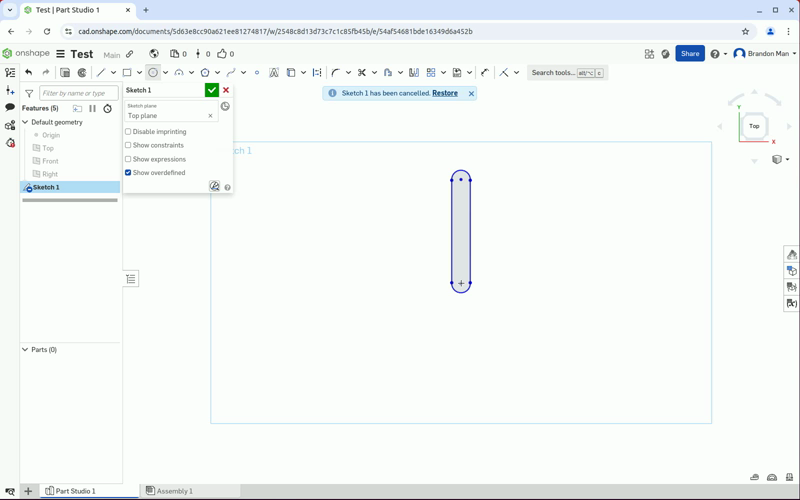
click(461, 282)
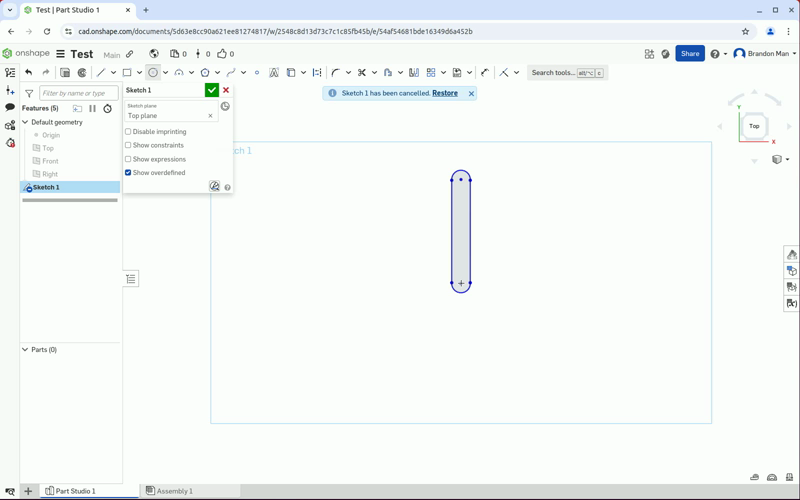
key_up(shift)
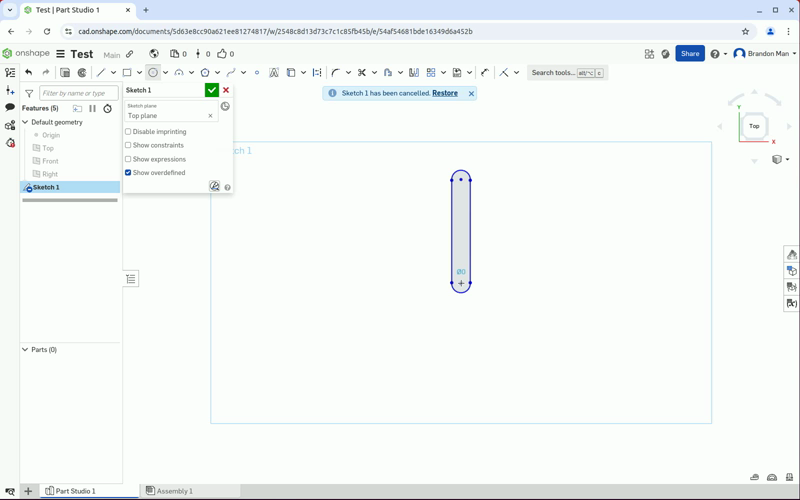
mouse_move(465, 282)
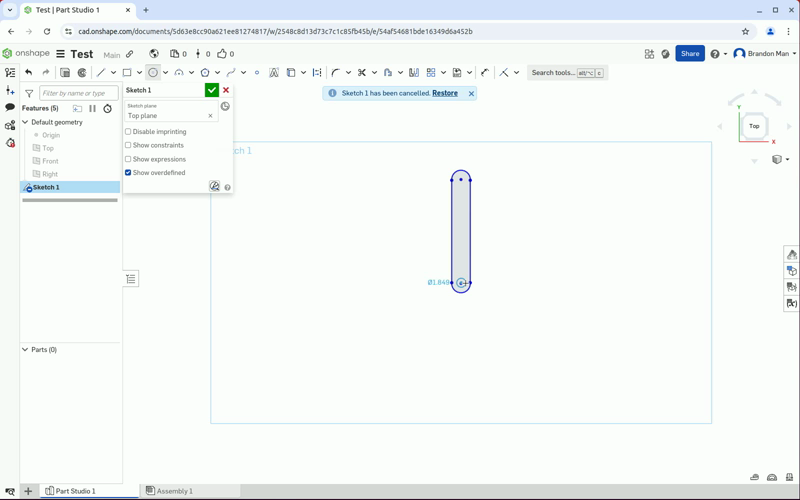
click(465, 282)
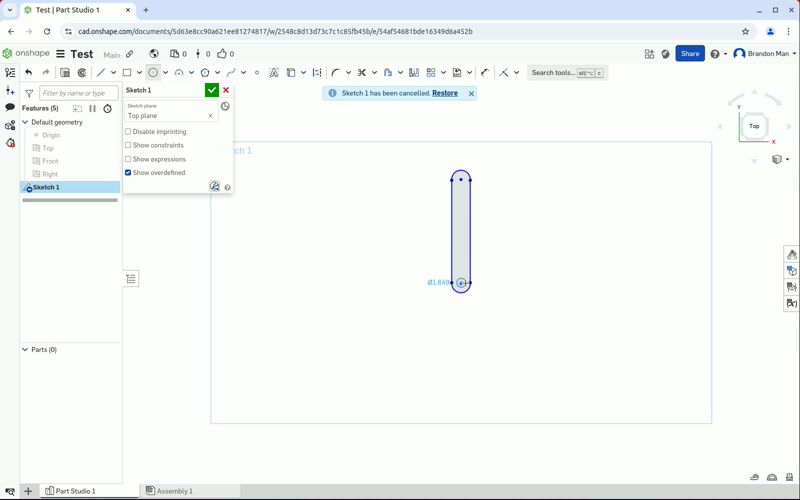
key(esc)
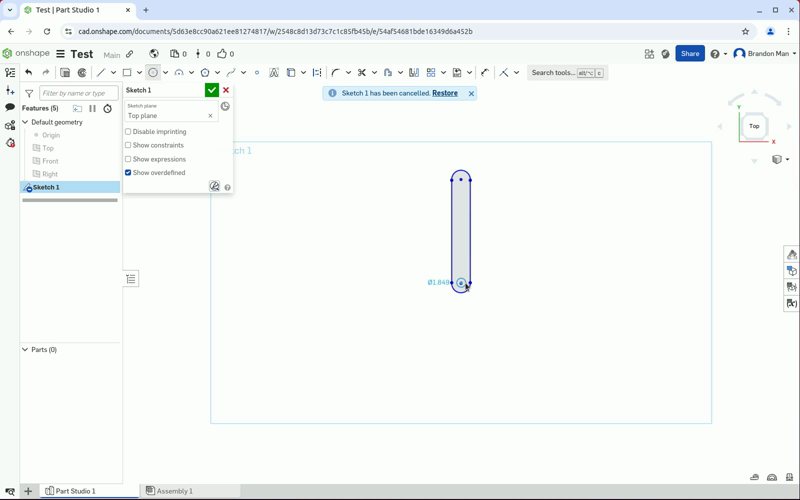
mouse_move(458, 218)
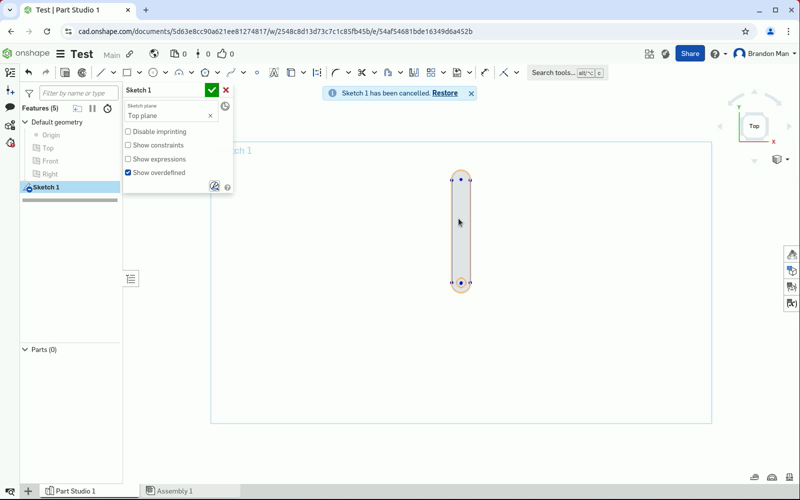
click(458, 218)
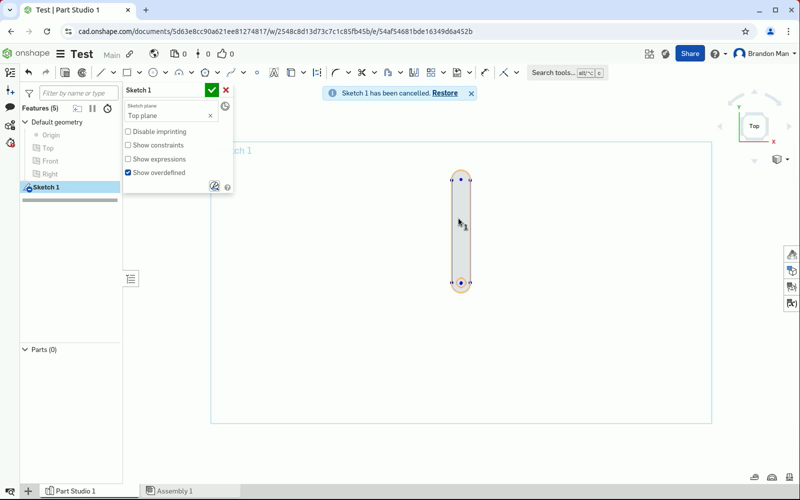
mouse_move(73, 352)
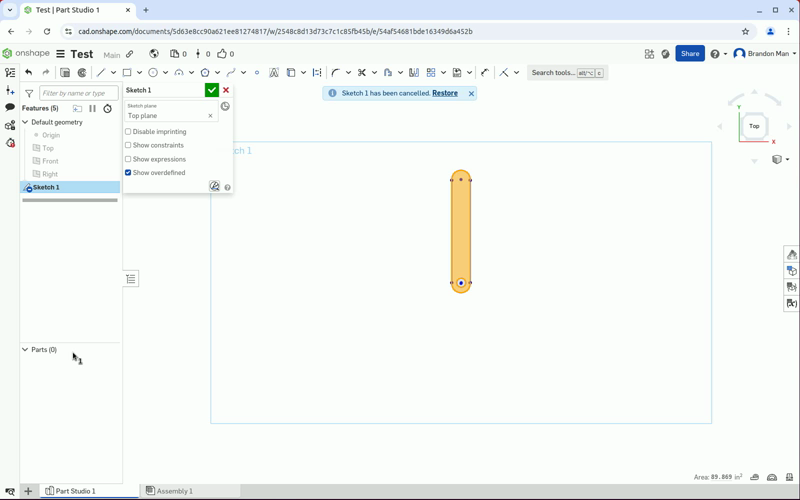
key(shift+y)
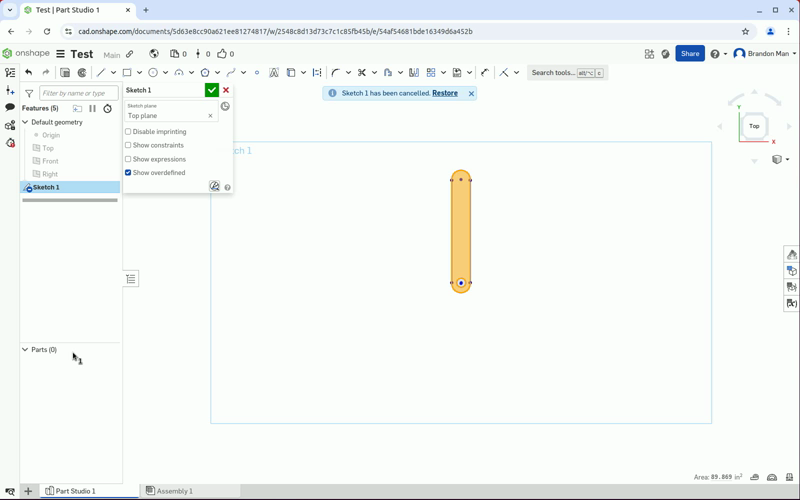
key(shift+e)
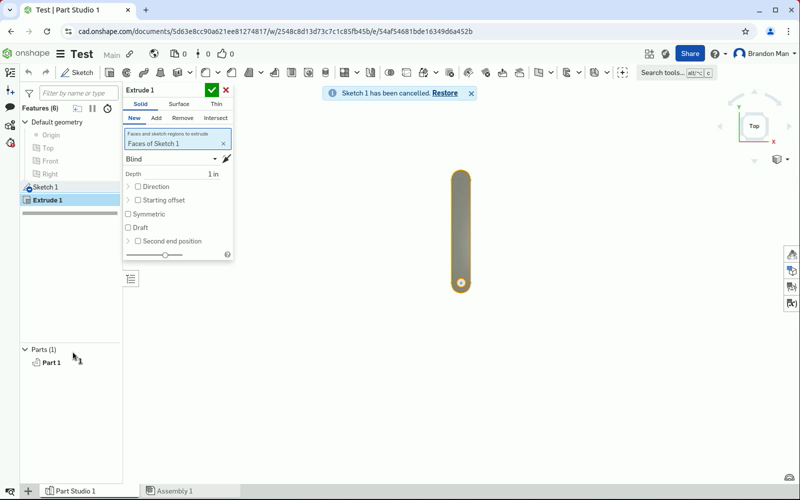
mouse_move(143, 106)
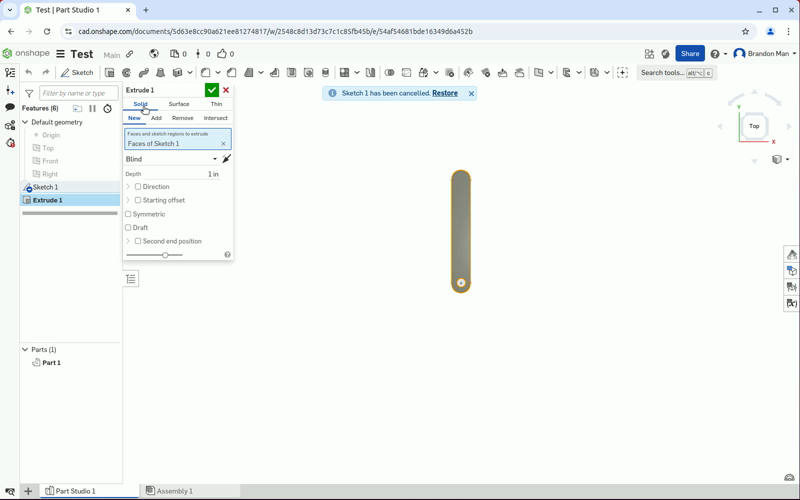
click(143, 106)
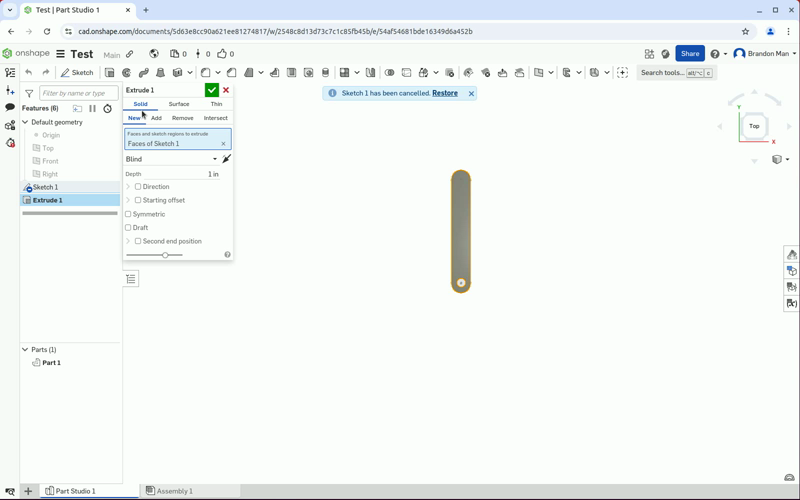
mouse_move(137, 120)
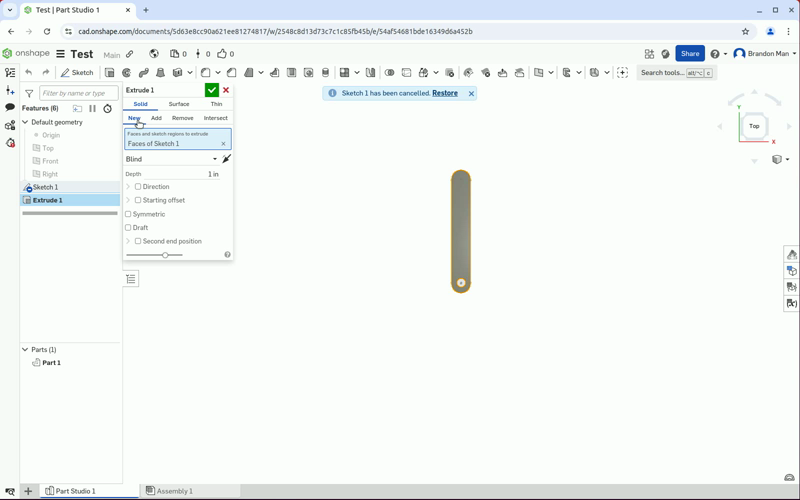
click(137, 120)
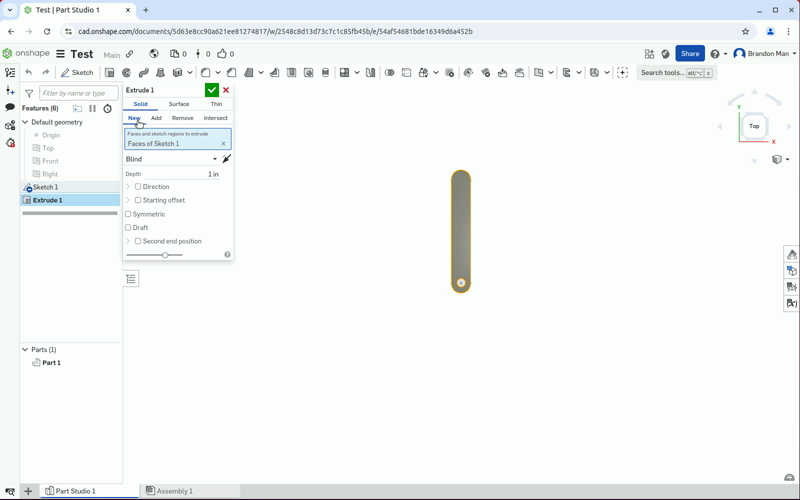
key(tab, 4)
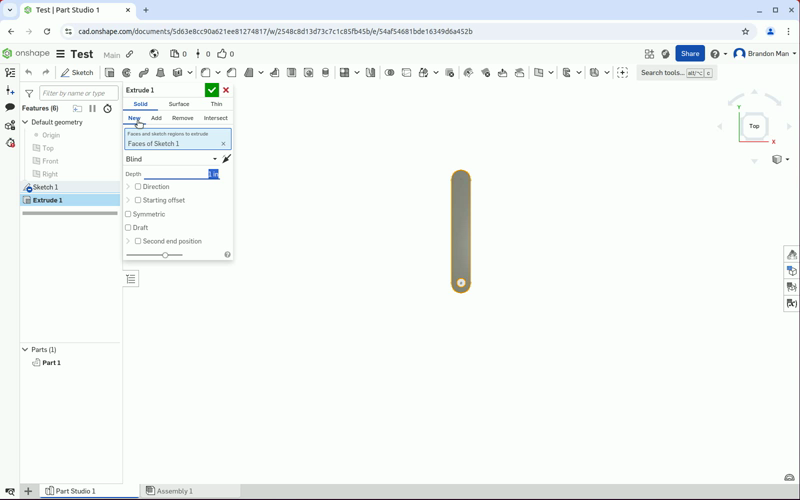
text(1.444)
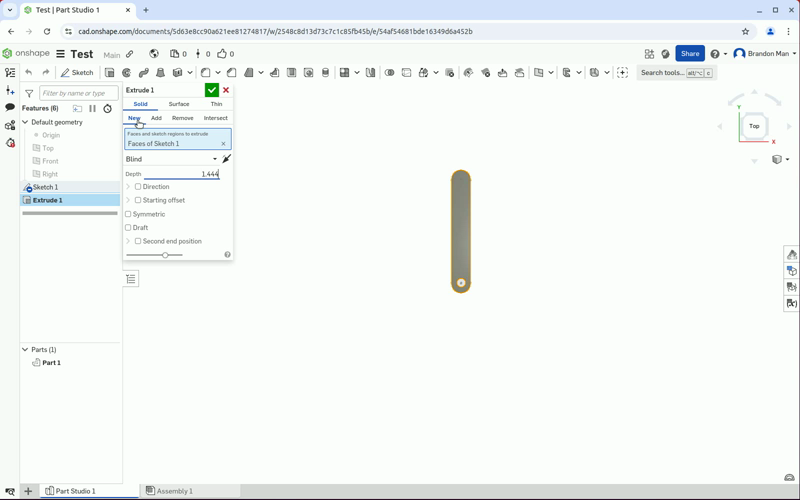
key(enter)
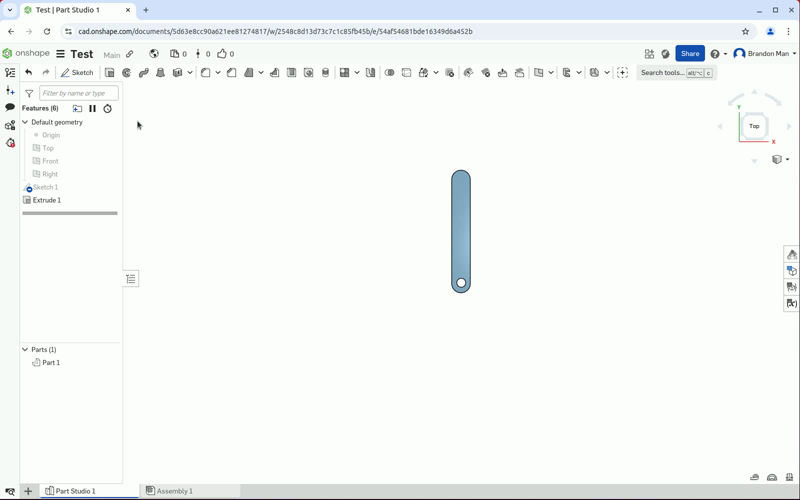
key(shift+h)
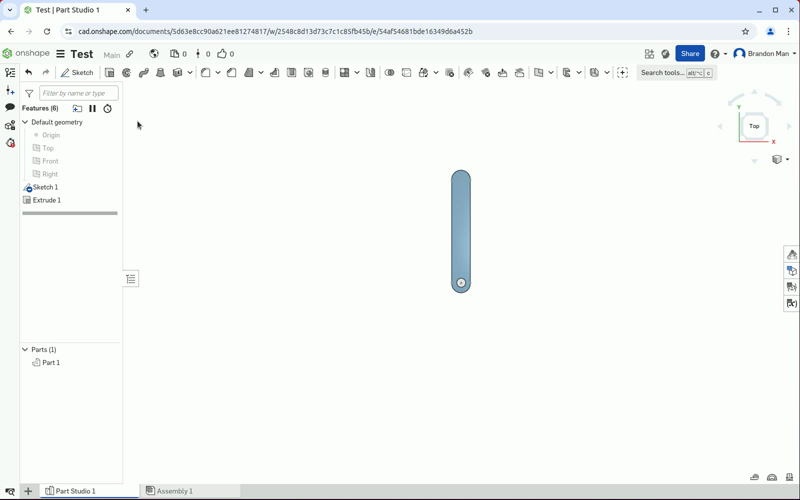
key(shift+h)
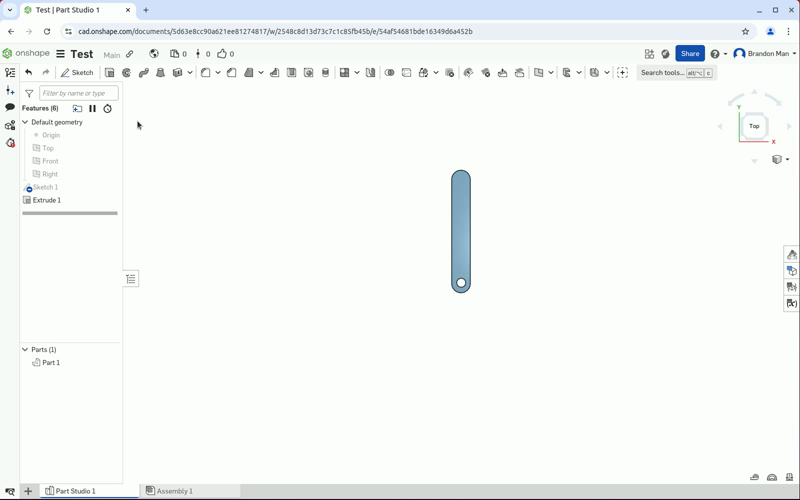
mouse_move(73, 189)
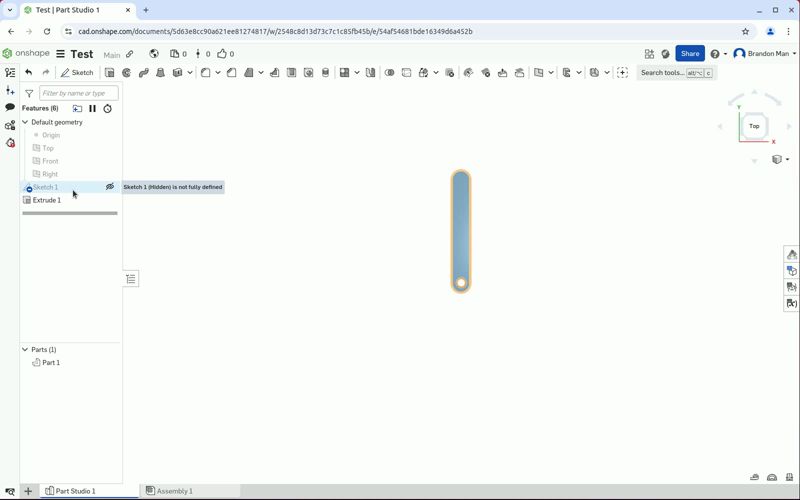
click(73, 189)
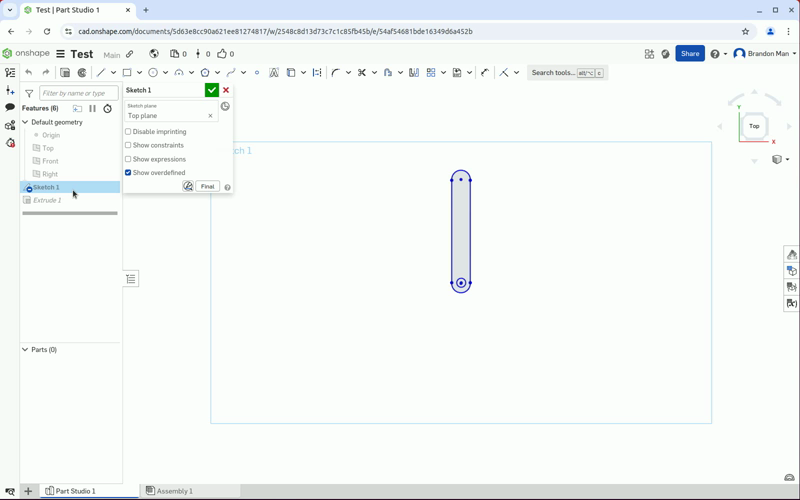
mouse_move(229, 92)
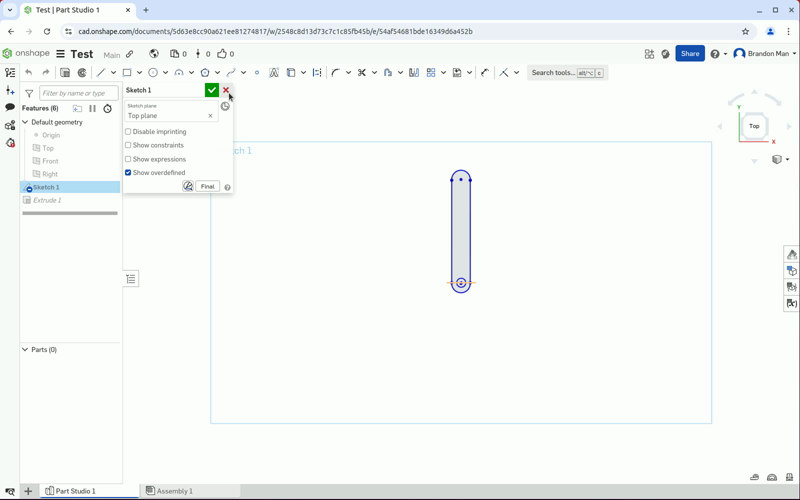
click(229, 92)
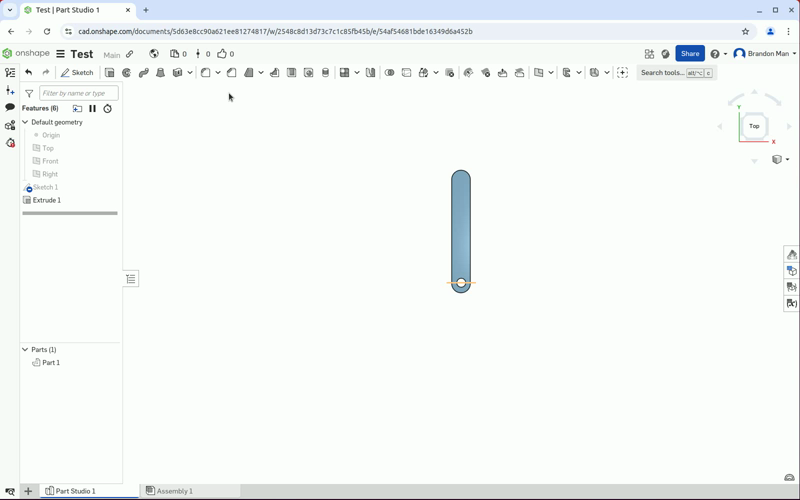
mouse_move(73, 352)
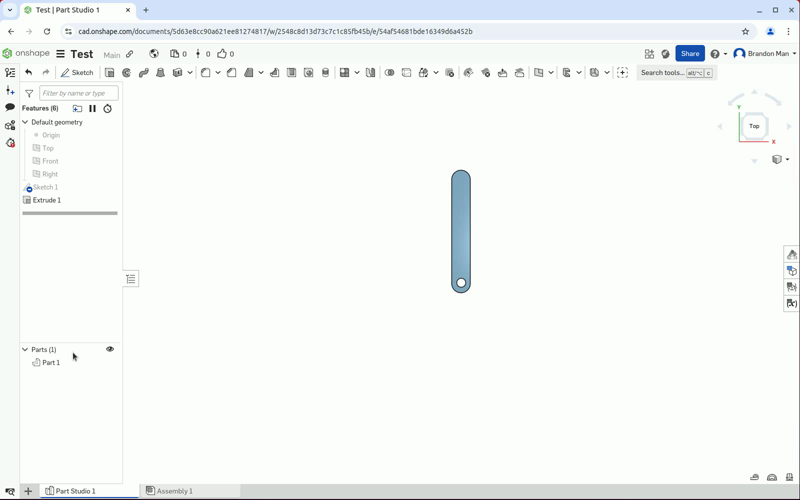
key(y)
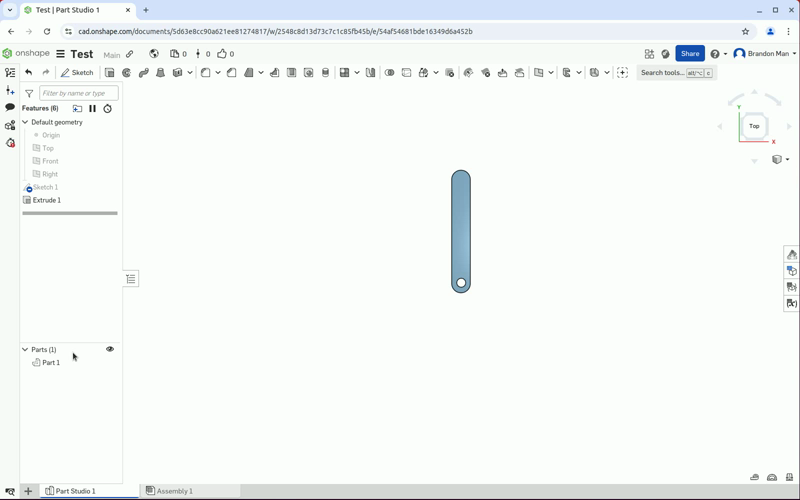
key(shift+p)
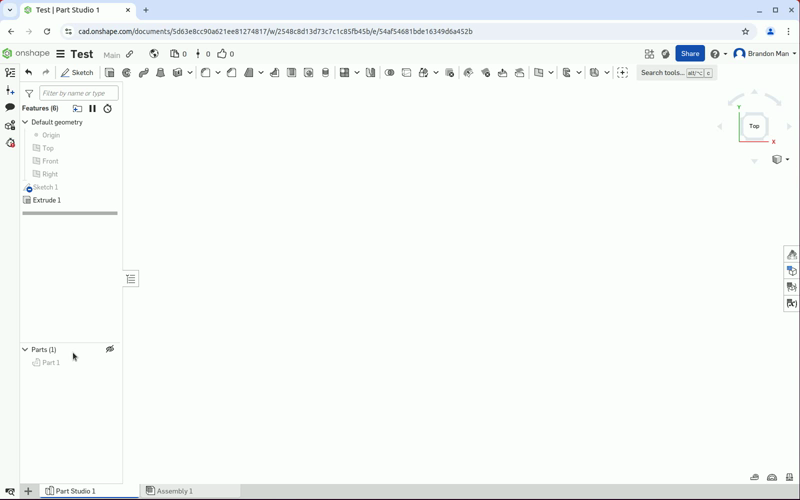
key(space)
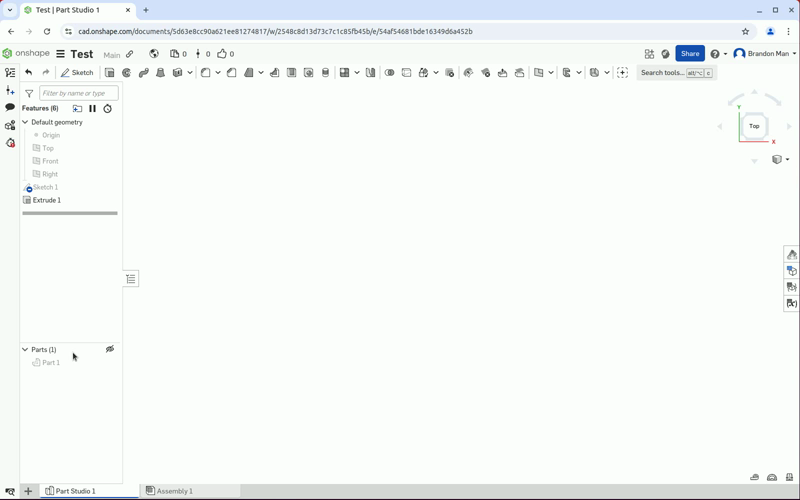
key_down(shift)
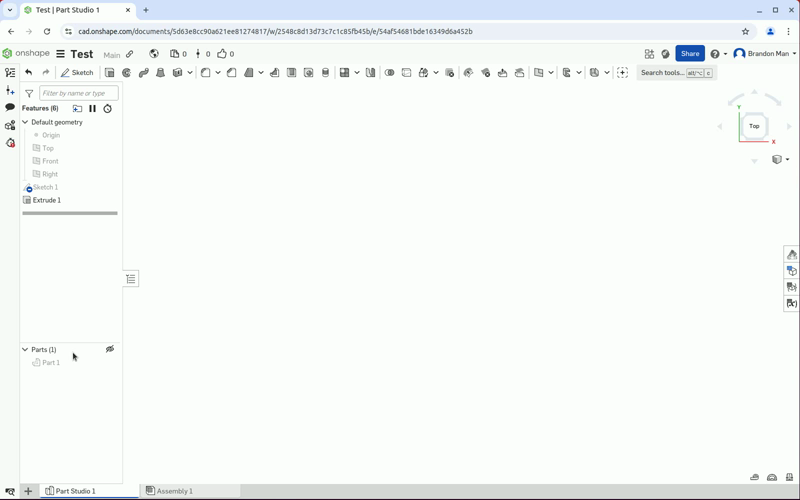
key(up)
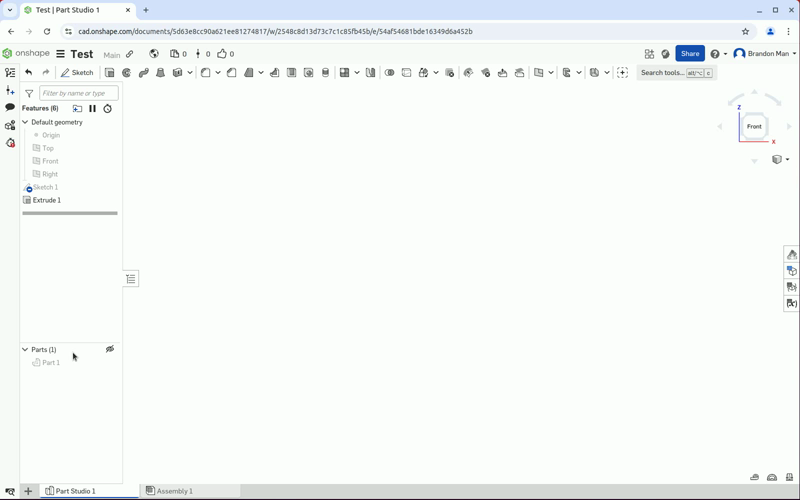
key_up(shift)
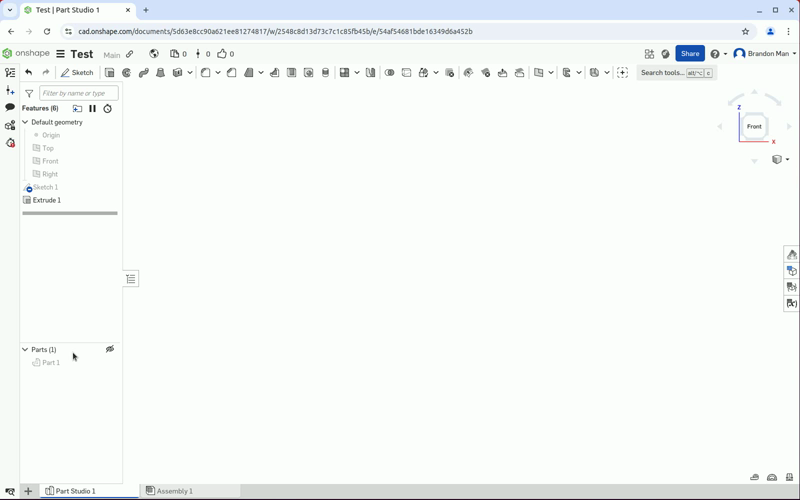
key(space)
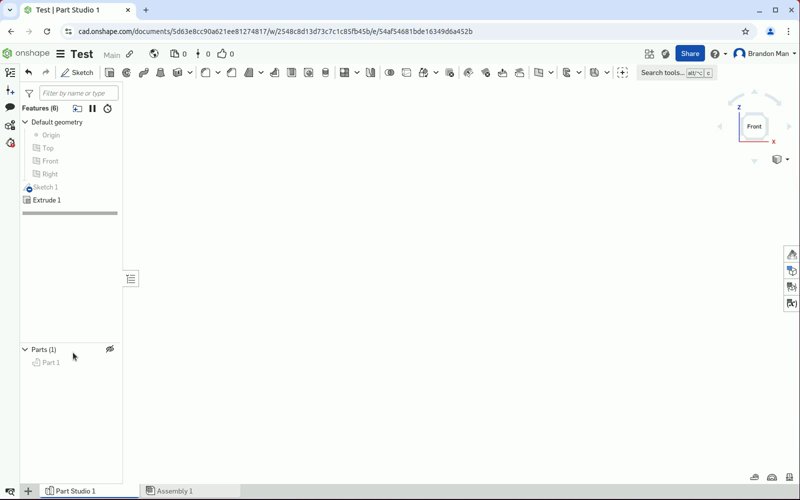
key_down(shift)
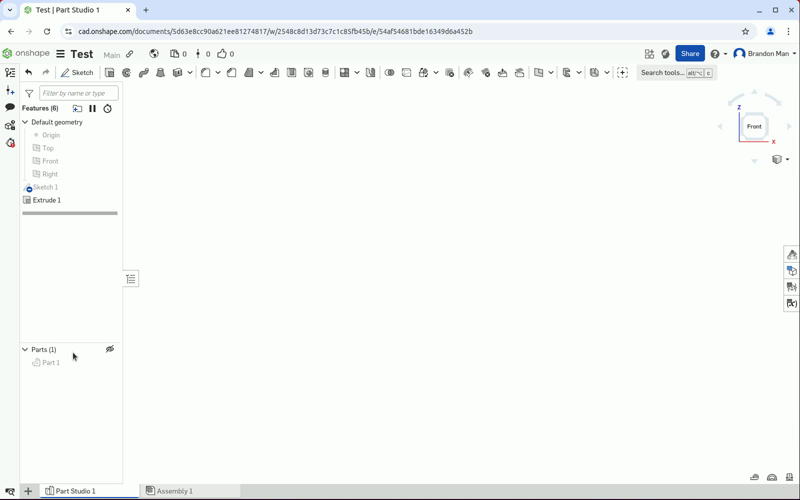
key(left)
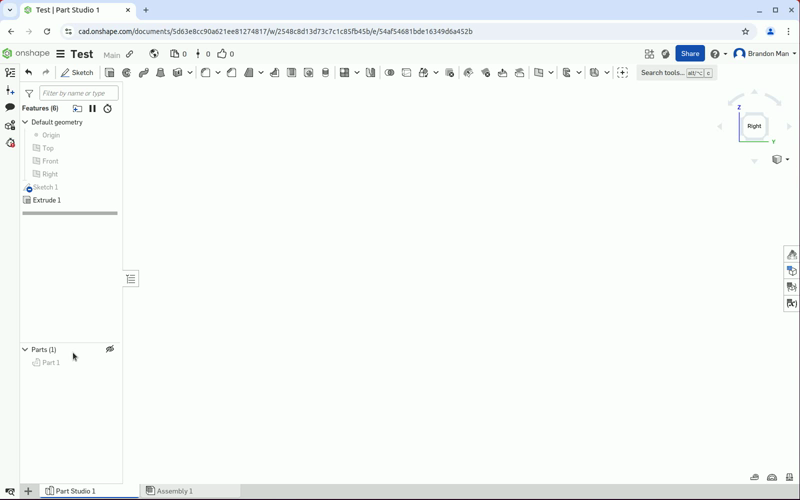
key_up(shift)
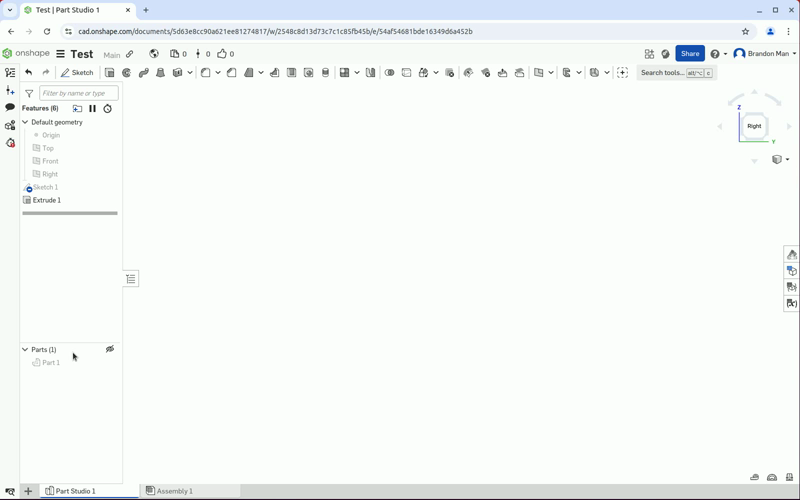
mouse_move(73, 352)
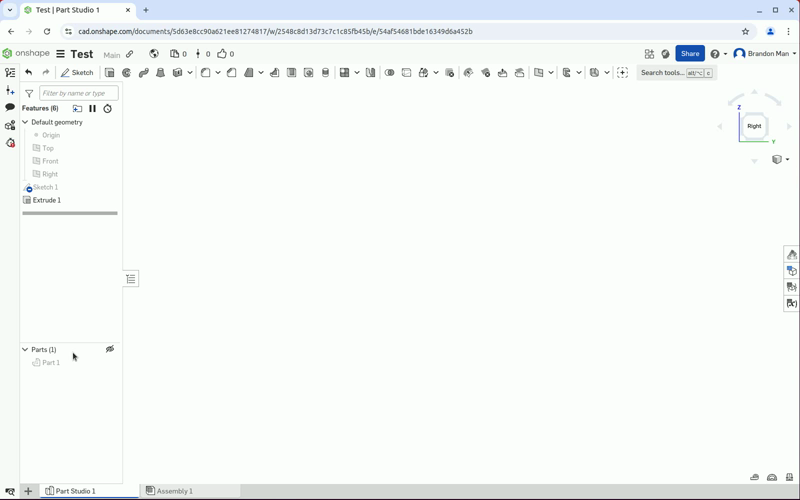
key(shift+y)
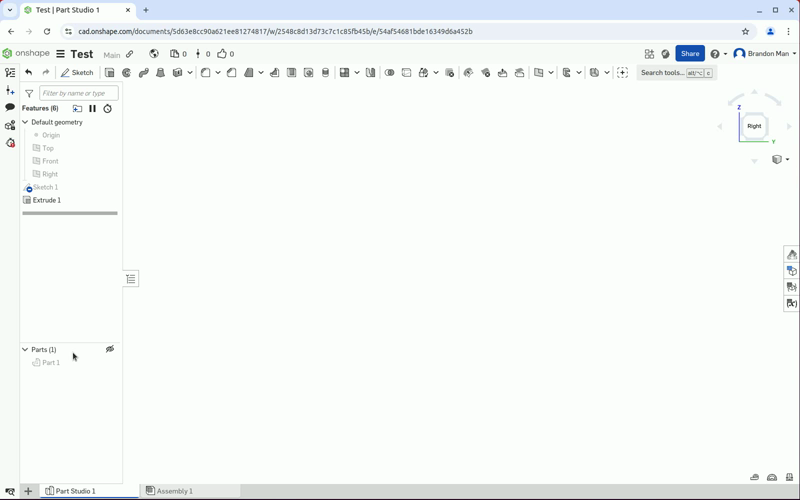
key(shift+s)
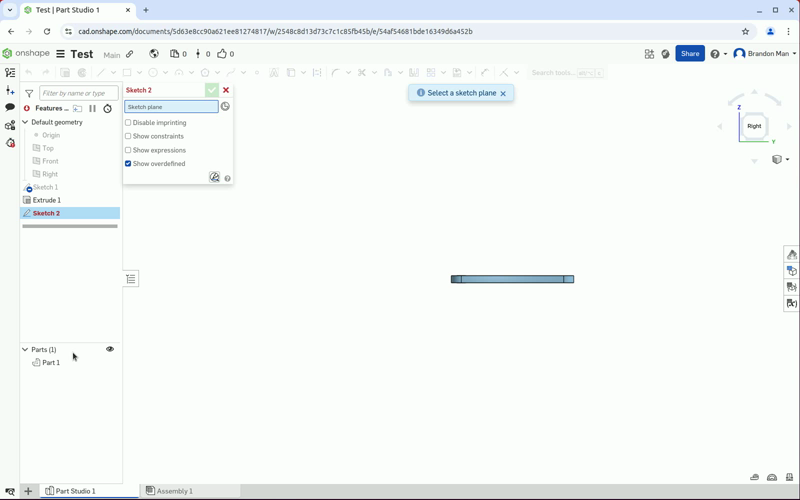
mouse_move(73, 176)
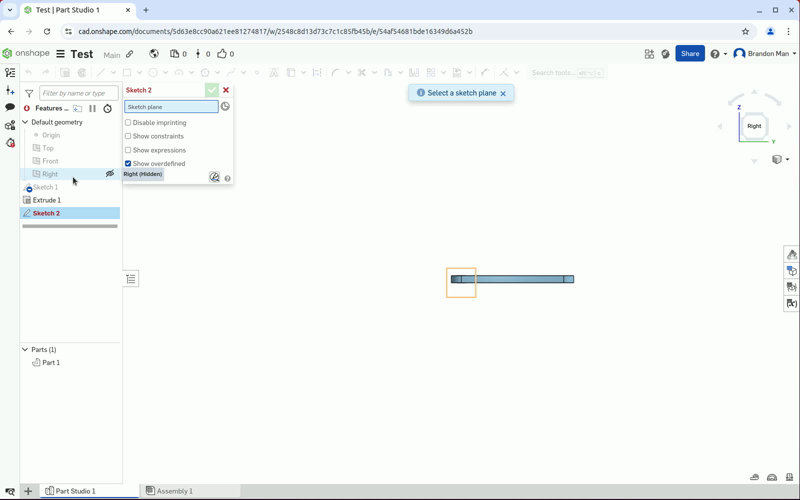
click(73, 176)
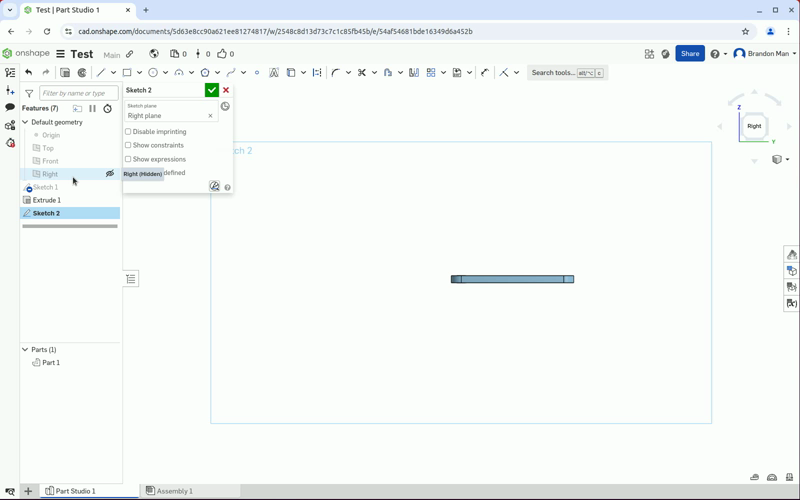
mouse_move(73, 352)
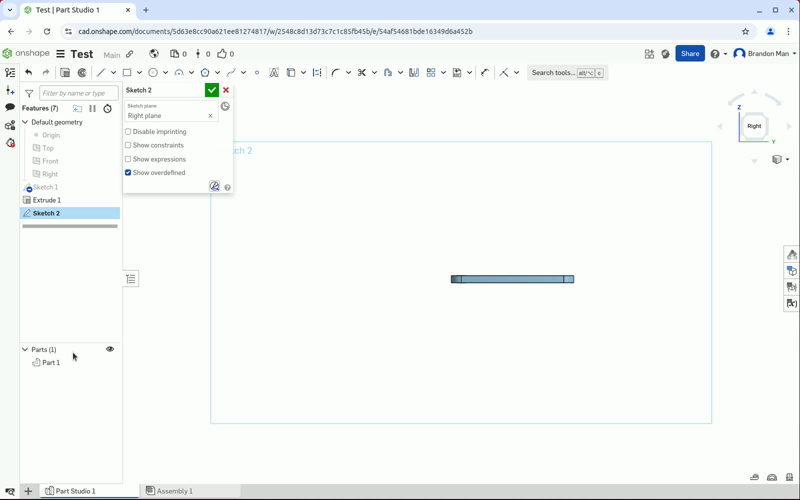
key(y)
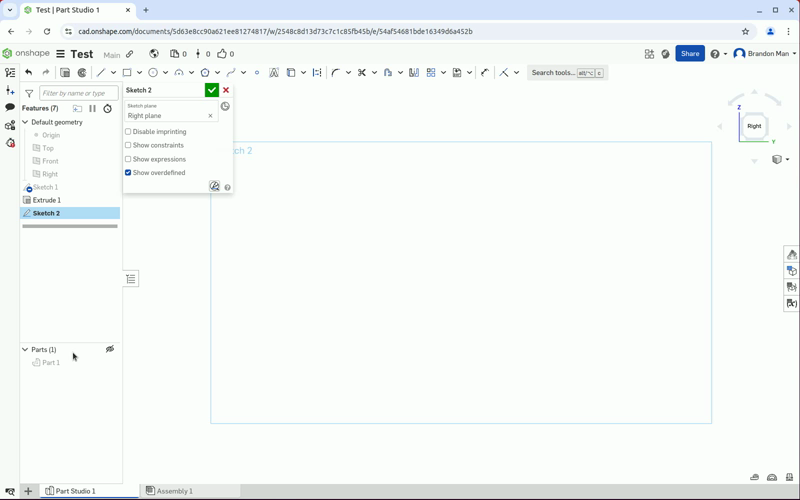
key(l)
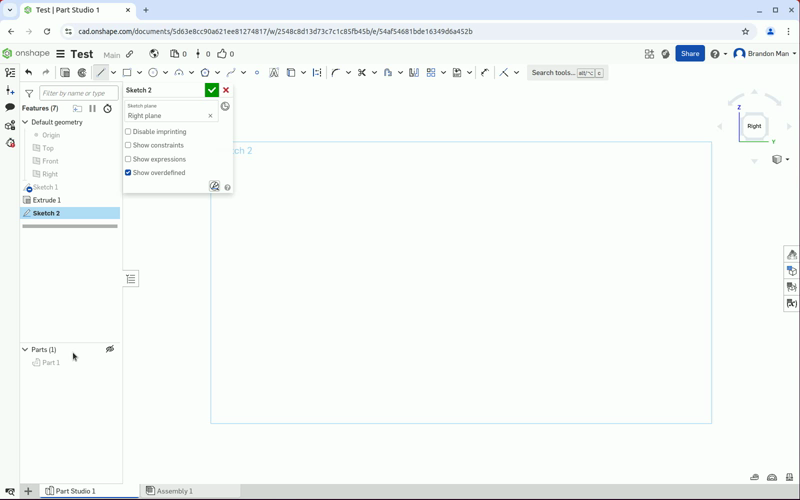
key_down(shift)
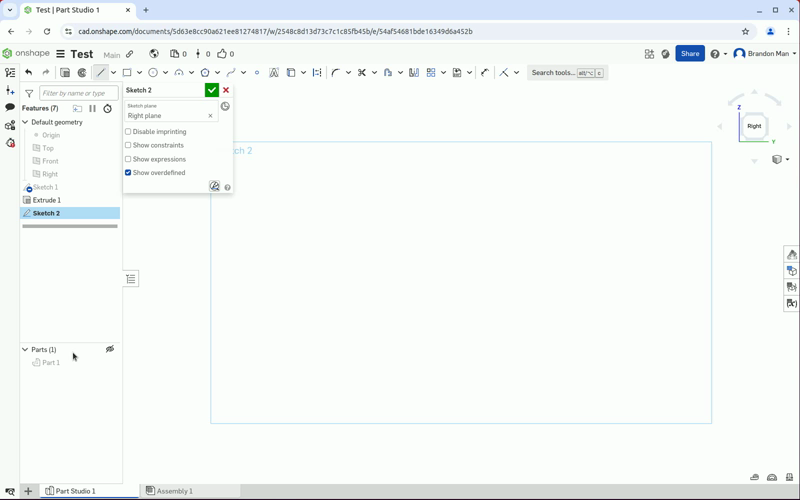
mouse_move(451, 278)
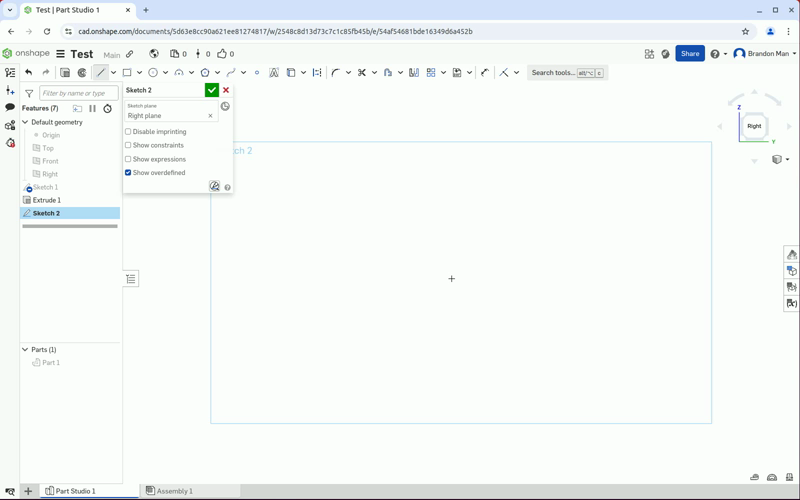
click(451, 278)
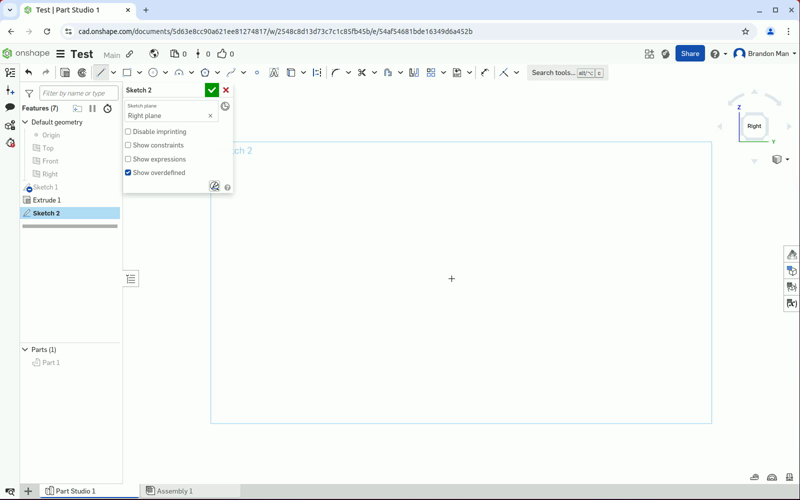
key_up(shift)
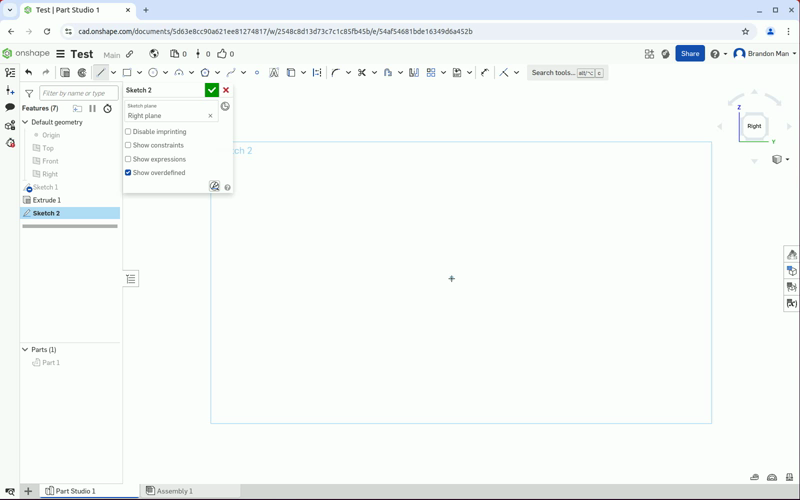
key_down(shift)
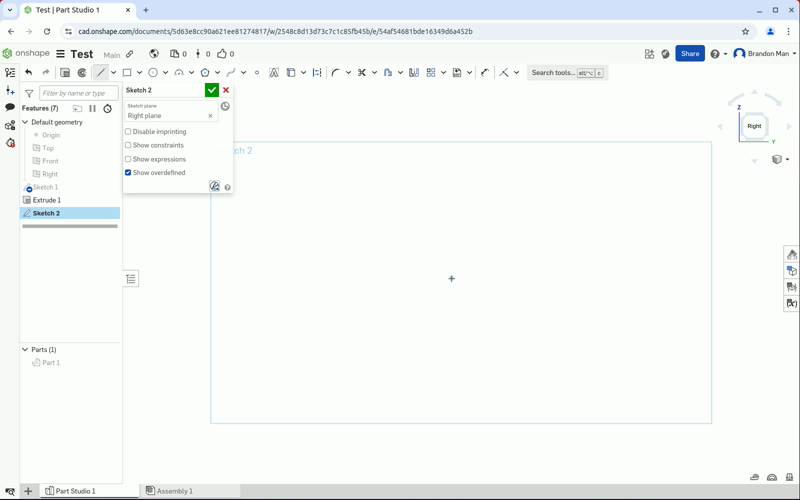
mouse_move(481, 278)
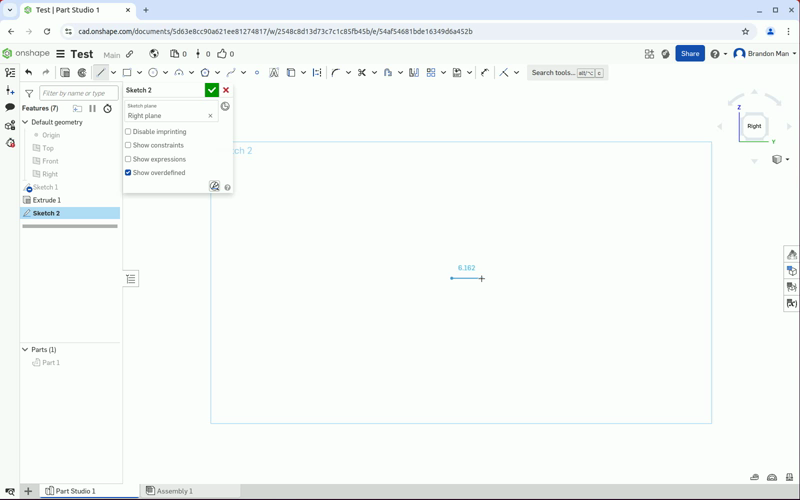
mouse_move(484, 278)
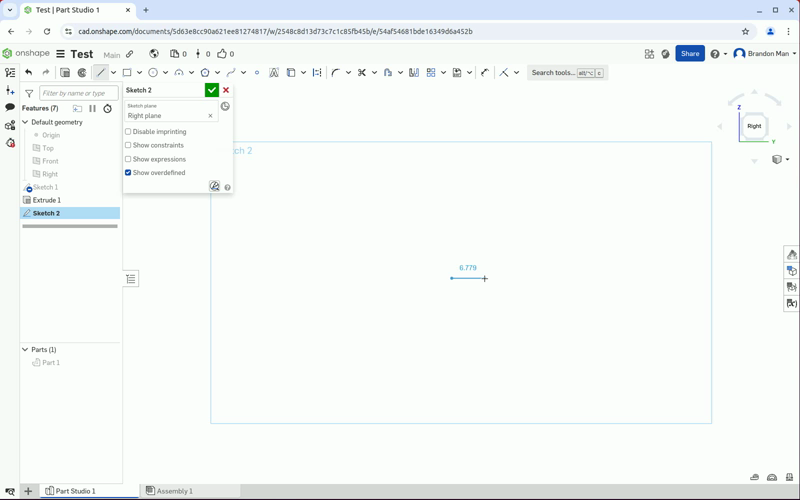
click(484, 278)
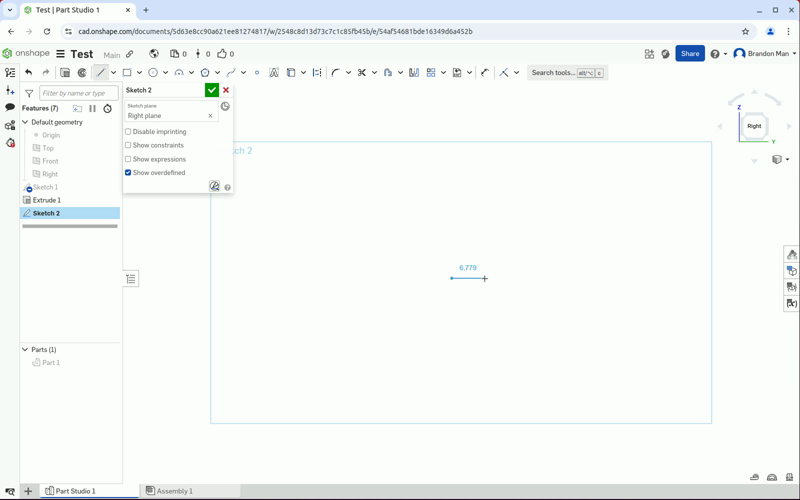
key_up(shift)
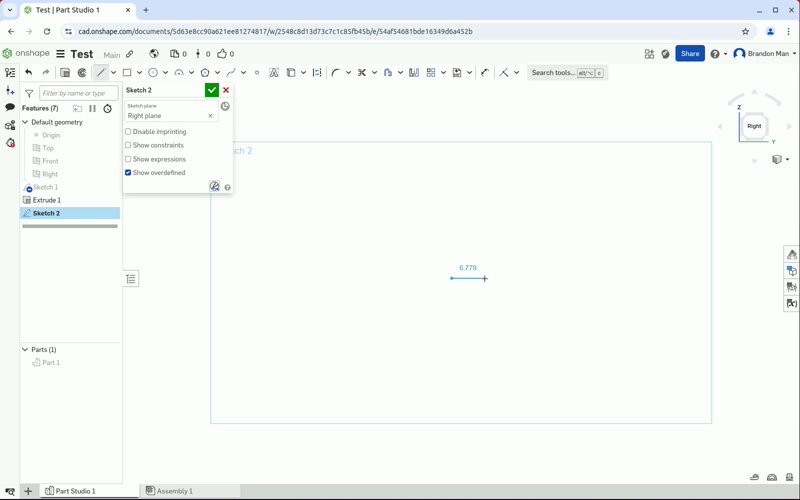
key_down(shift)
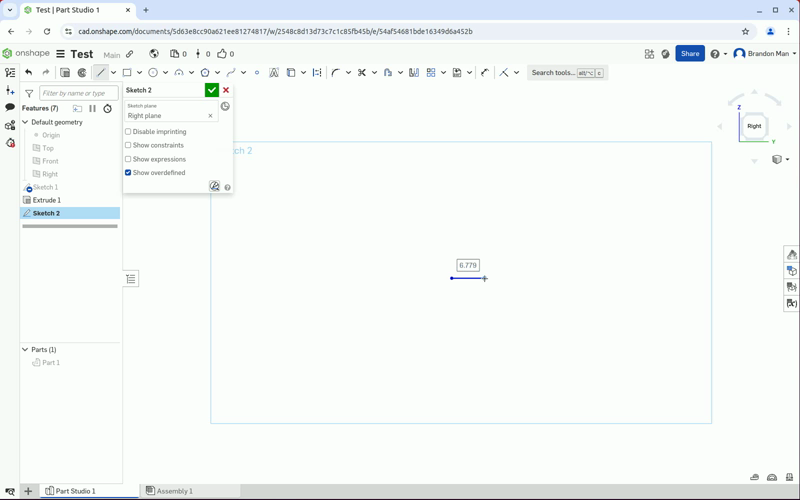
mouse_move(514, 278)
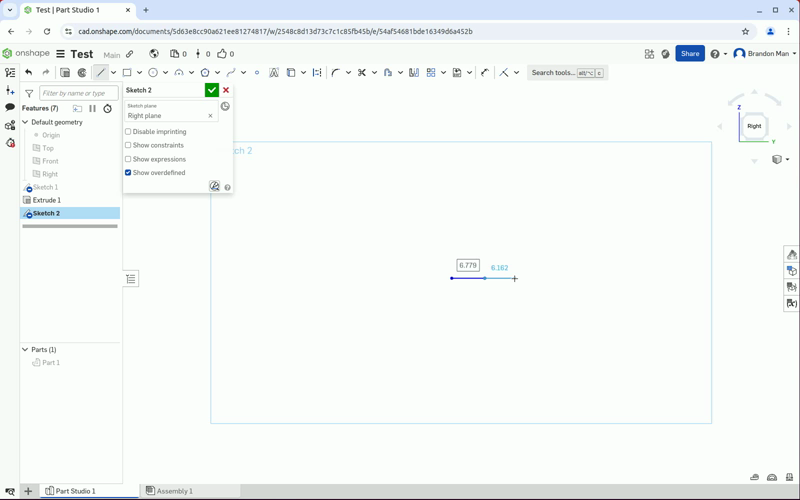
mouse_move(501, 283)
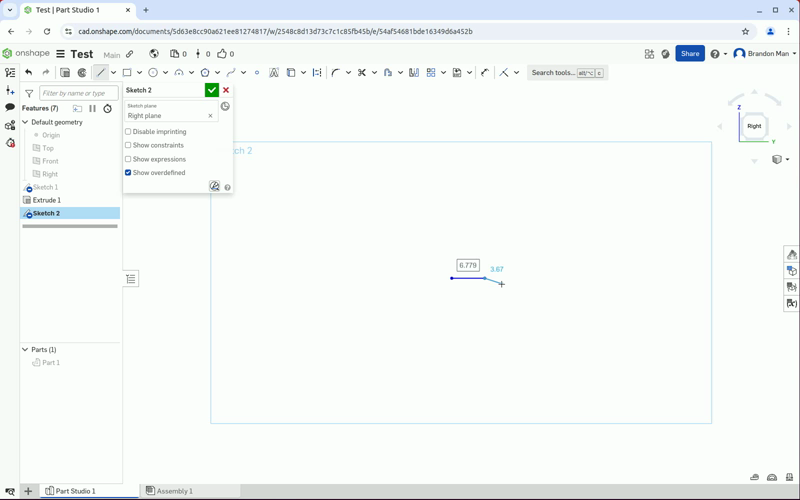
click(501, 283)
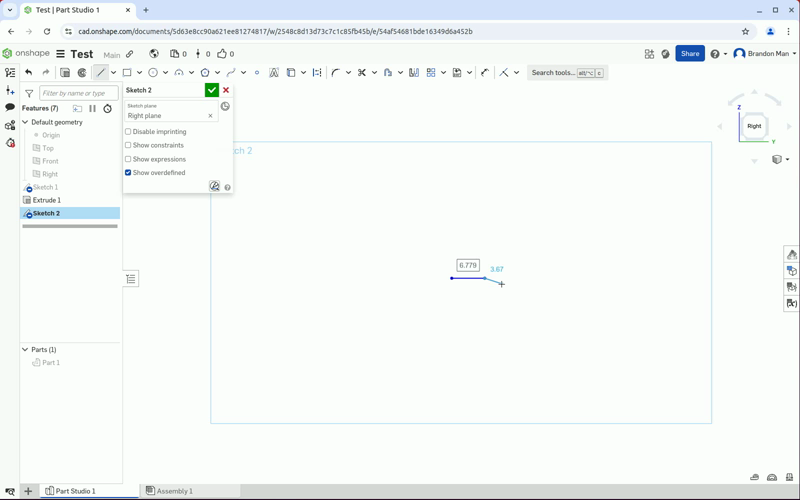
key_up(shift)
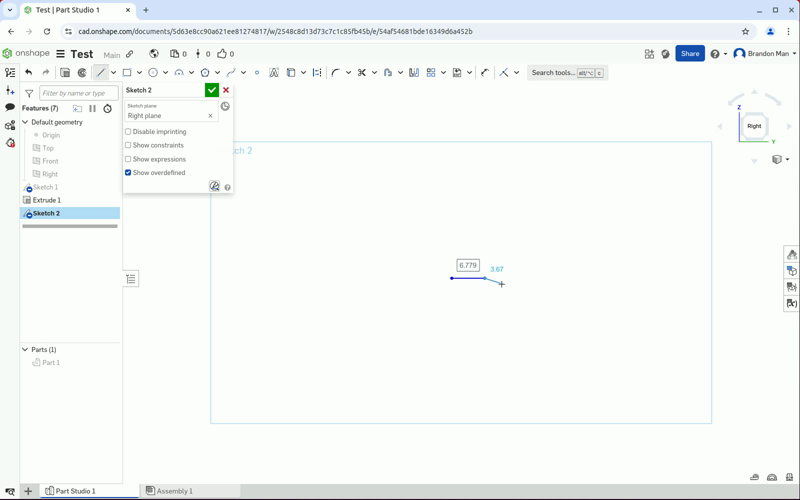
key_down(shift)
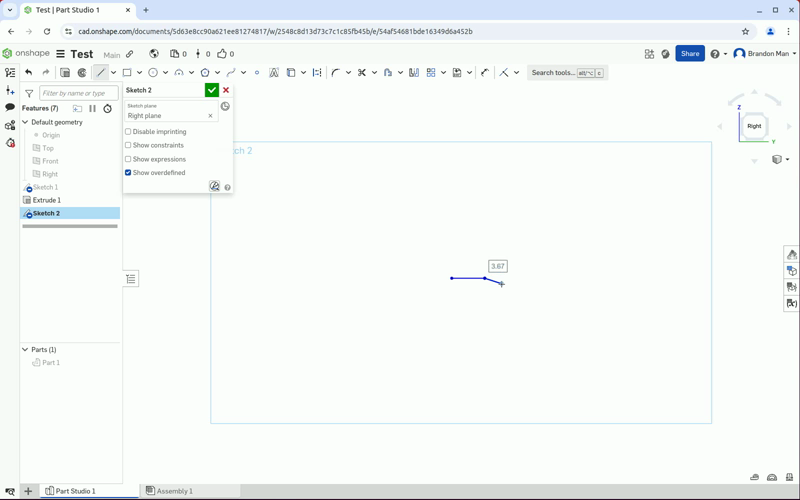
mouse_move(573, 283)
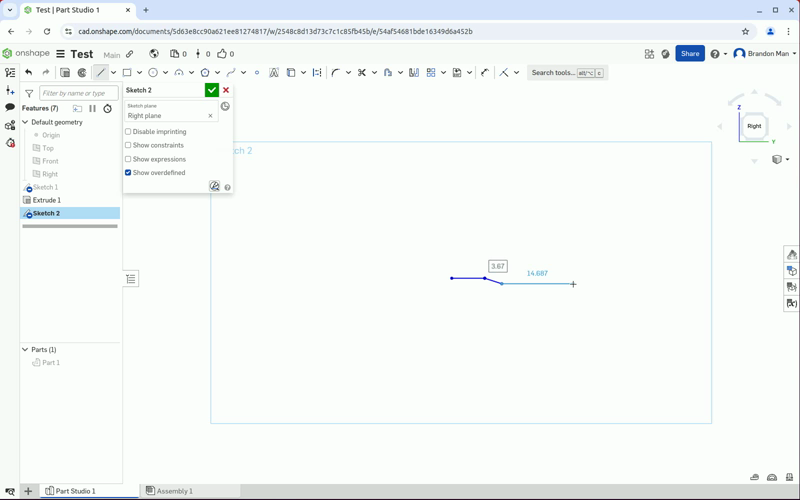
click(573, 283)
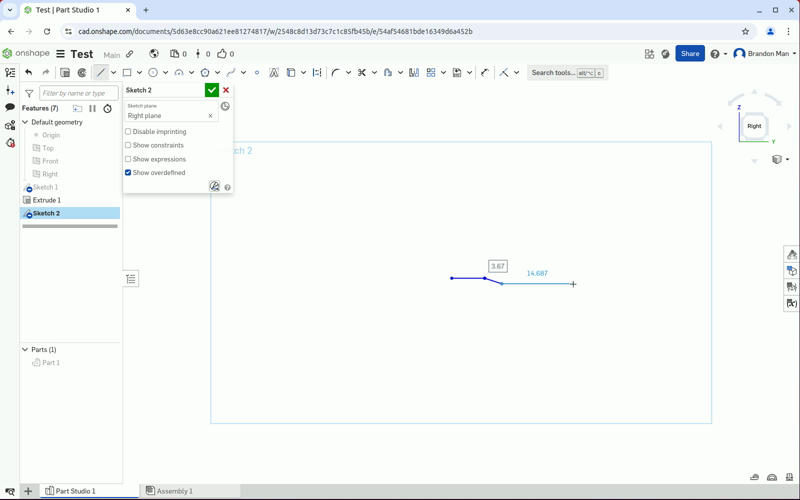
key_up(shift)
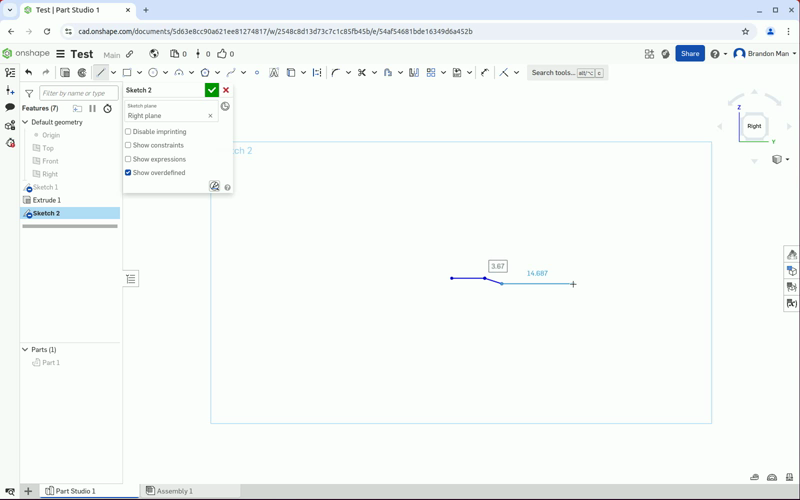
key_down(shift)
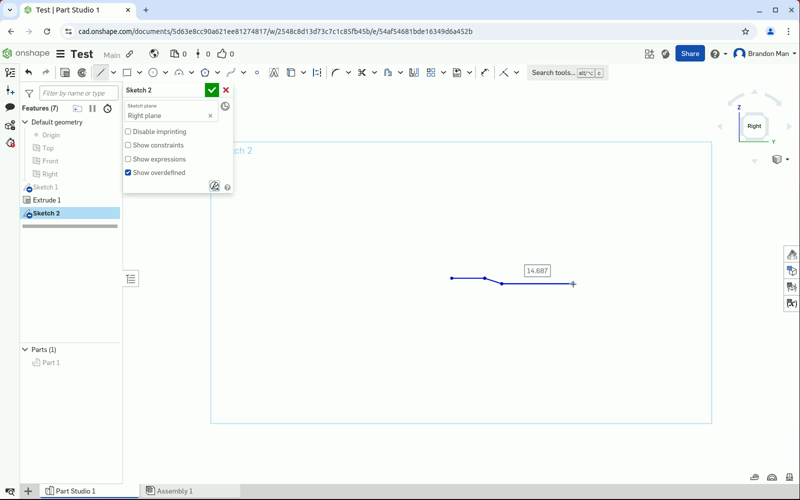
mouse_move(589, 283)
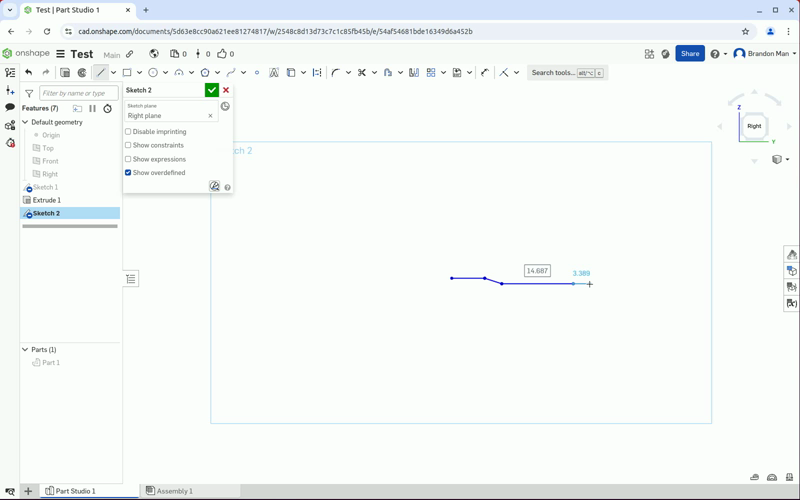
mouse_move(573, 280)
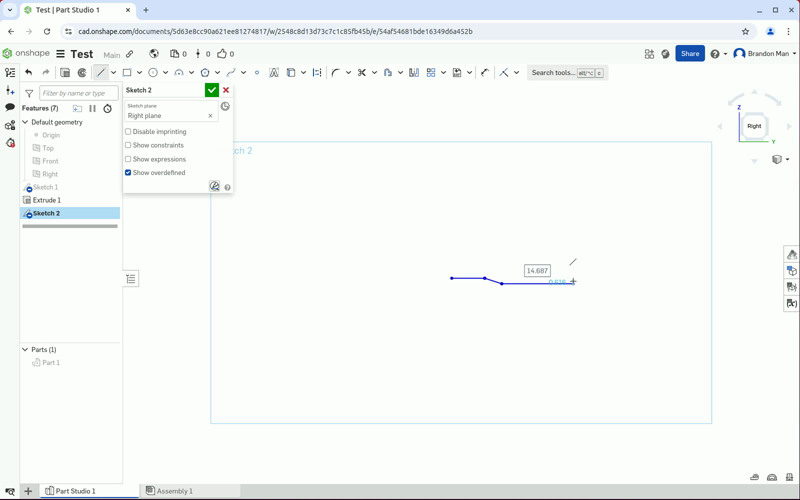
scroll(6)
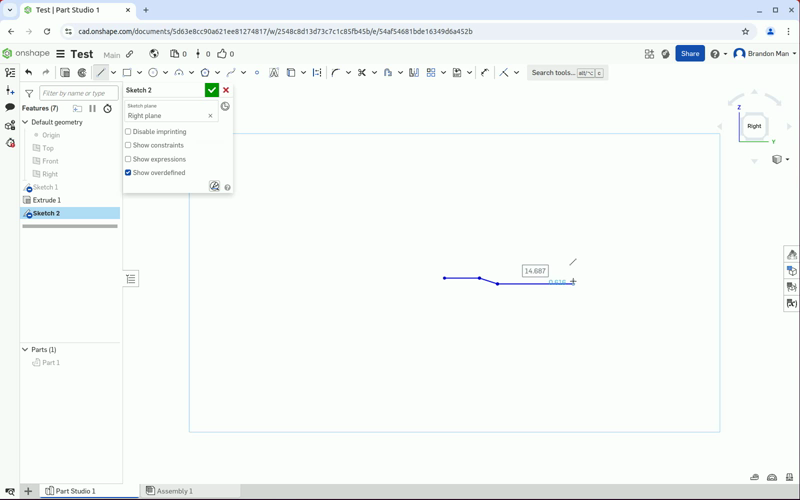
scroll(6)
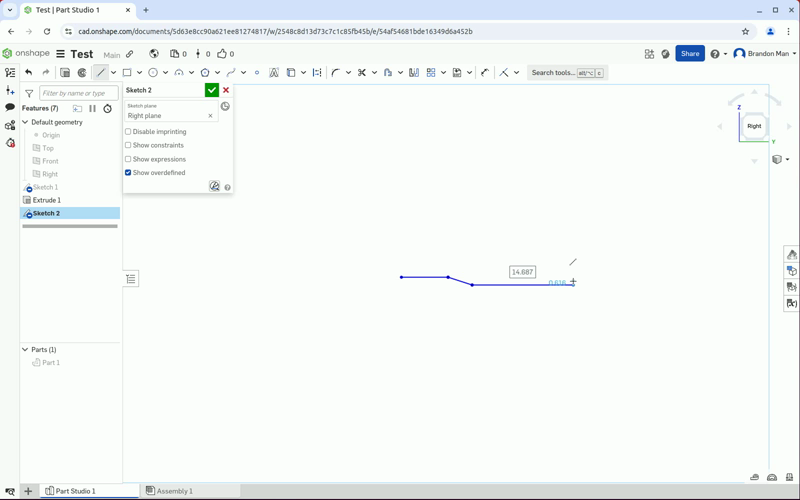
scroll(6)
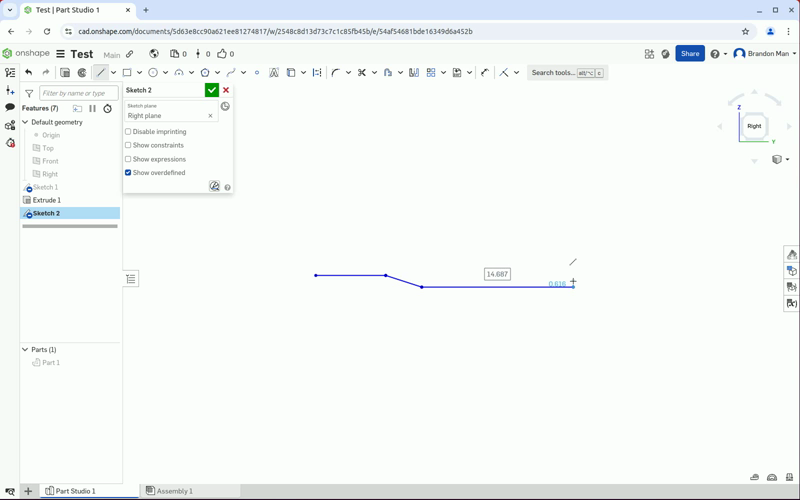
scroll(6)
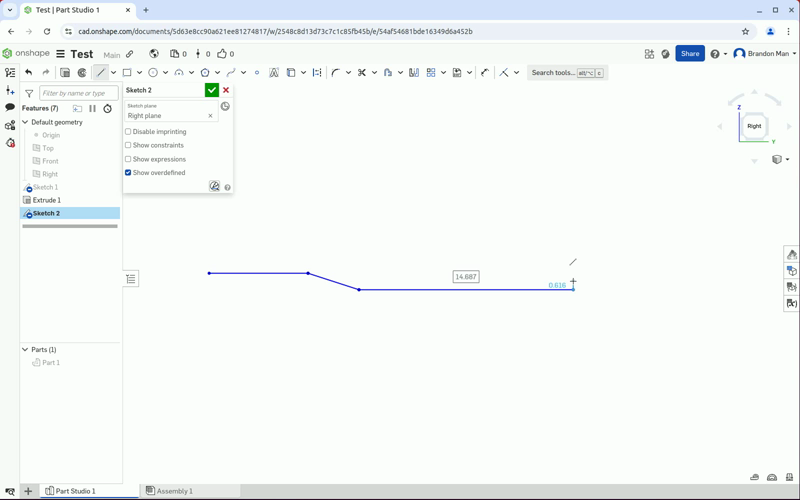
scroll(6)
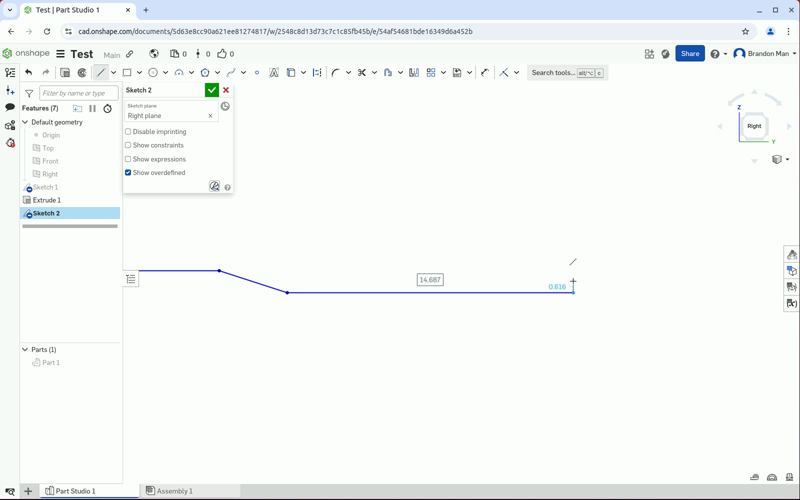
scroll(6)
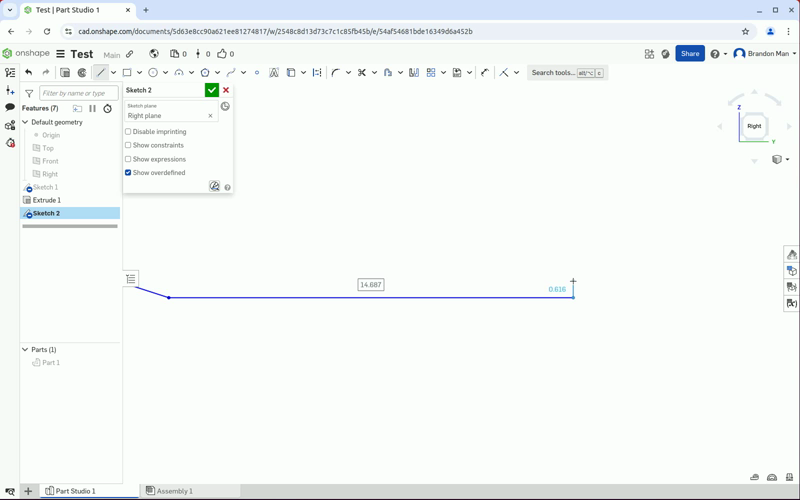
scroll(6)
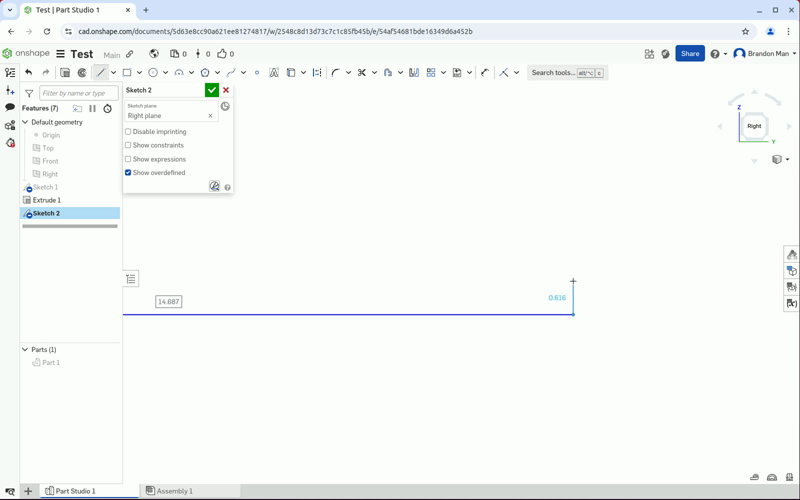
click(573, 280)
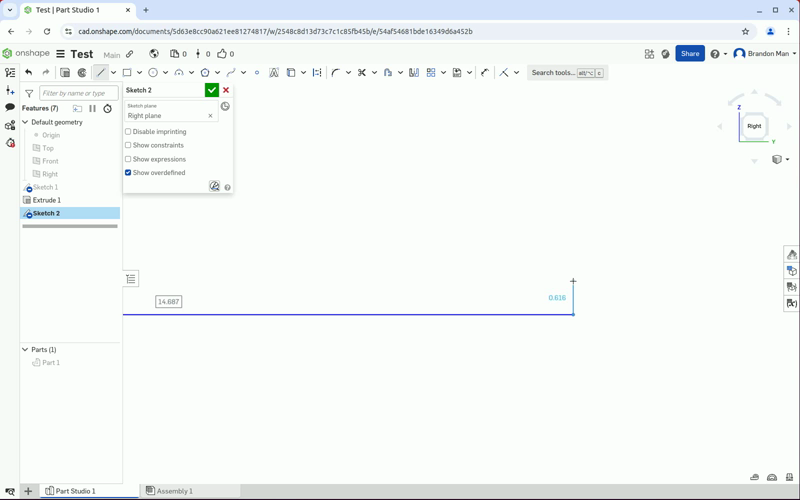
scroll(-6)
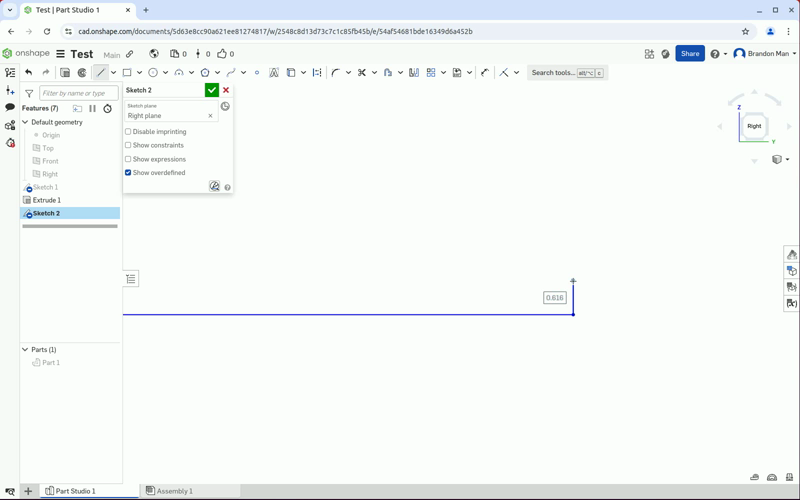
scroll(-6)
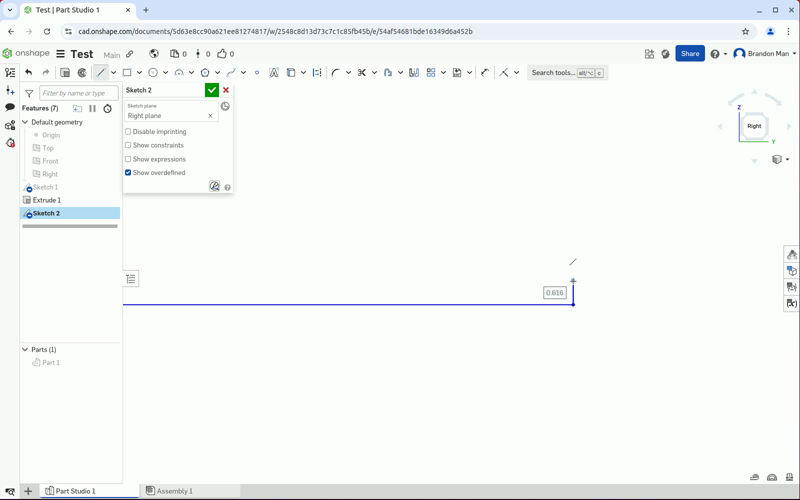
scroll(-6)
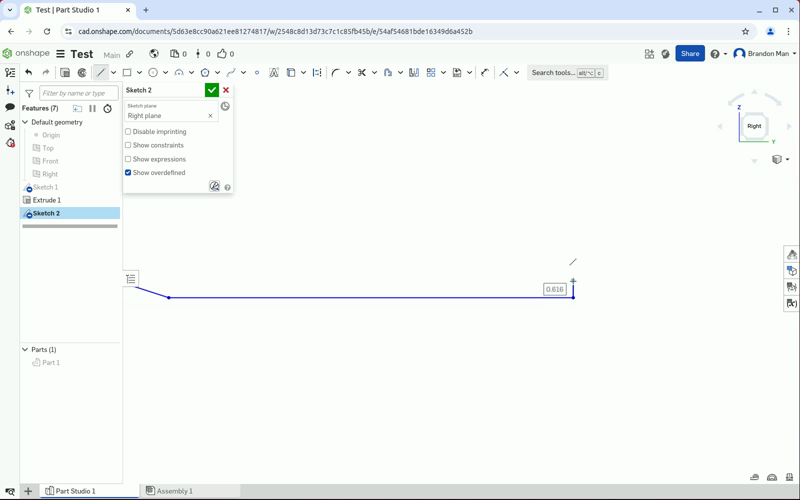
scroll(-6)
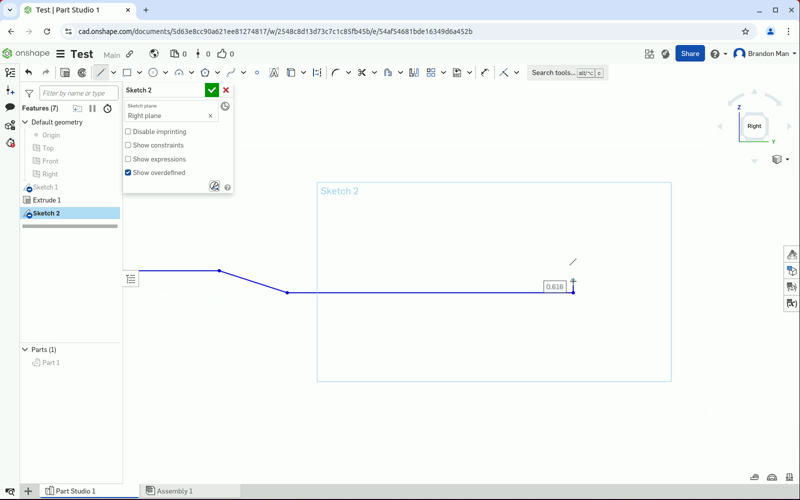
scroll(-6)
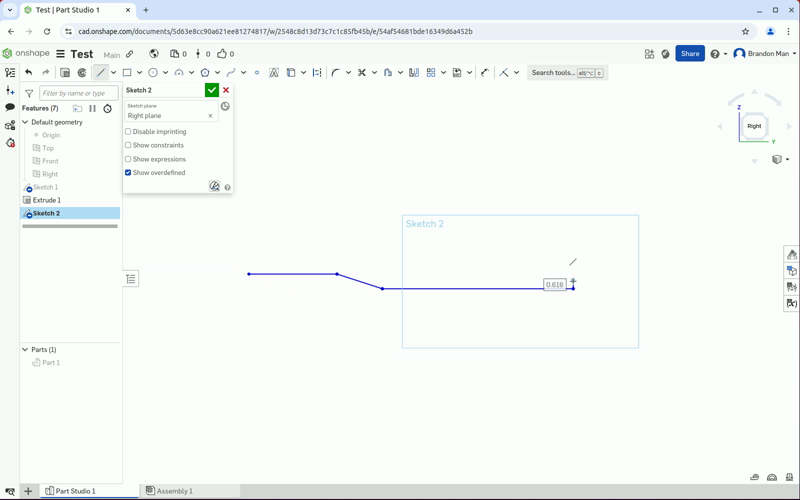
scroll(-6)
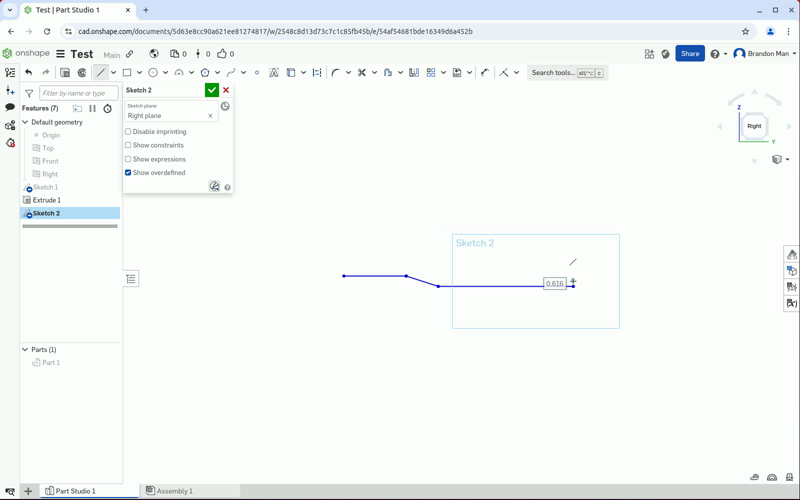
scroll(-6)
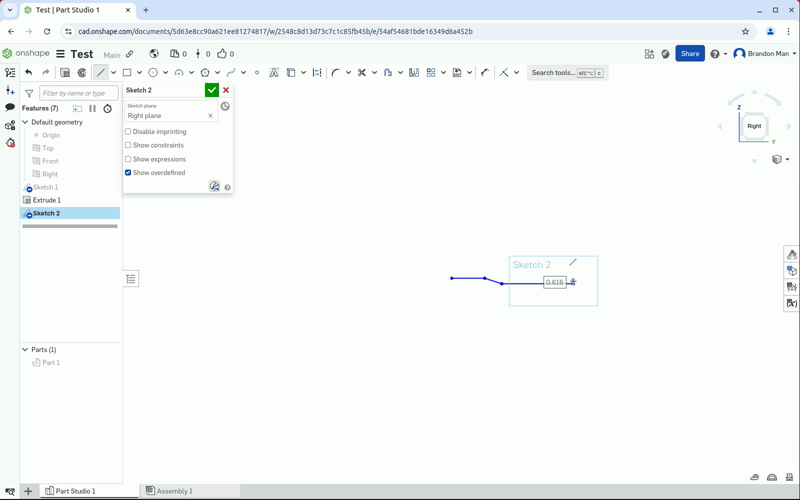
key_up(shift)
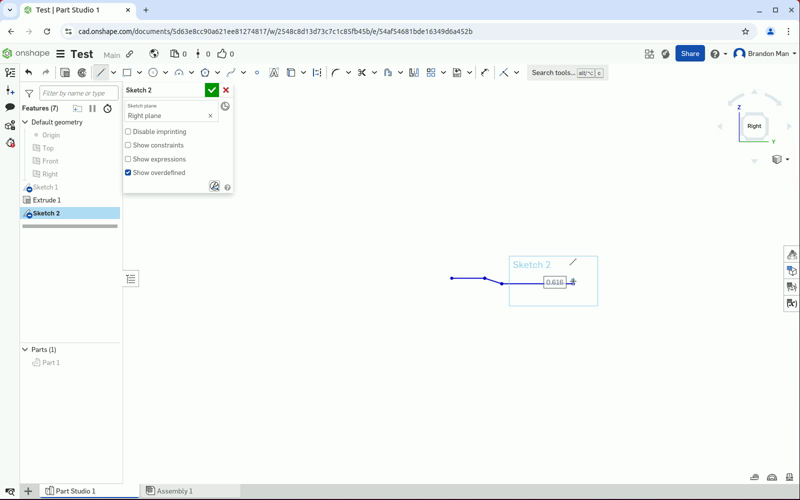
key_down(shift)
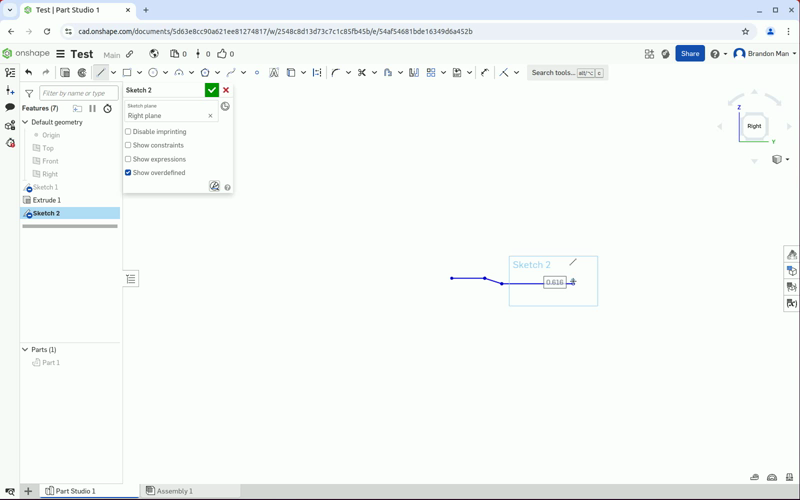
mouse_move(501, 280)
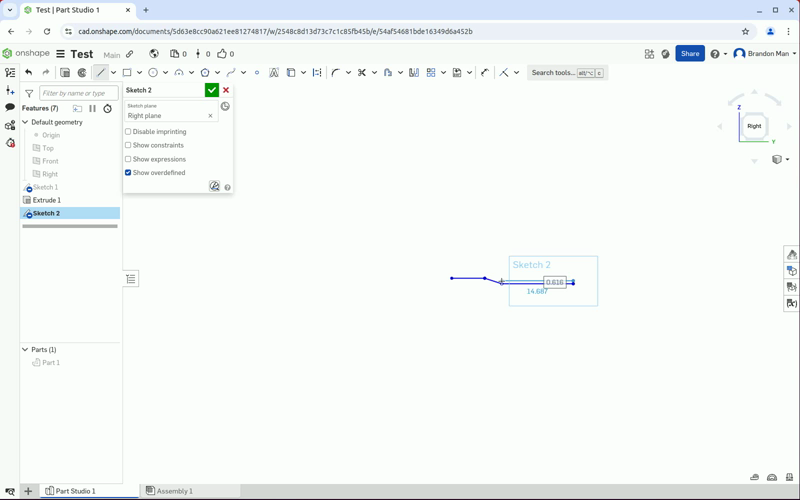
scroll(6)
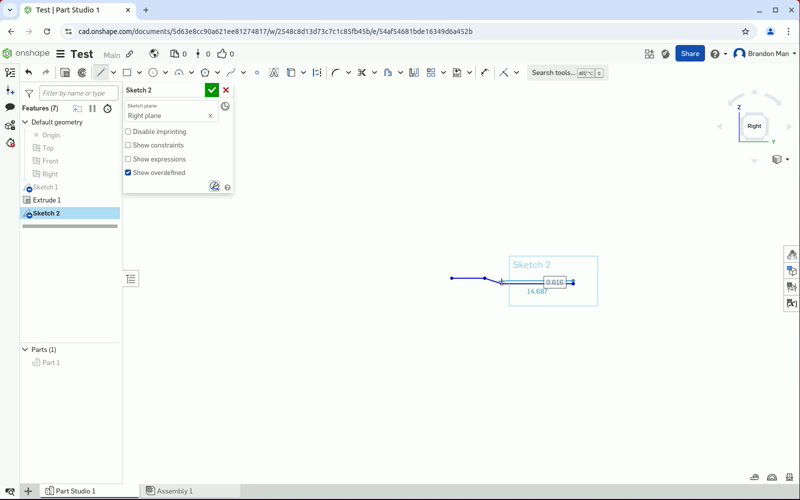
scroll(6)
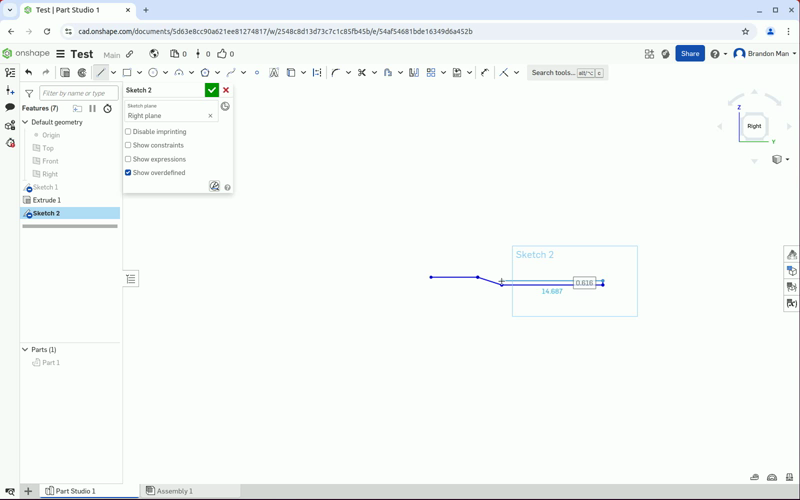
scroll(6)
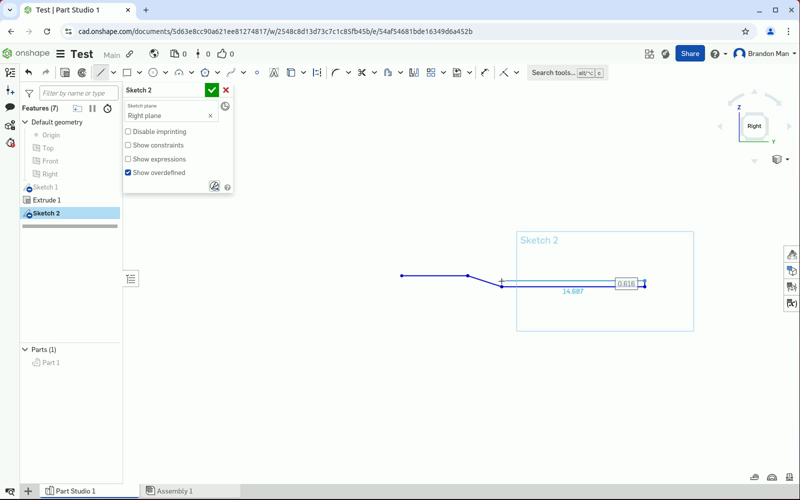
scroll(6)
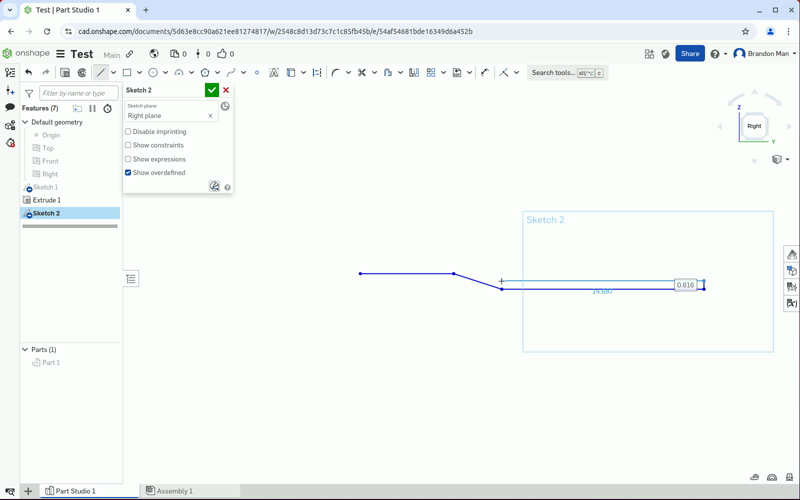
scroll(6)
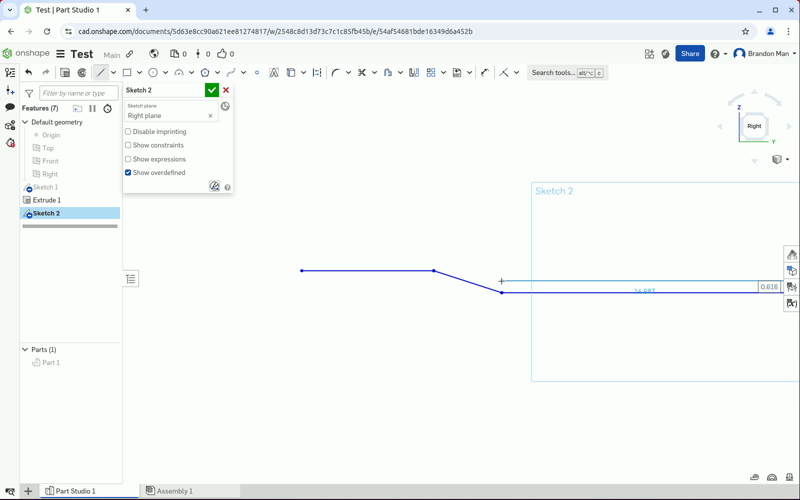
scroll(6)
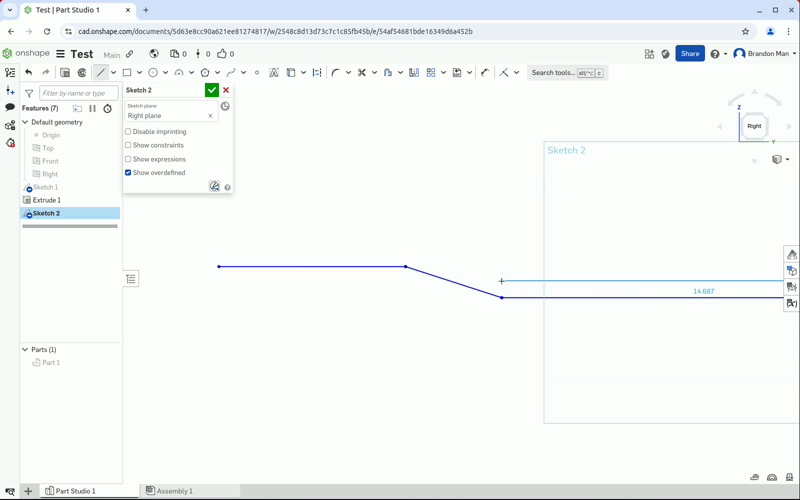
scroll(6)
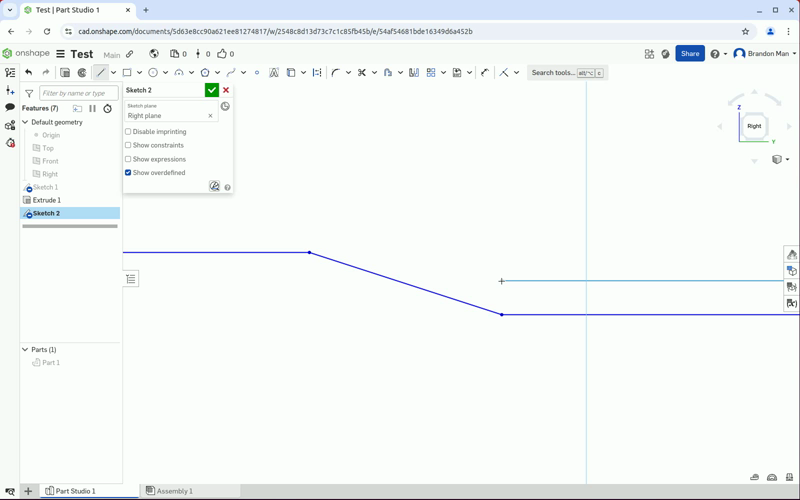
click(501, 280)
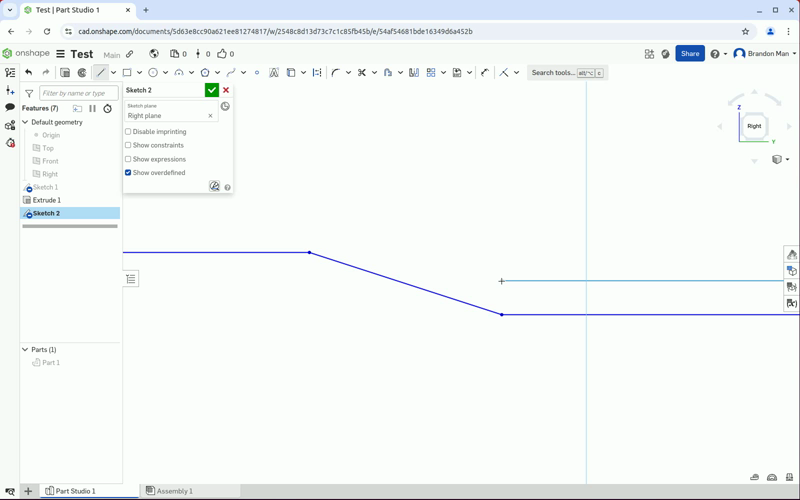
scroll(-6)
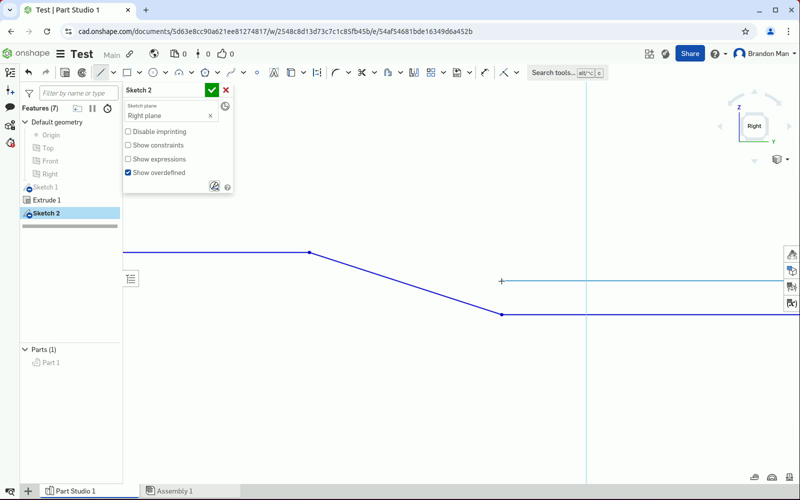
scroll(-6)
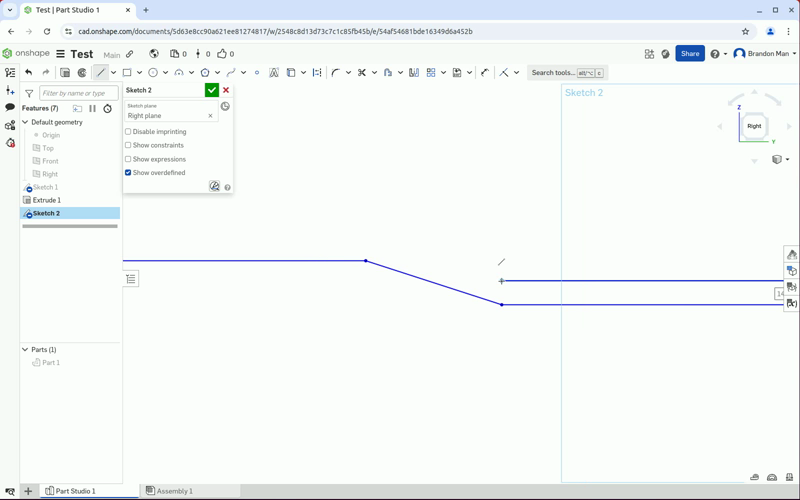
scroll(-6)
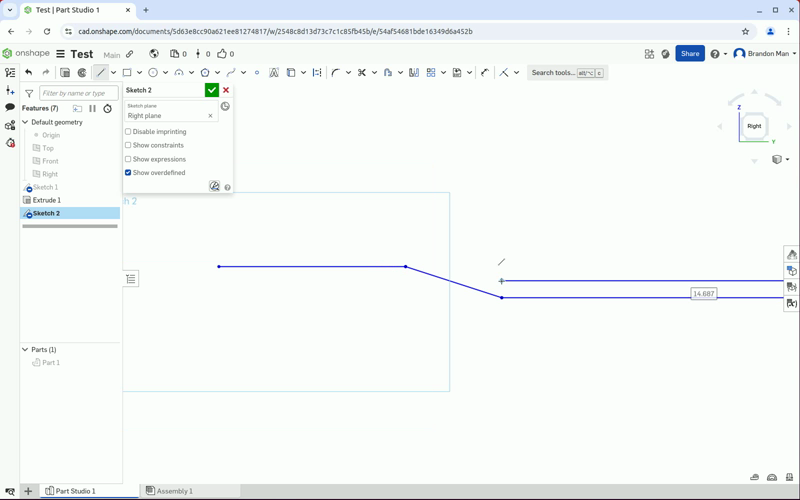
scroll(-6)
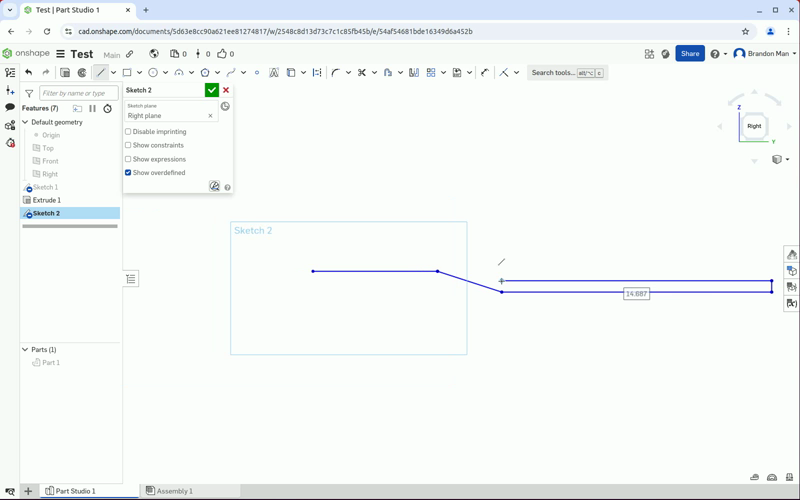
scroll(-6)
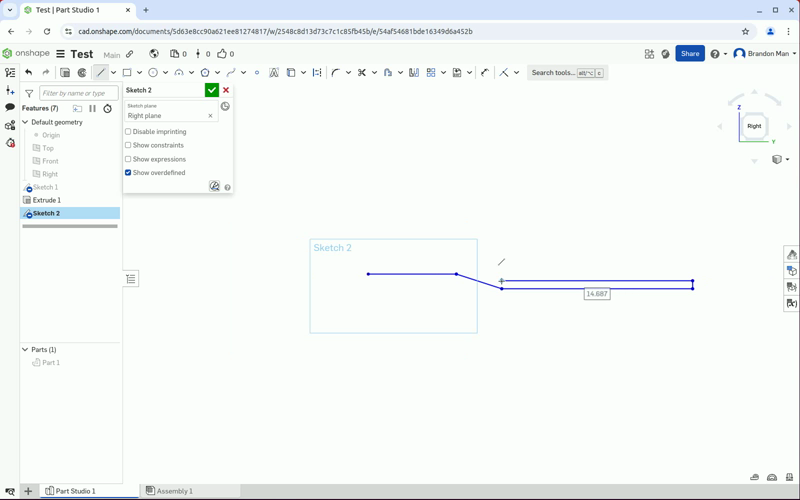
scroll(-6)
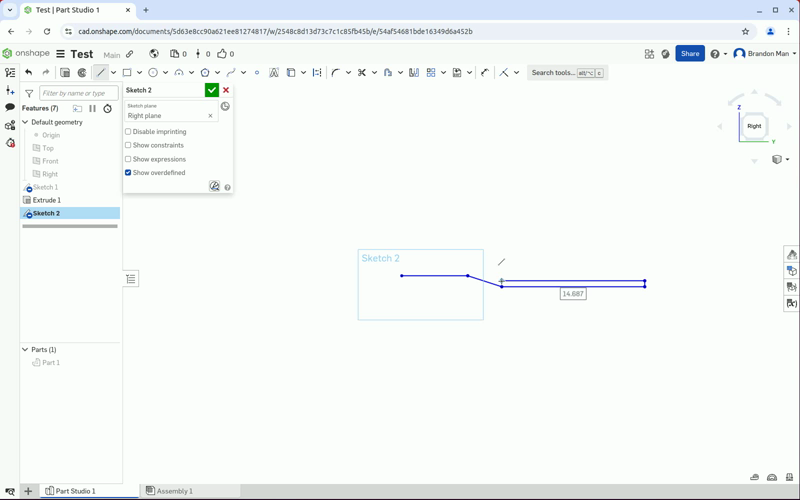
scroll(-6)
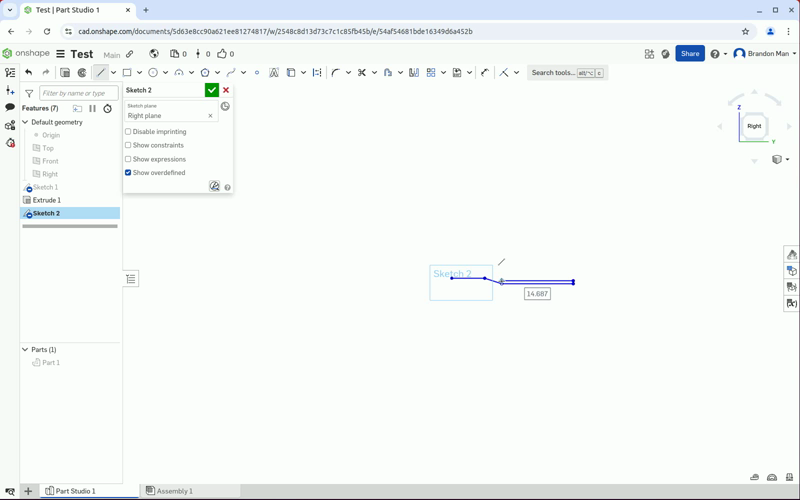
key_up(shift)
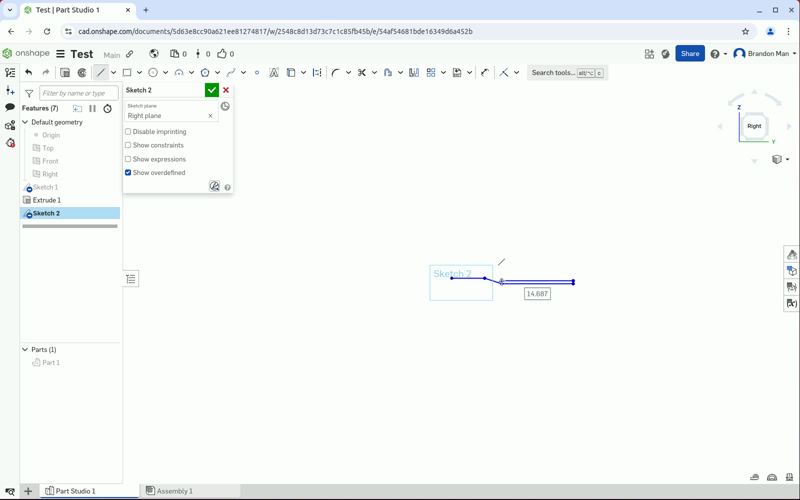
key_down(shift)
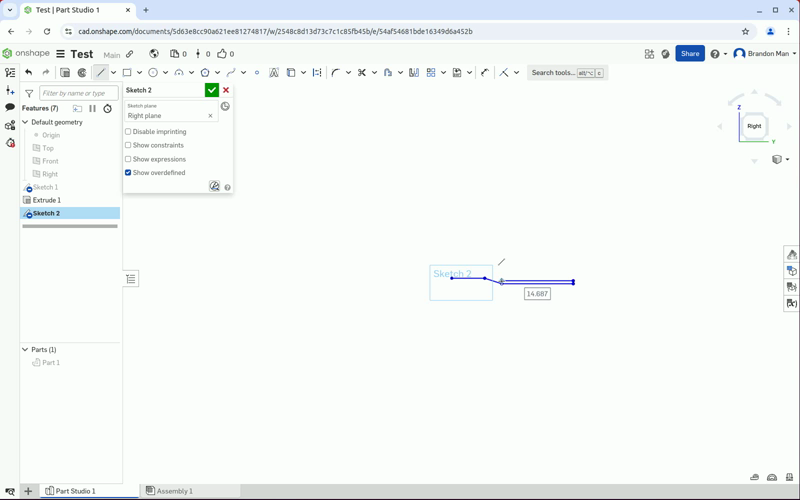
mouse_move(531, 280)
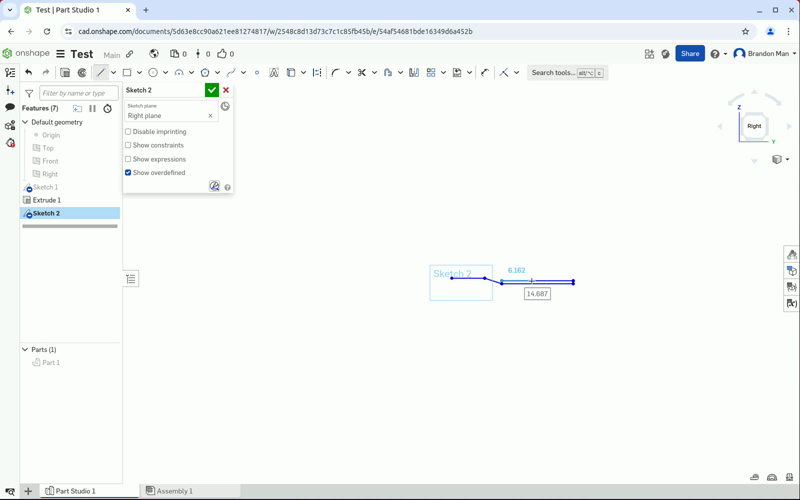
mouse_move(484, 276)
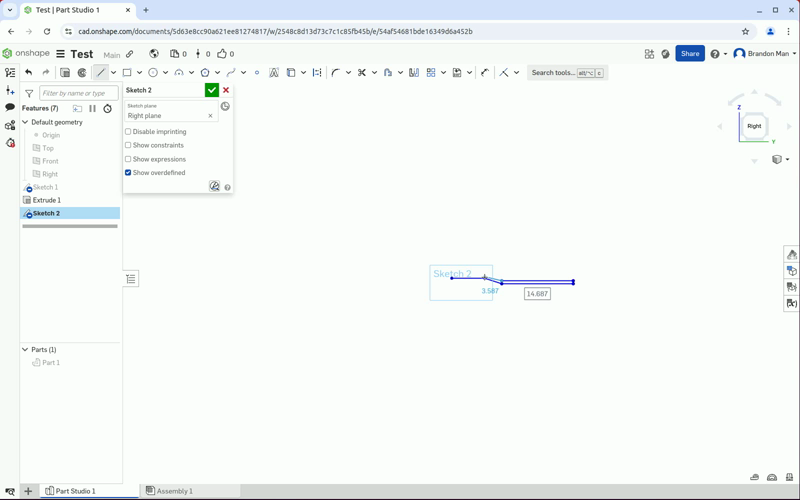
scroll(6)
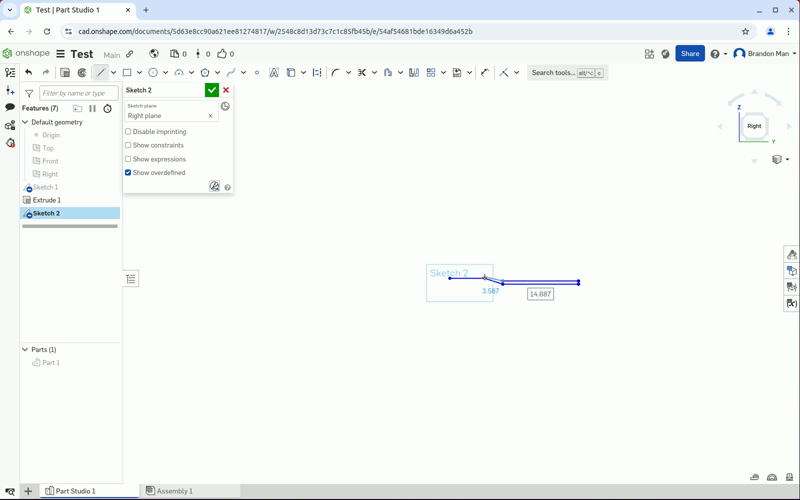
scroll(6)
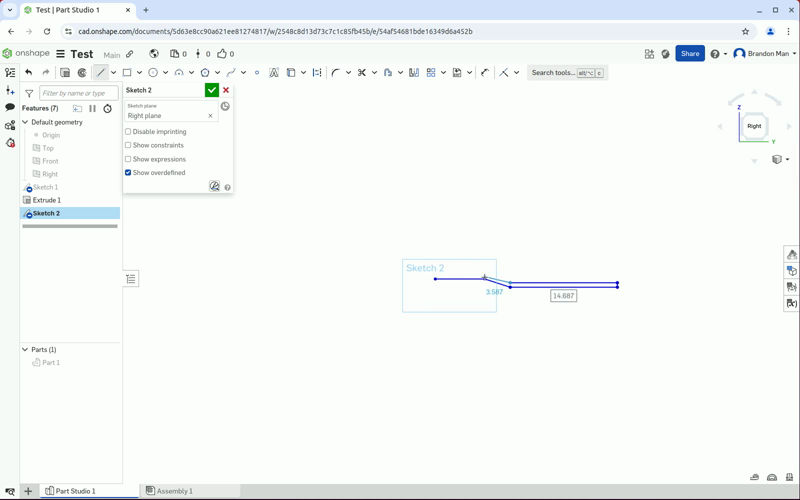
scroll(6)
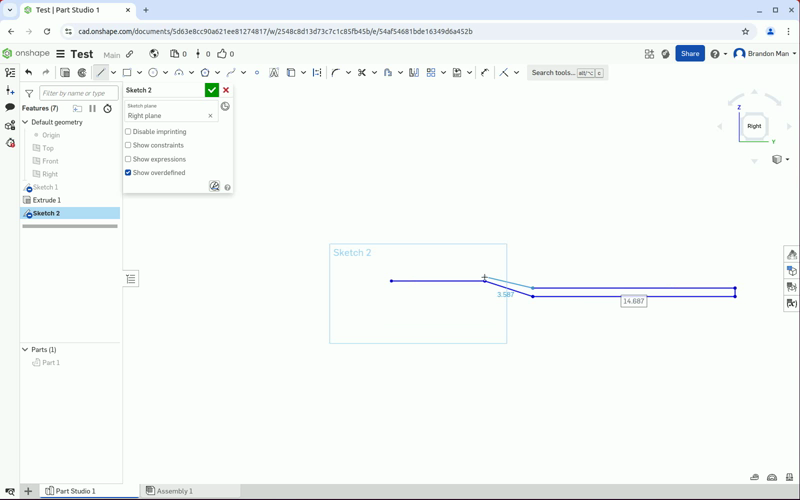
scroll(6)
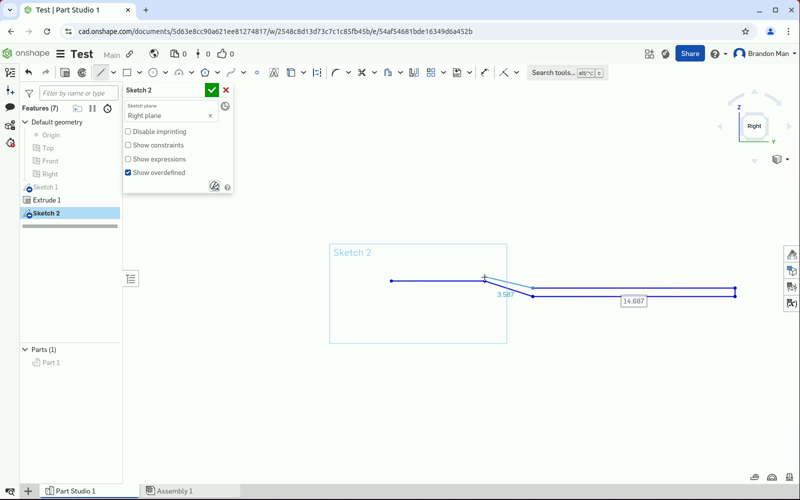
scroll(6)
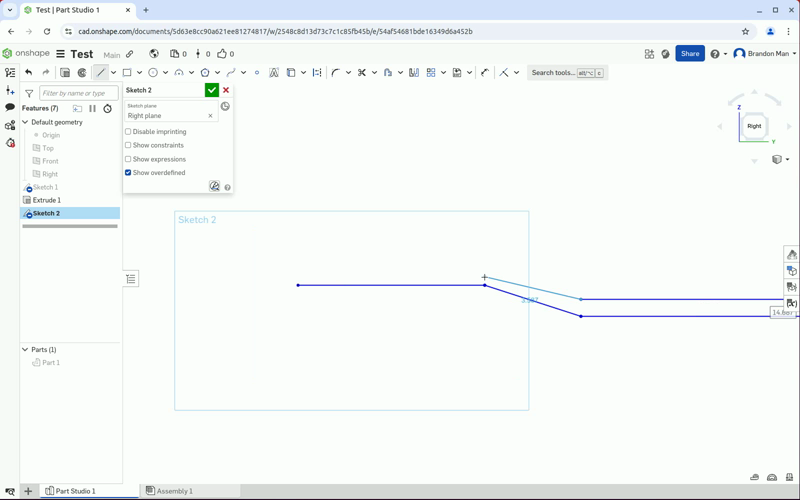
scroll(6)
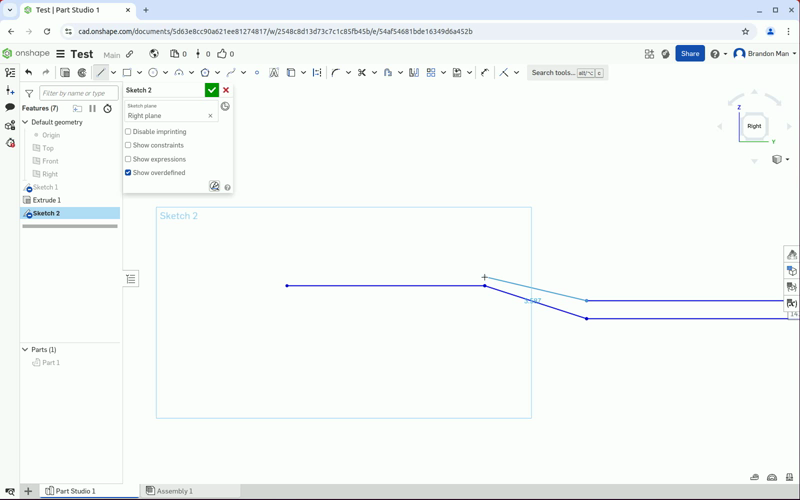
scroll(6)
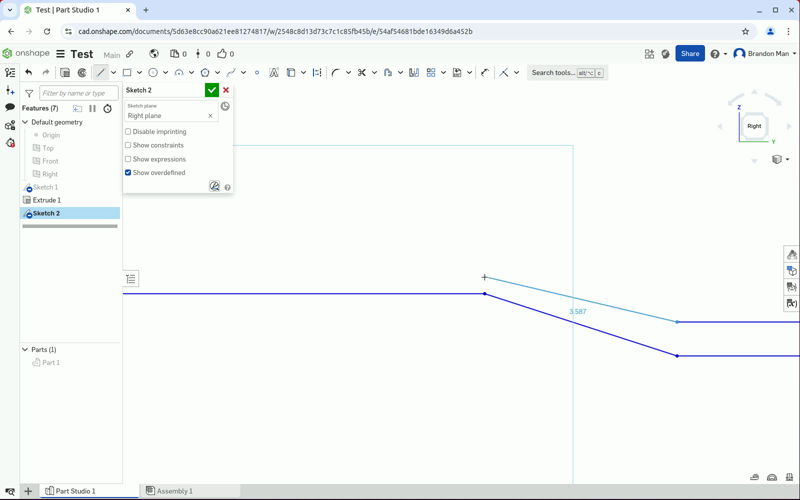
click(484, 276)
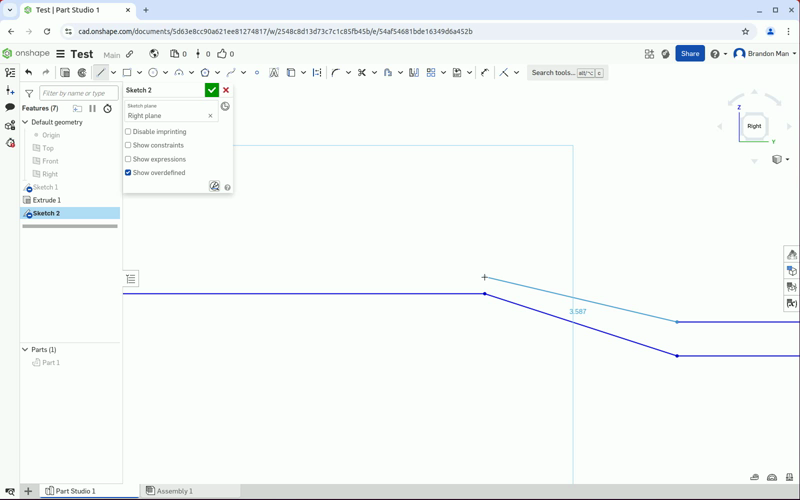
scroll(-6)
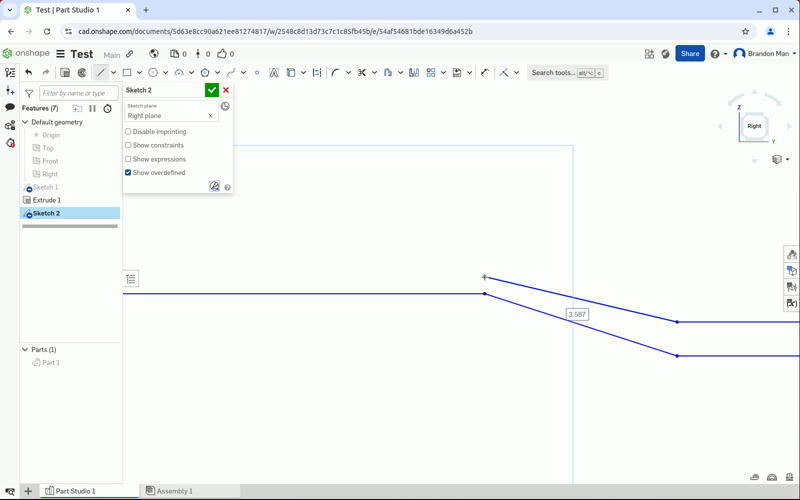
scroll(-6)
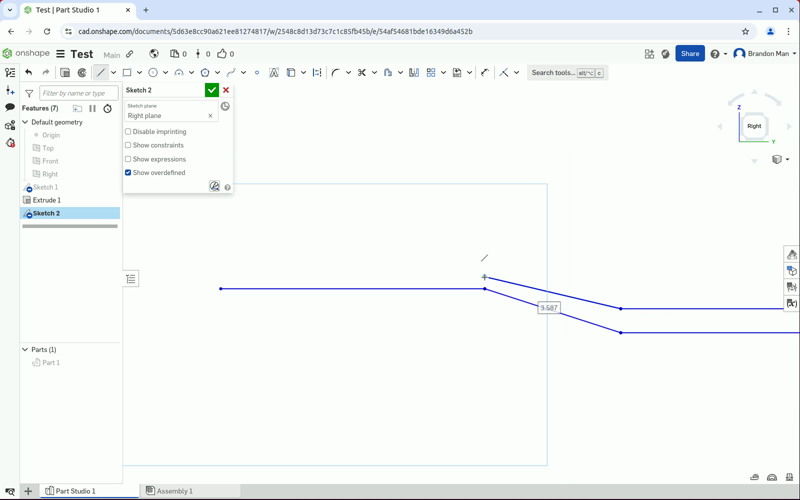
scroll(-6)
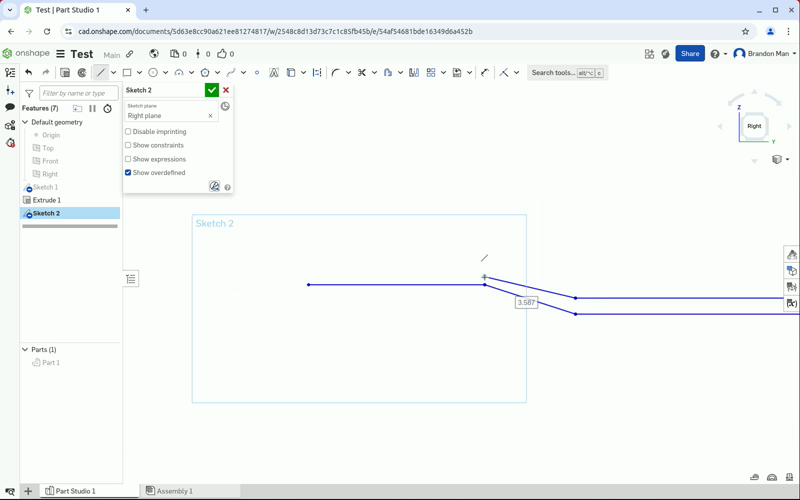
scroll(-6)
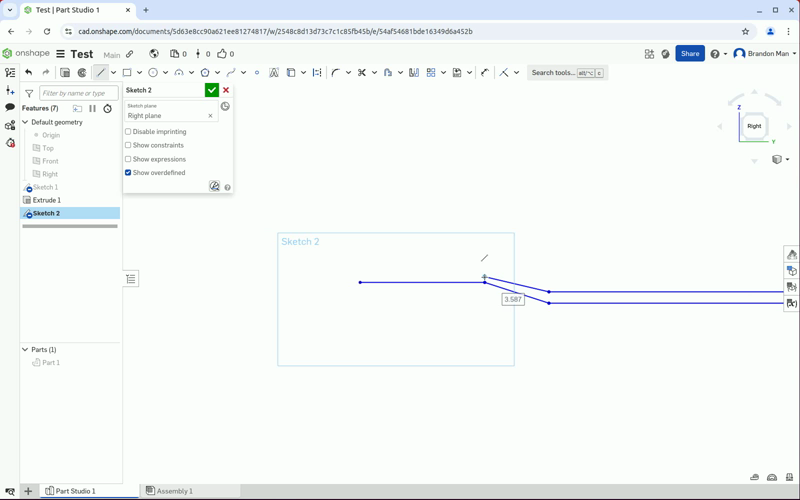
scroll(-6)
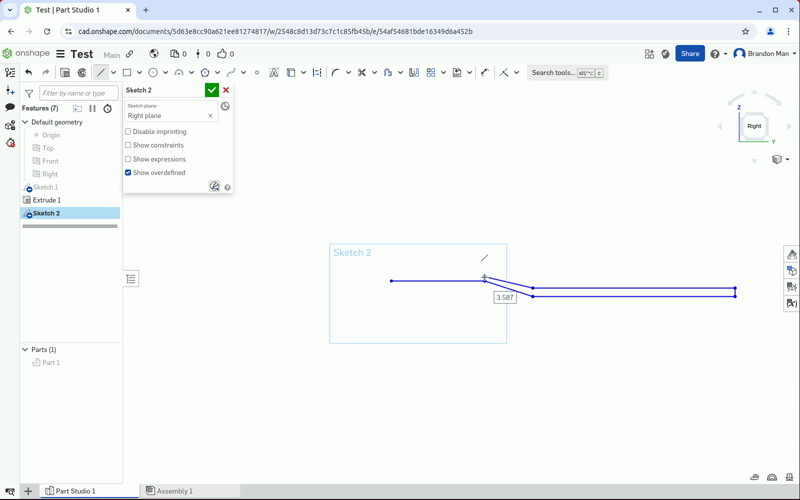
scroll(-6)
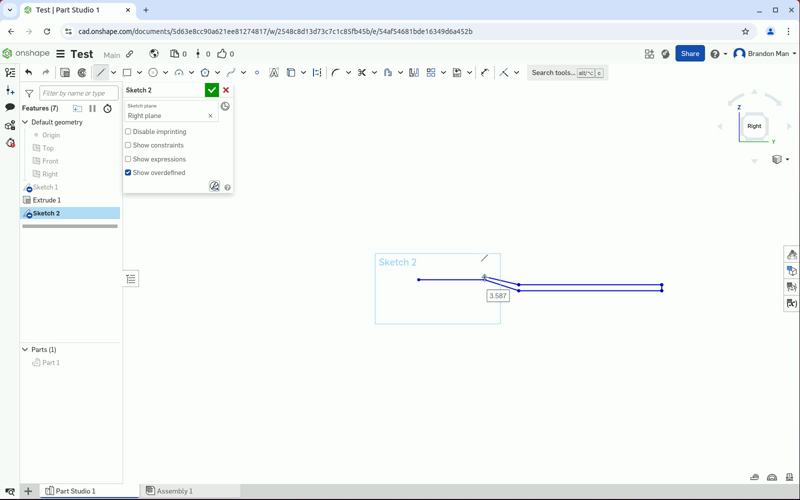
scroll(-6)
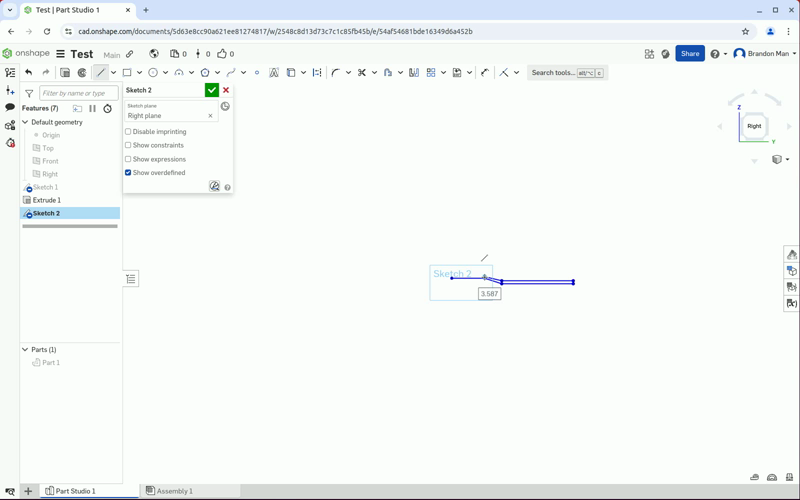
key_up(shift)
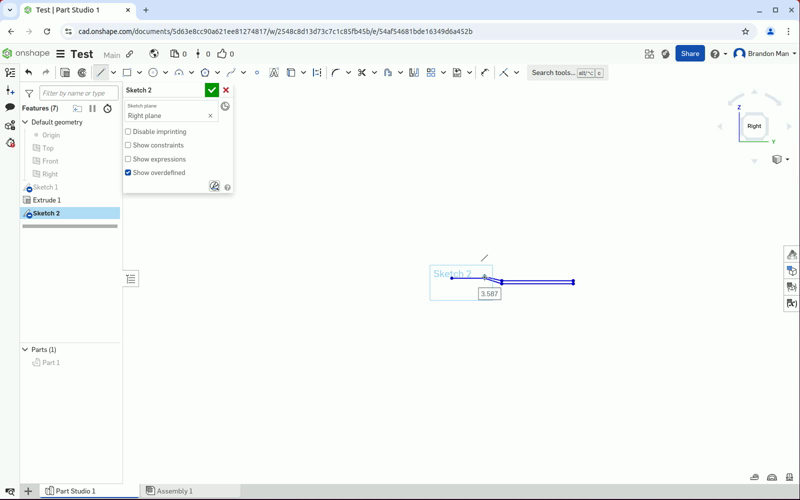
key_down(shift)
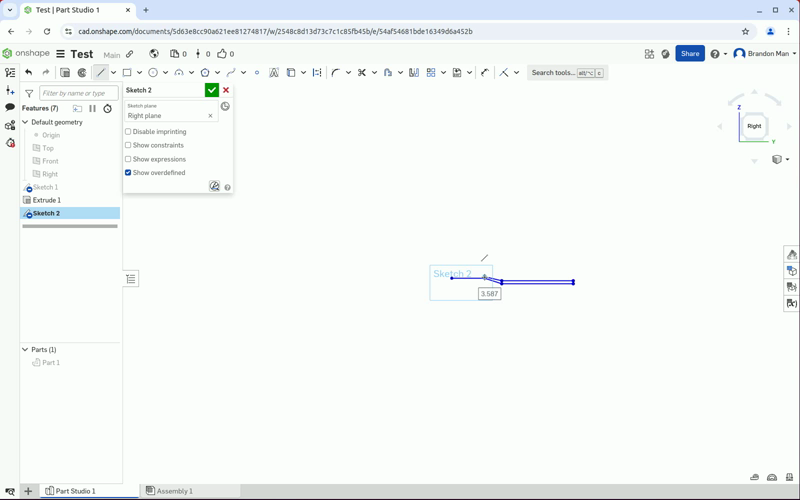
mouse_move(514, 276)
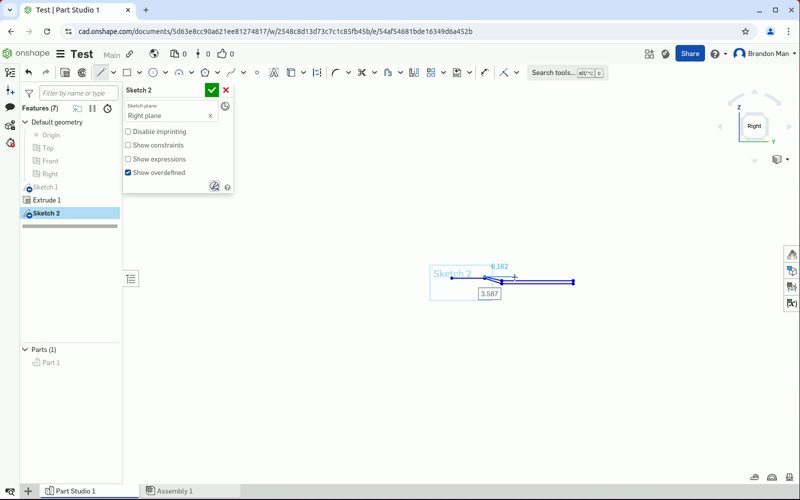
mouse_move(451, 276)
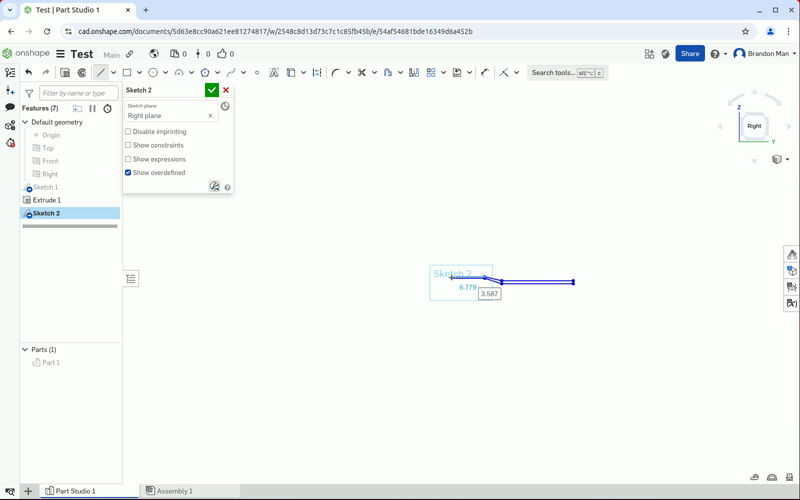
scroll(6)
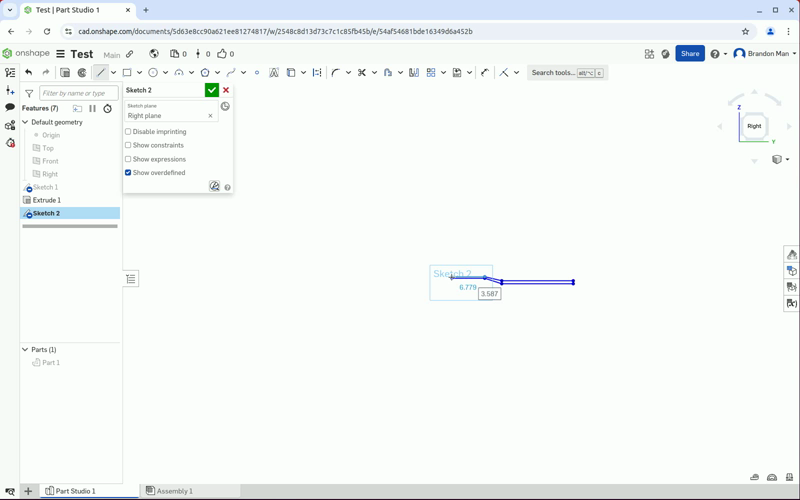
scroll(6)
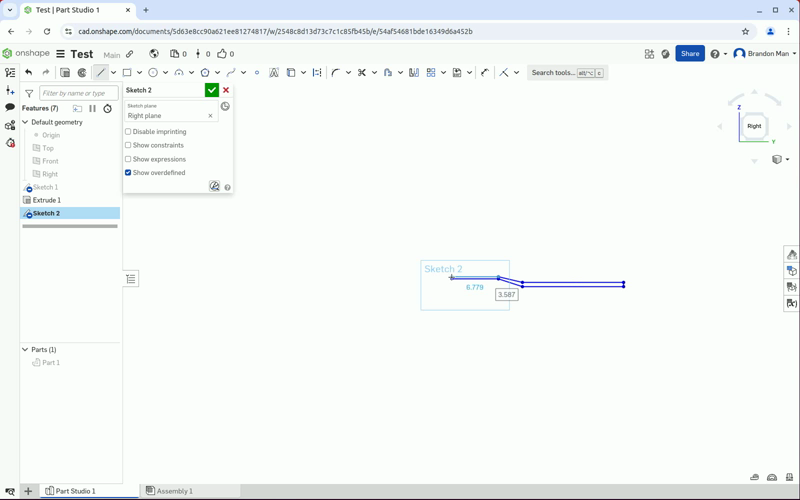
scroll(6)
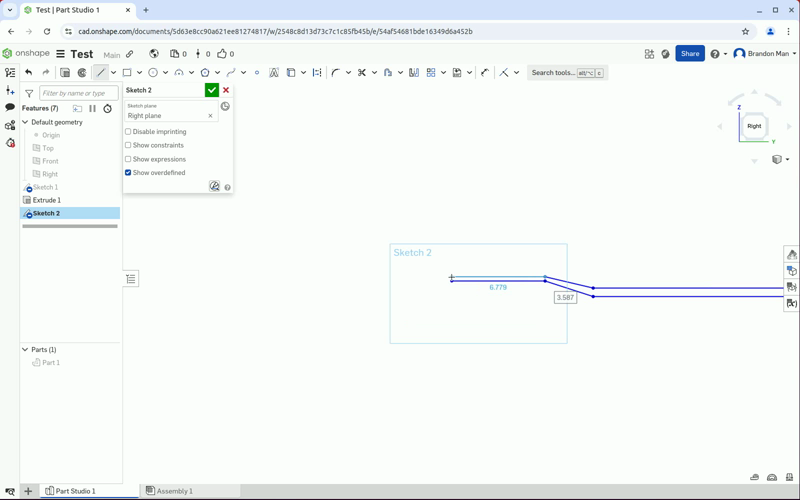
scroll(6)
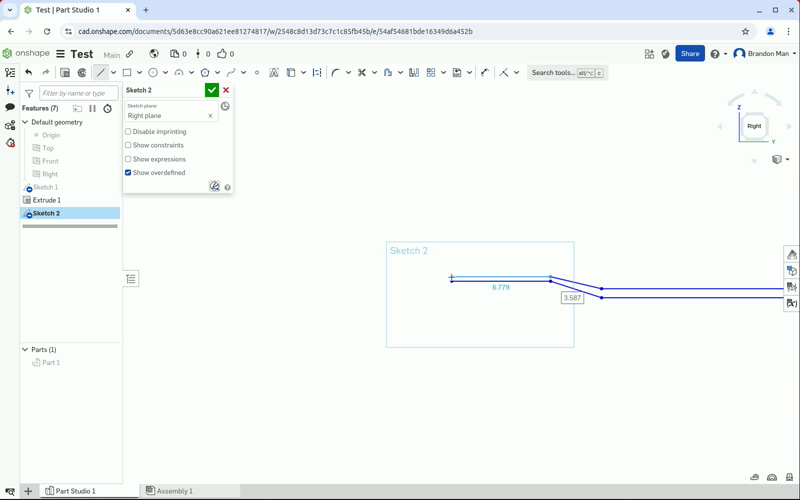
scroll(6)
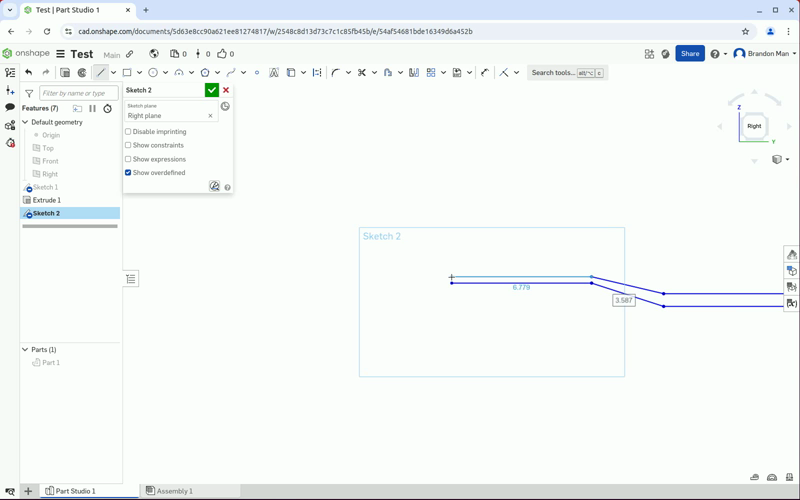
scroll(6)
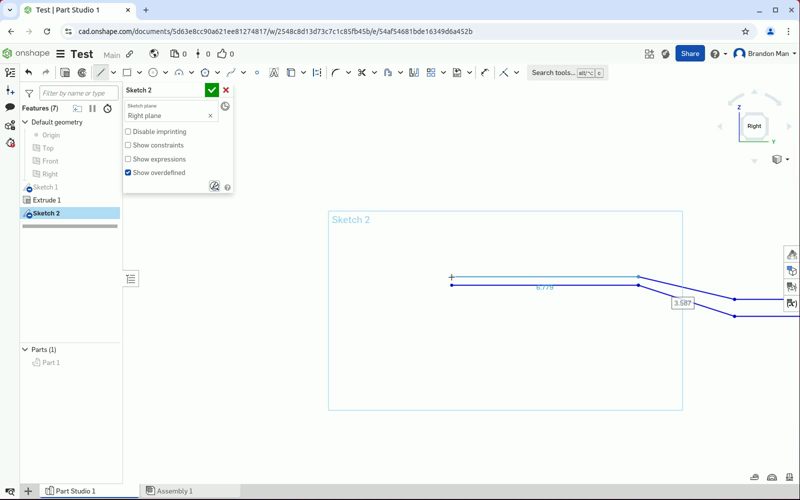
scroll(6)
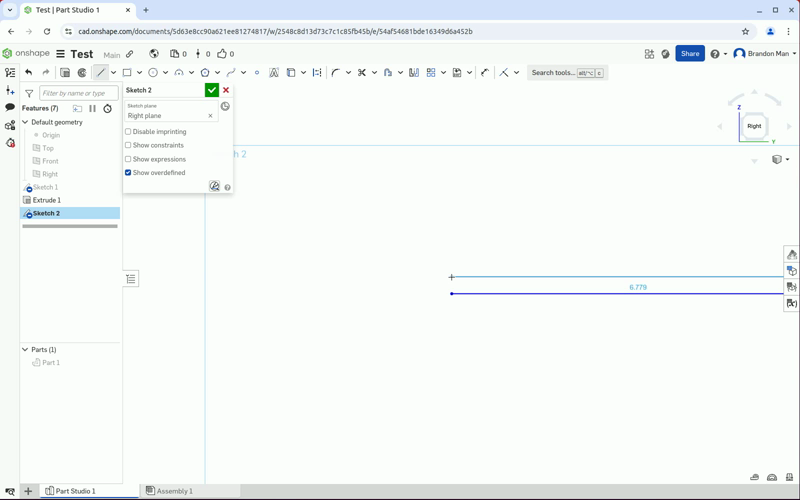
click(451, 276)
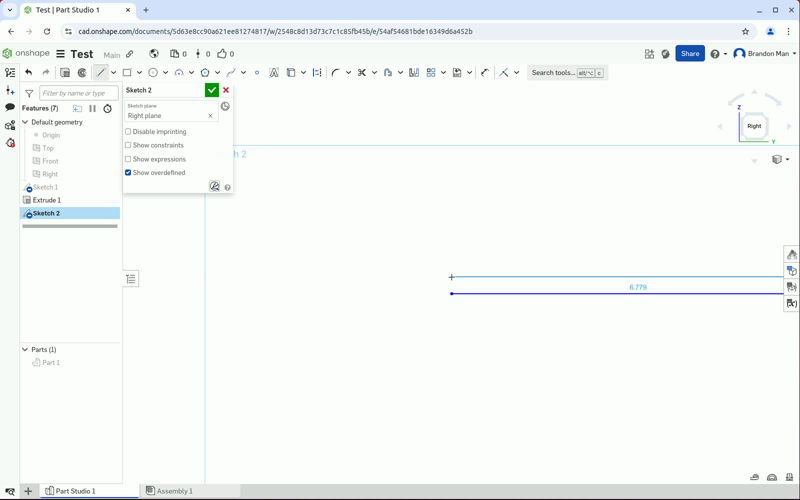
scroll(-6)
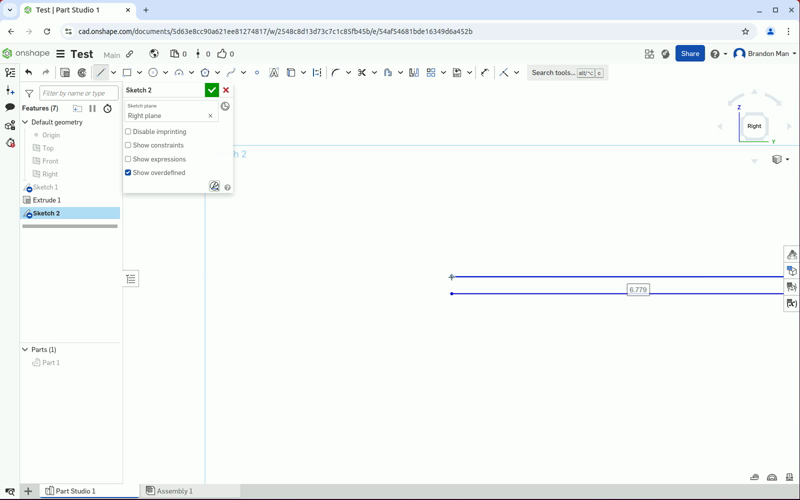
scroll(-6)
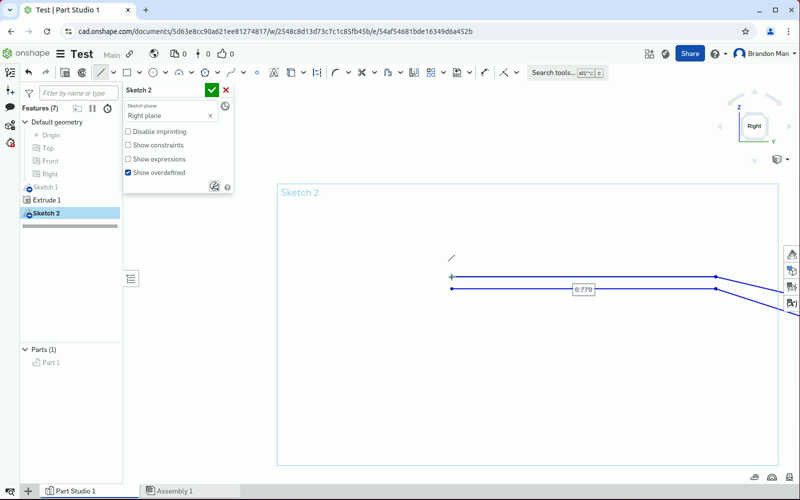
scroll(-6)
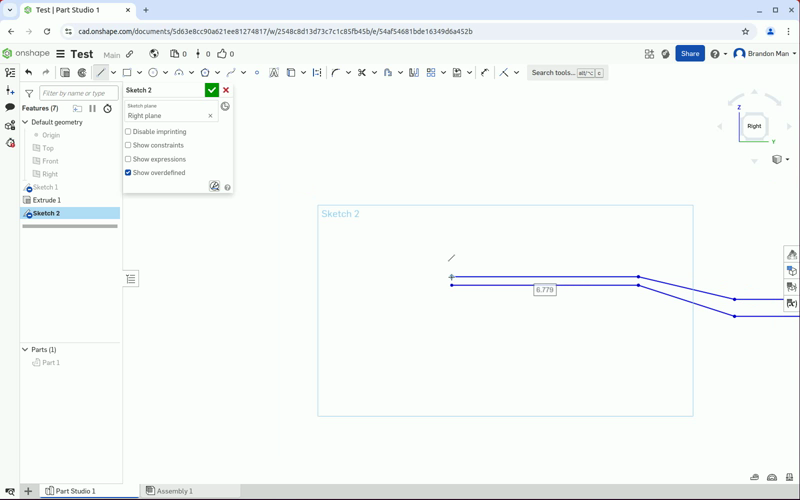
scroll(-6)
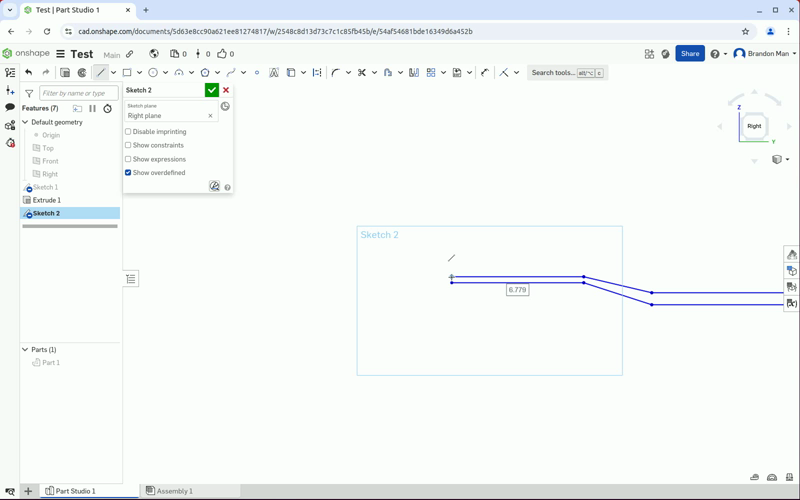
scroll(-6)
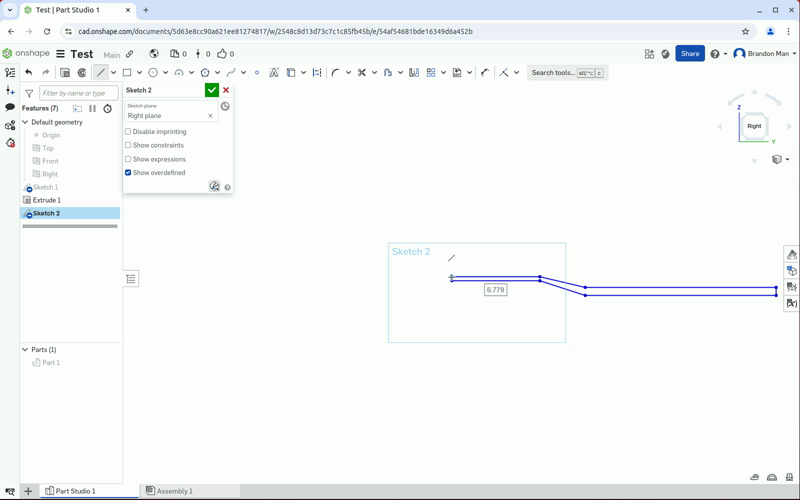
scroll(-6)
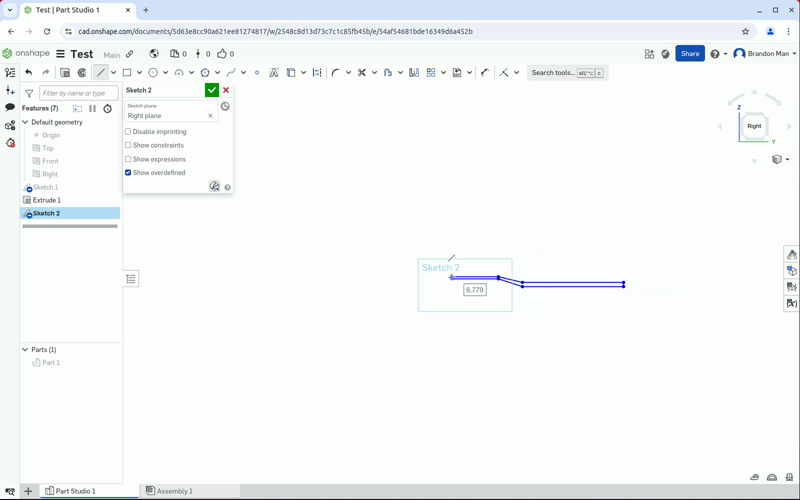
scroll(-6)
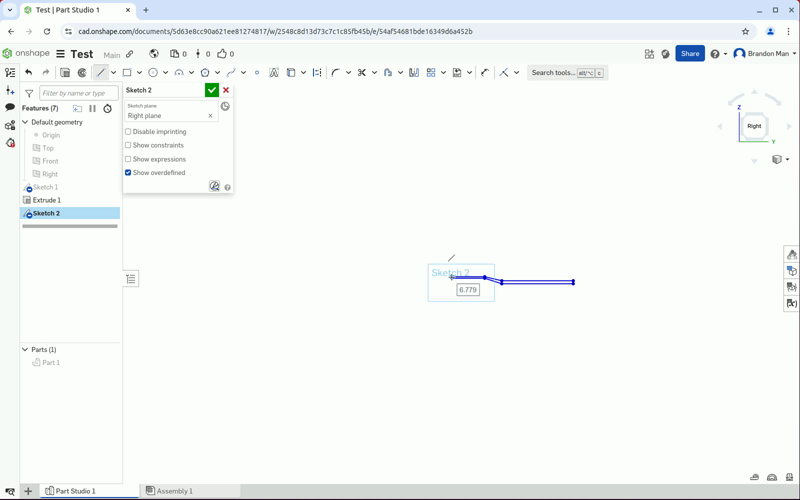
key_up(shift)
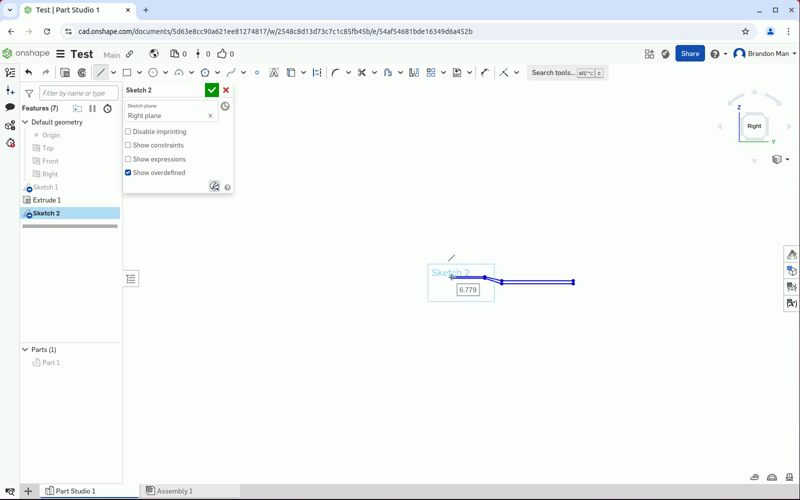
mouse_move(481, 276)
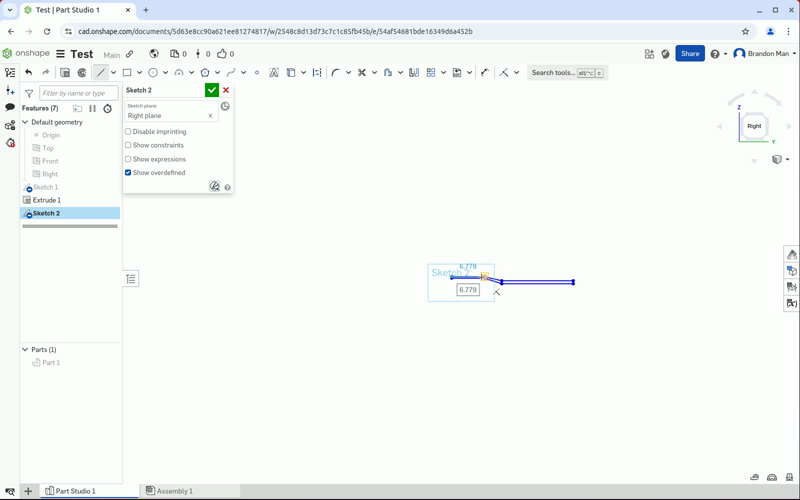
key_down(shift)
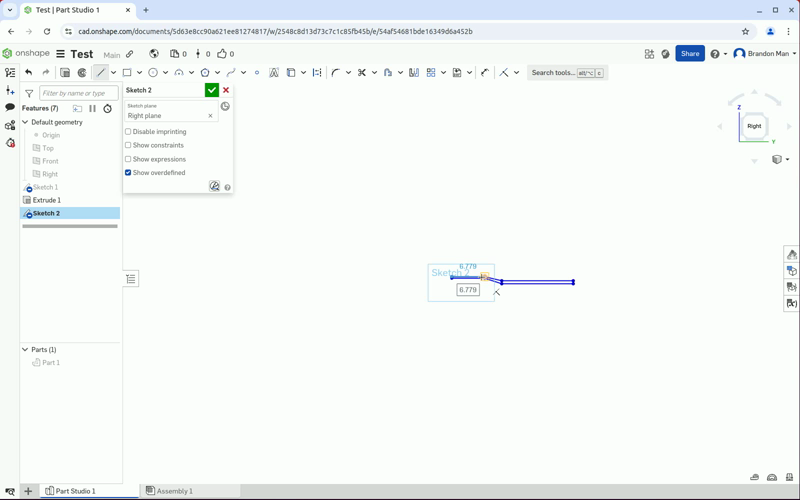
mouse_move(451, 278)
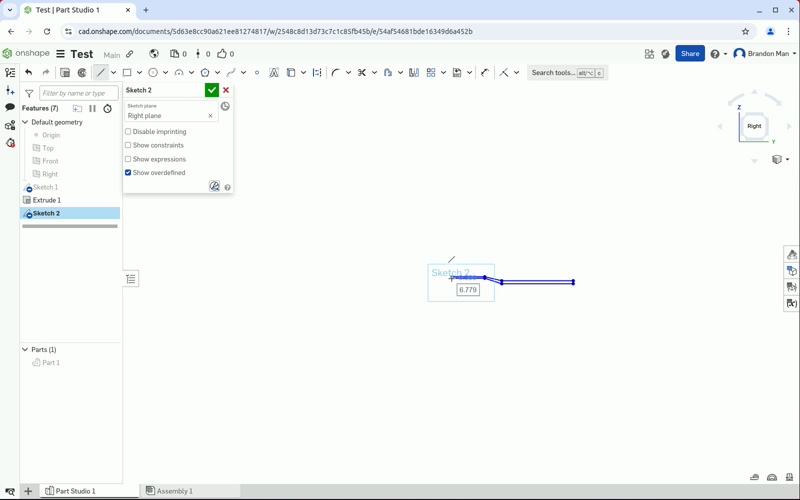
scroll(6)
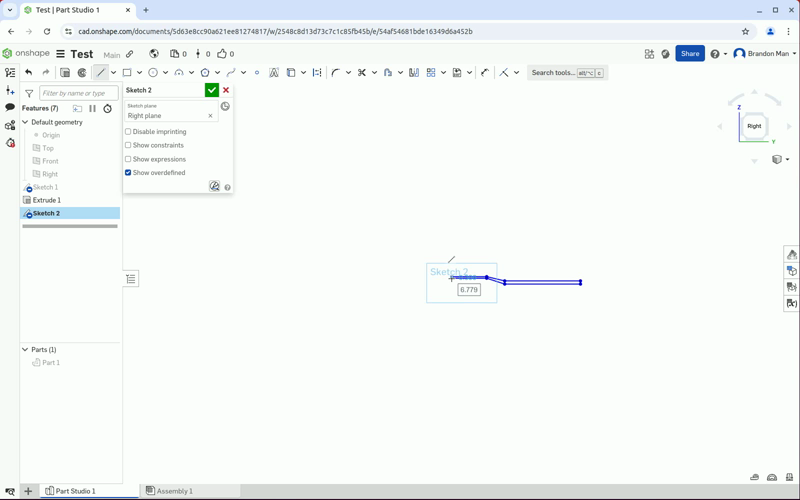
scroll(6)
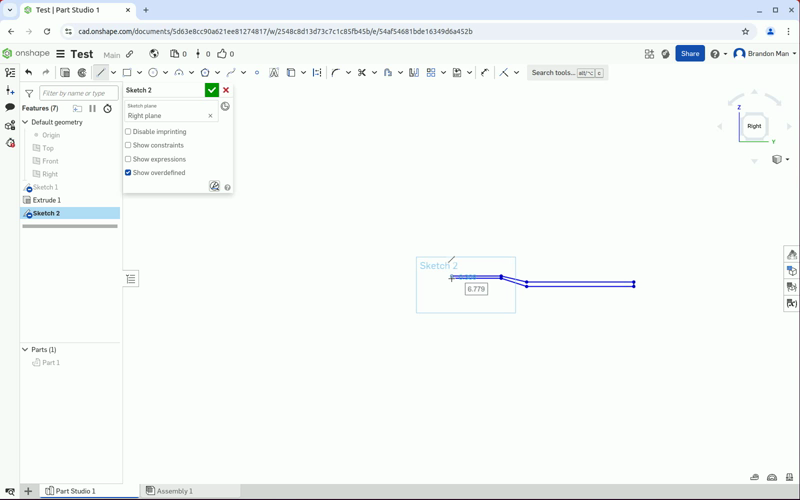
scroll(6)
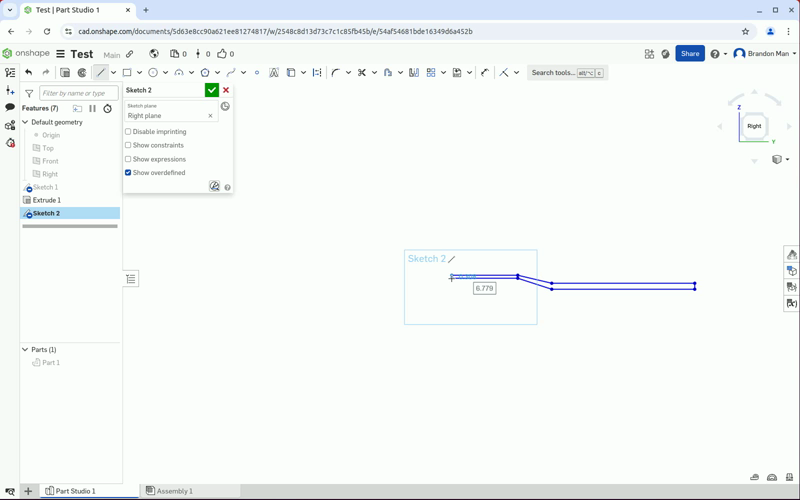
scroll(6)
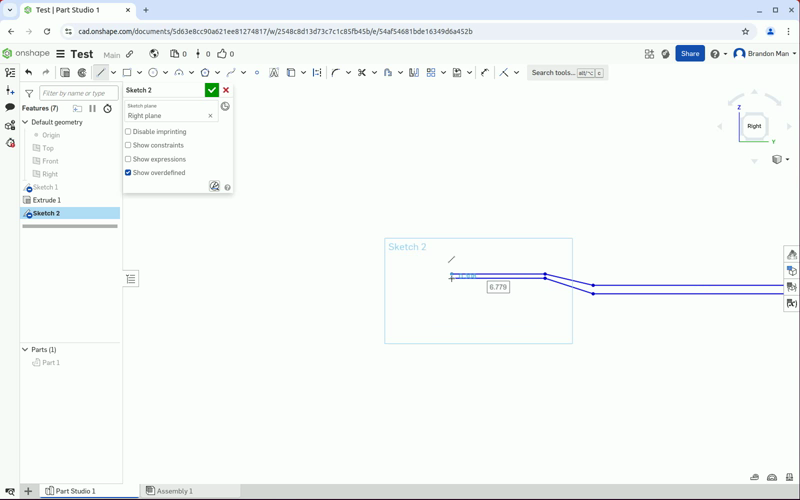
scroll(6)
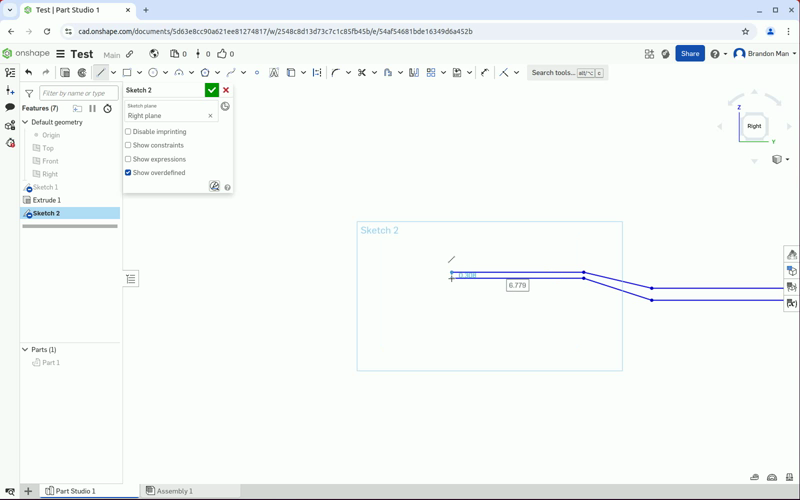
scroll(6)
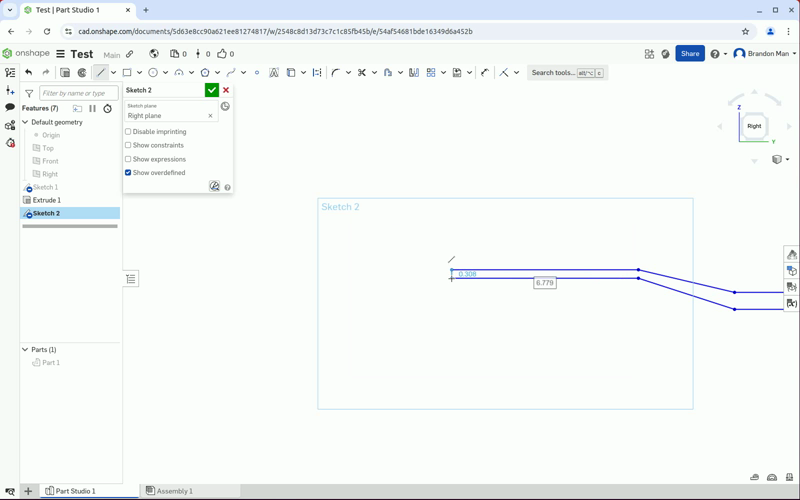
scroll(6)
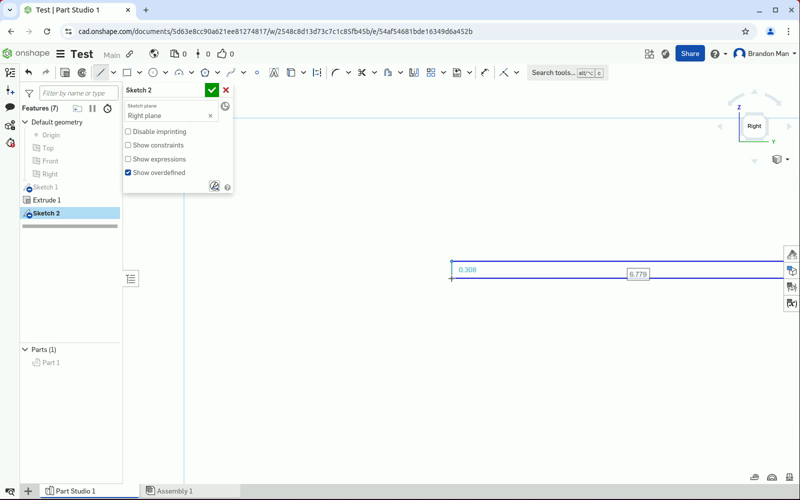
key_up(shift)
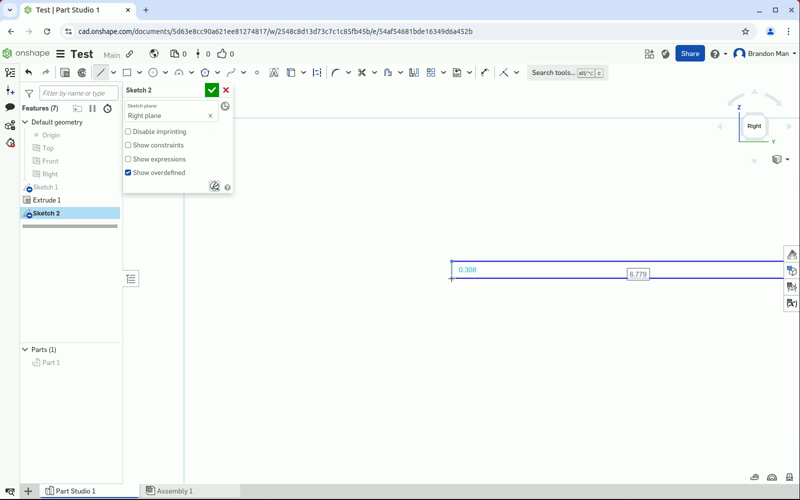
click(451, 278)
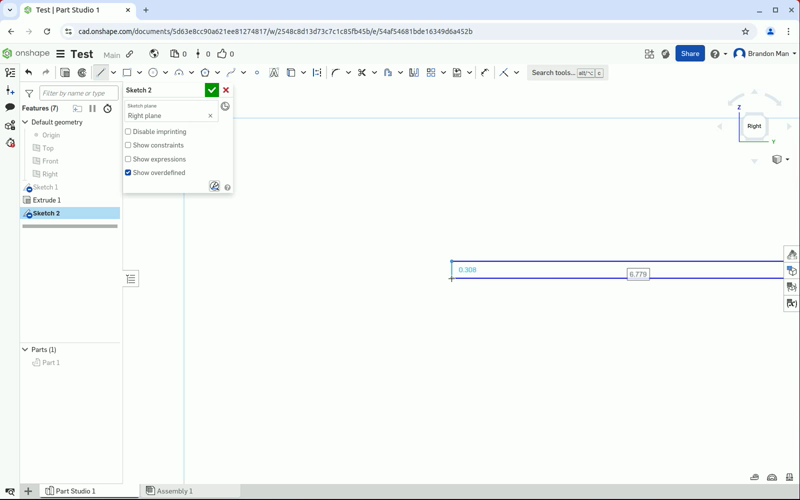
scroll(-6)
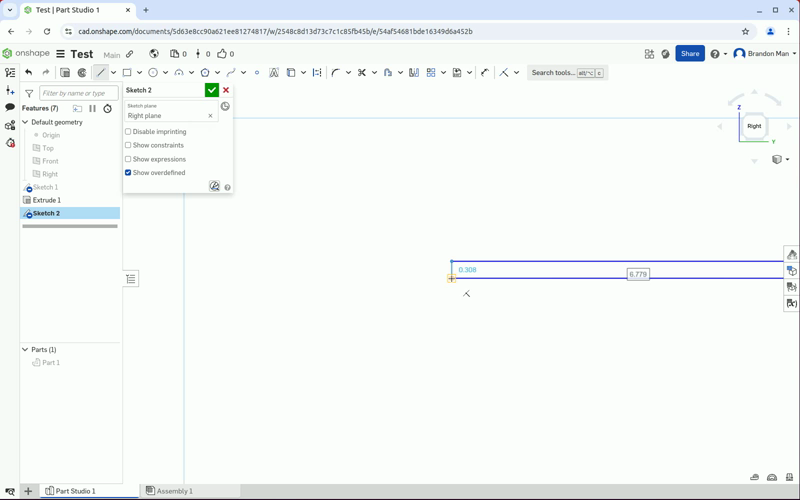
scroll(-6)
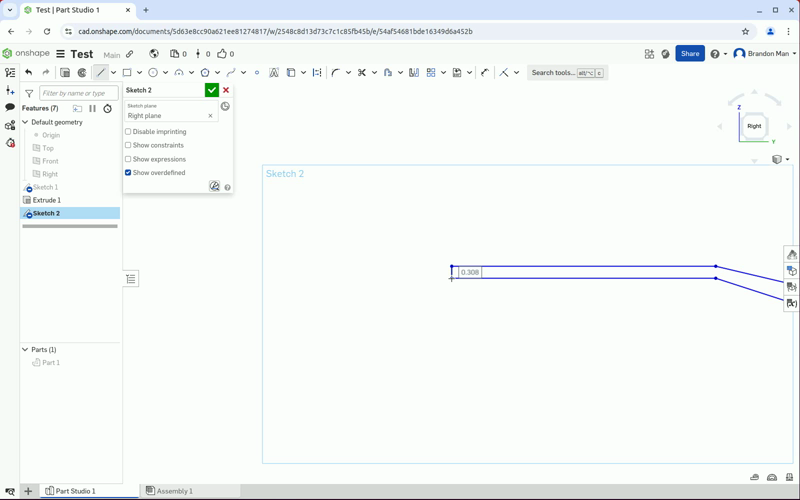
scroll(-6)
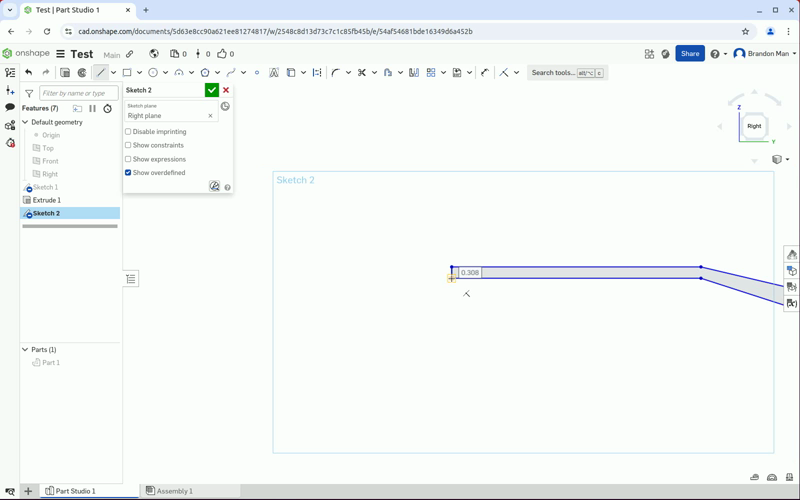
scroll(-6)
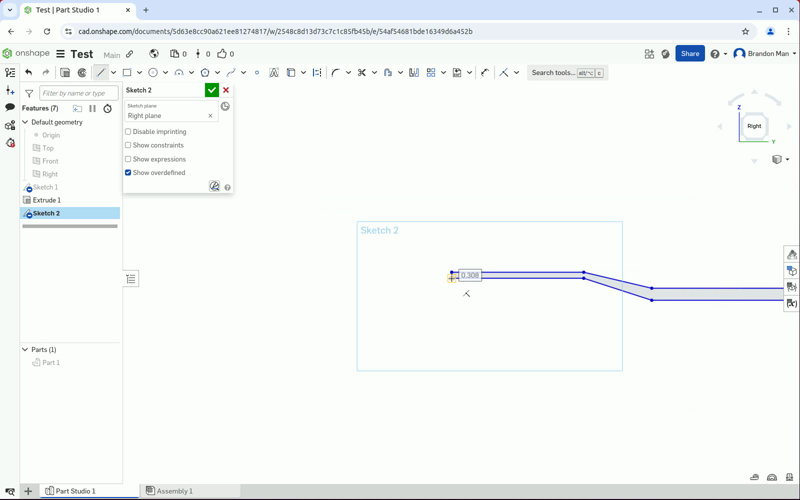
scroll(-6)
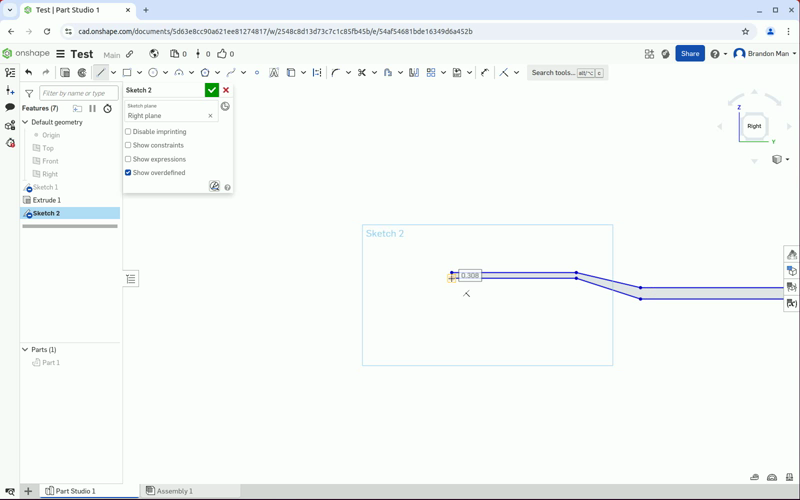
scroll(-6)
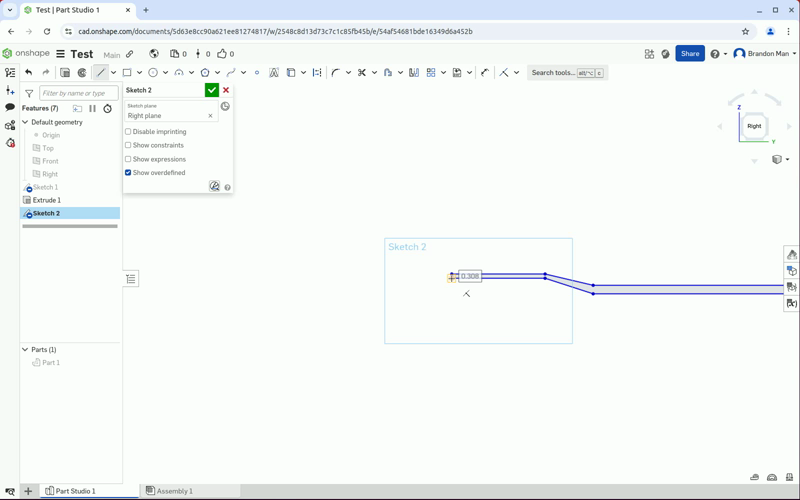
scroll(-6)
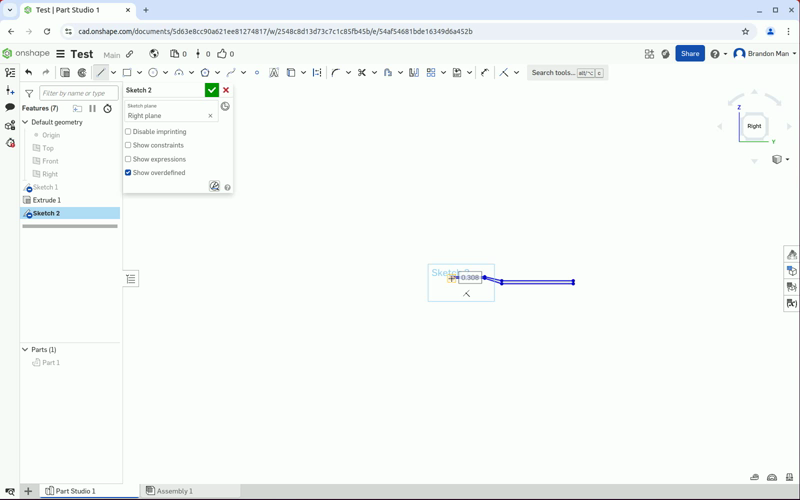
key(esc)
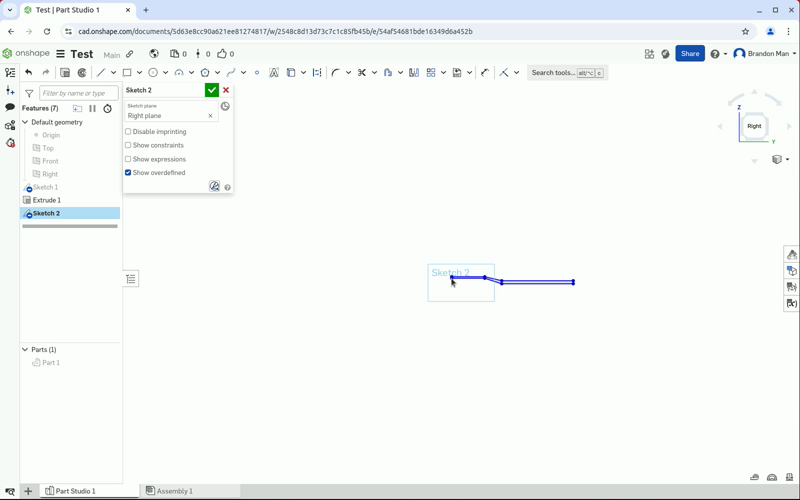
mouse_move(520, 281)
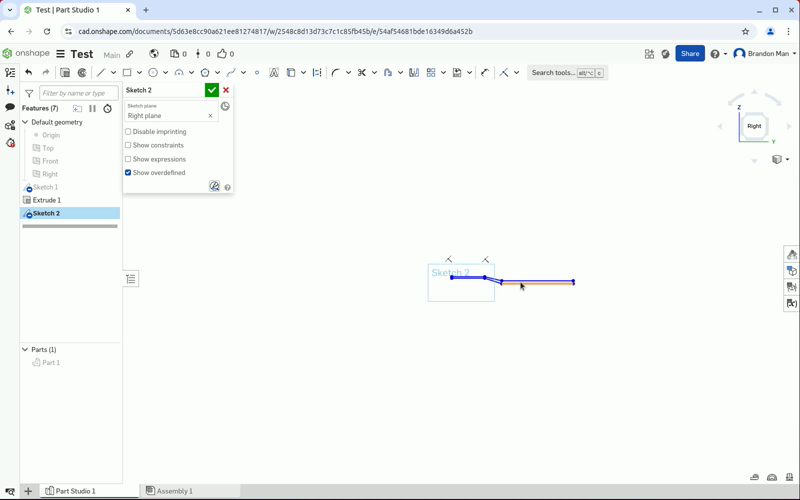
scroll(6)
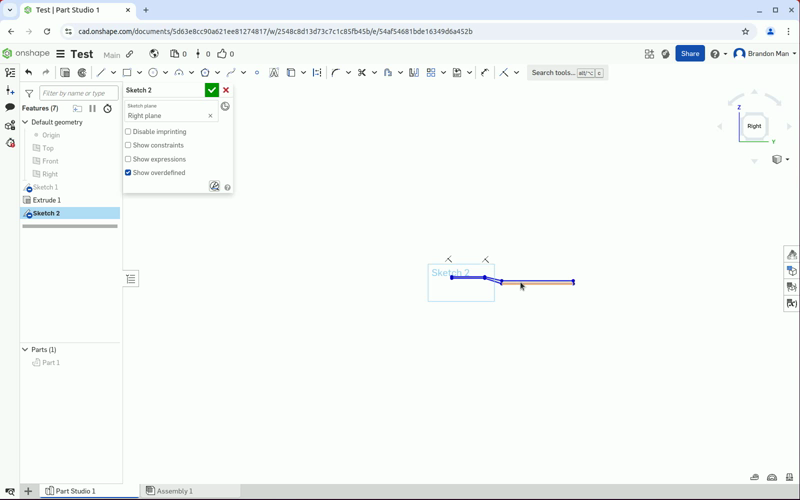
scroll(6)
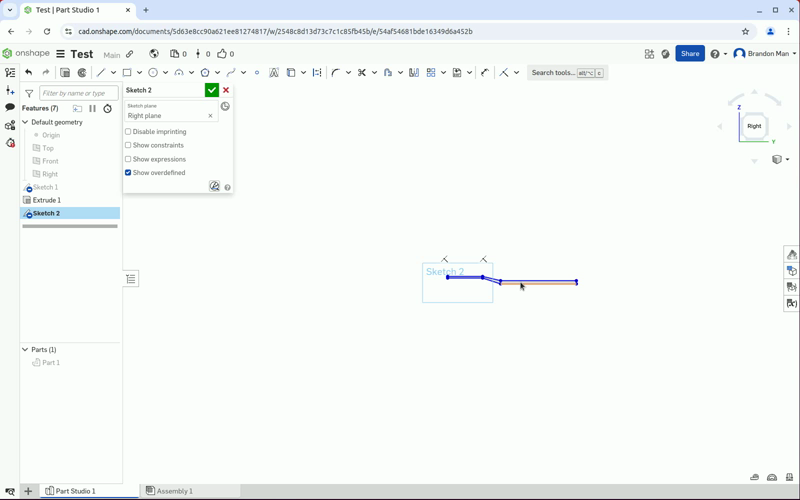
scroll(6)
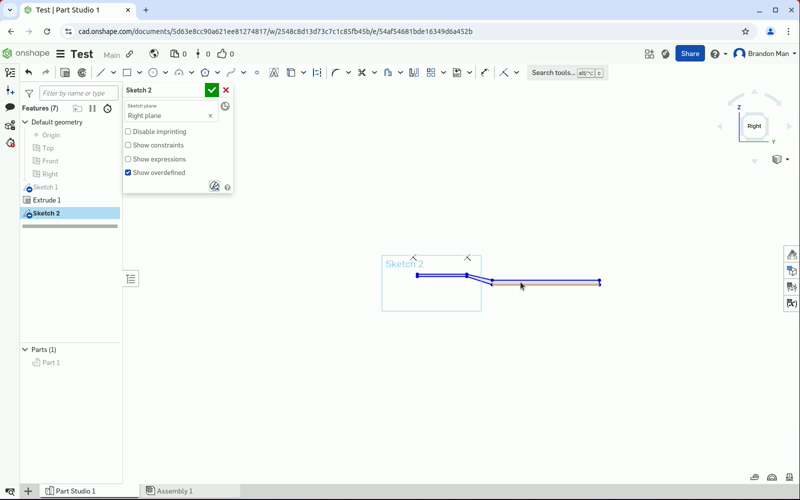
scroll(6)
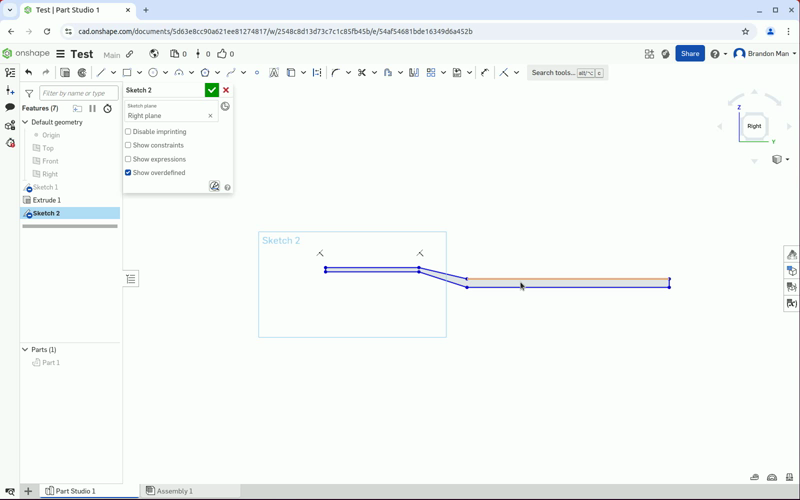
scroll(6)
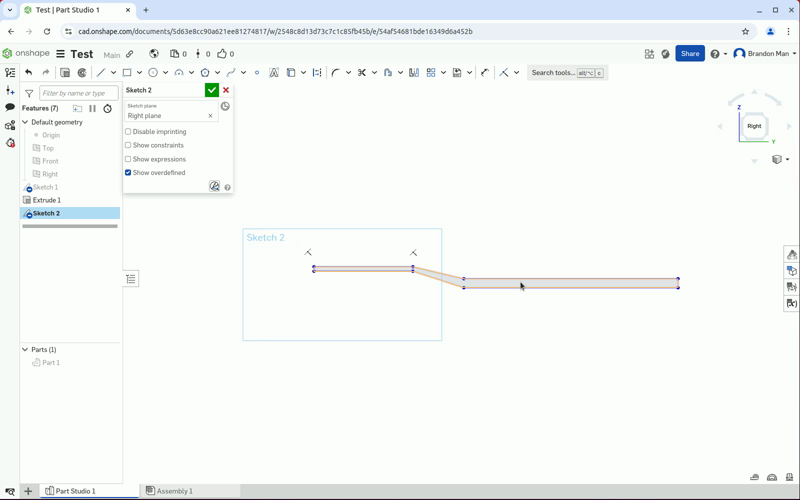
scroll(6)
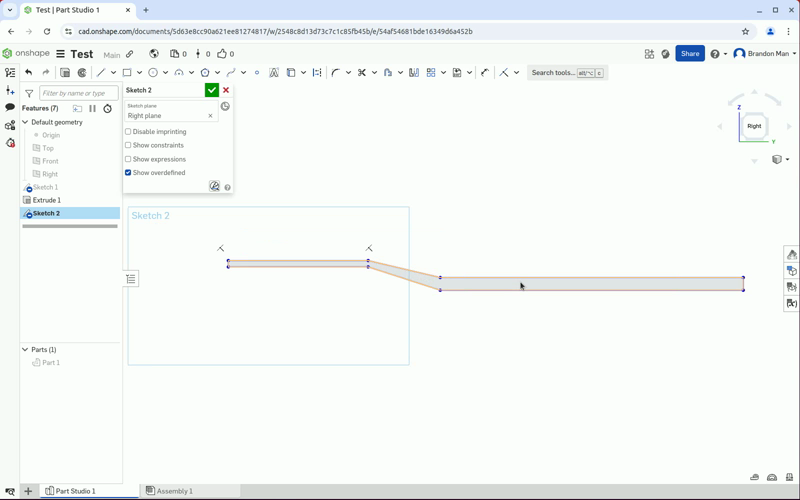
scroll(6)
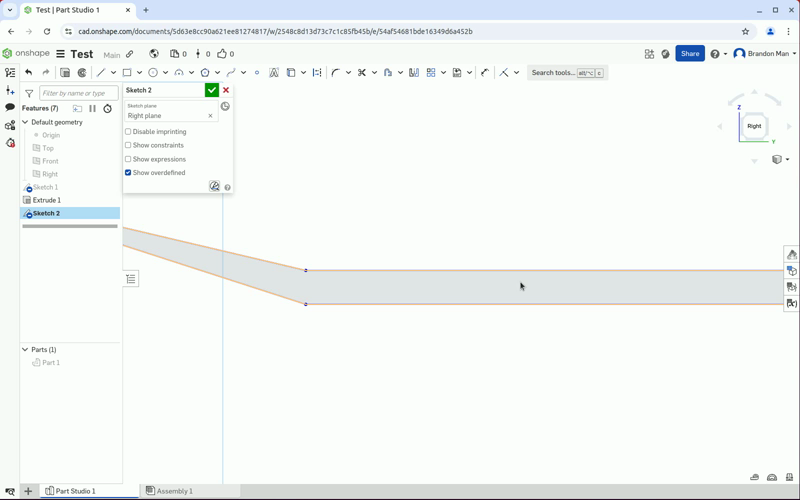
click(520, 281)
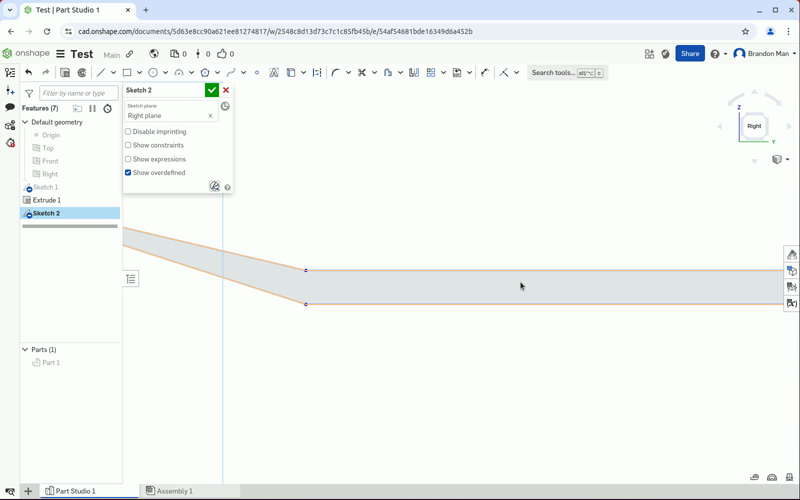
scroll(-6)
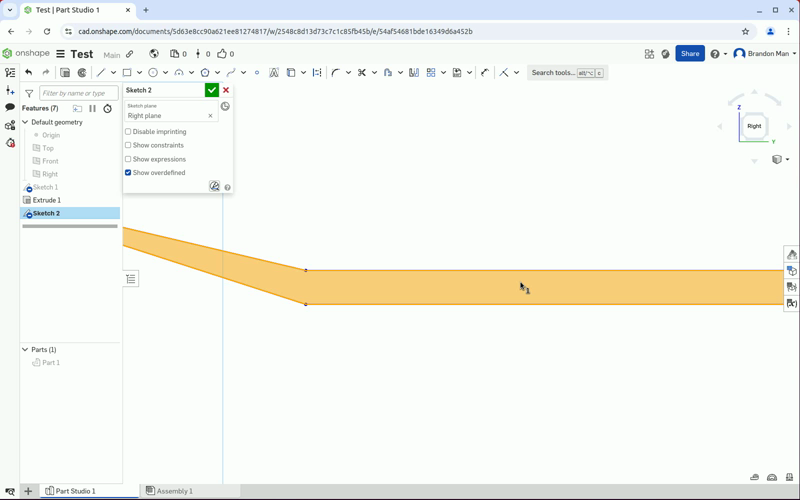
scroll(-6)
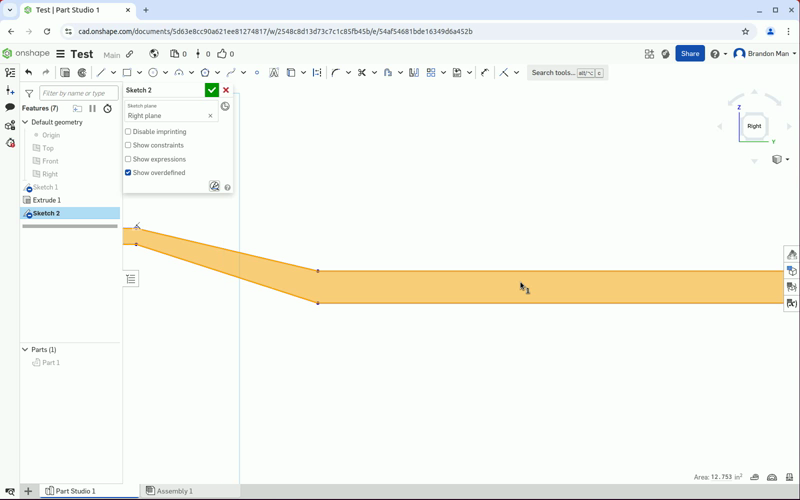
scroll(-6)
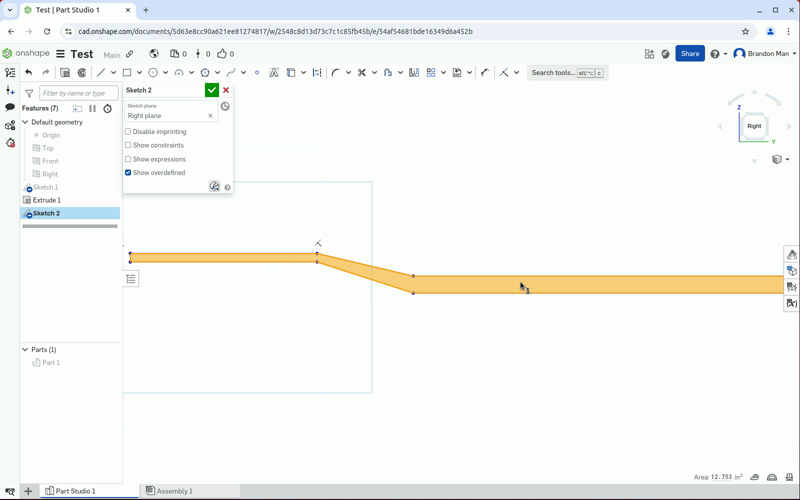
scroll(-6)
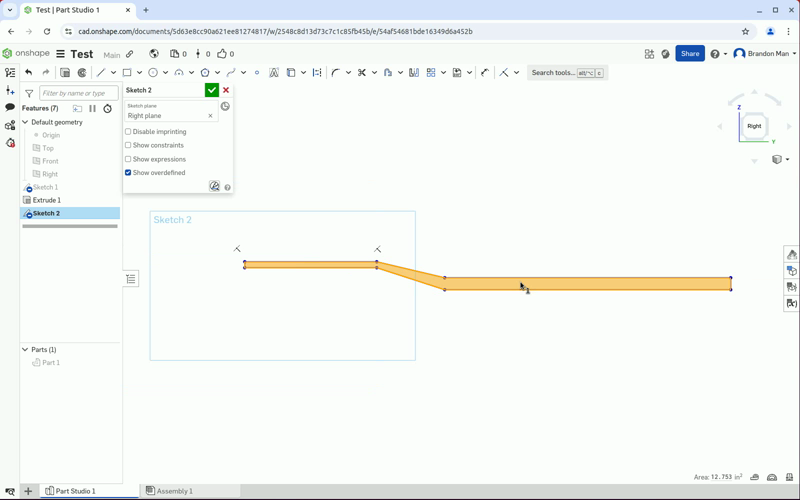
scroll(-6)
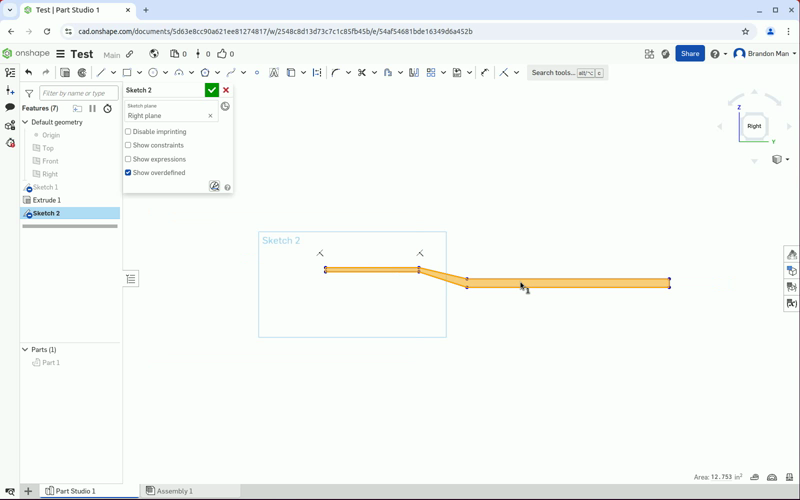
scroll(-6)
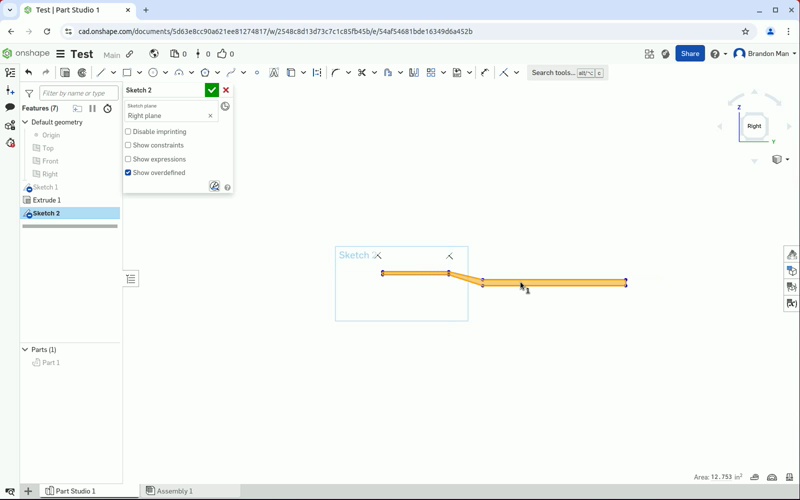
scroll(-6)
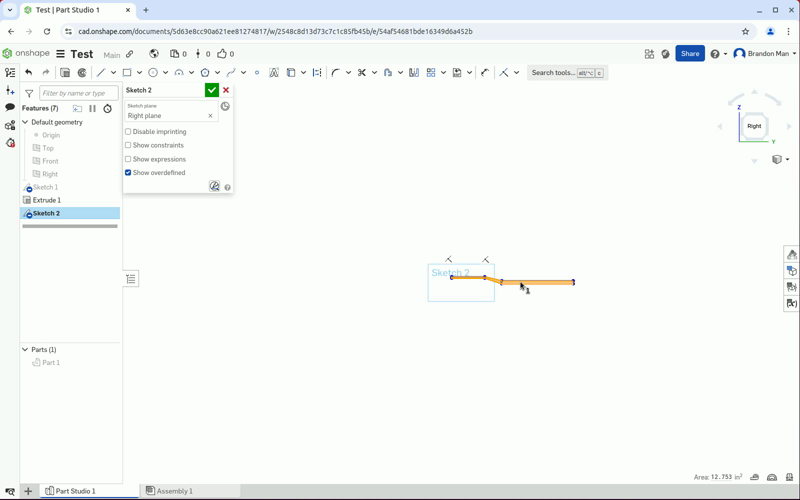
mouse_move(73, 352)
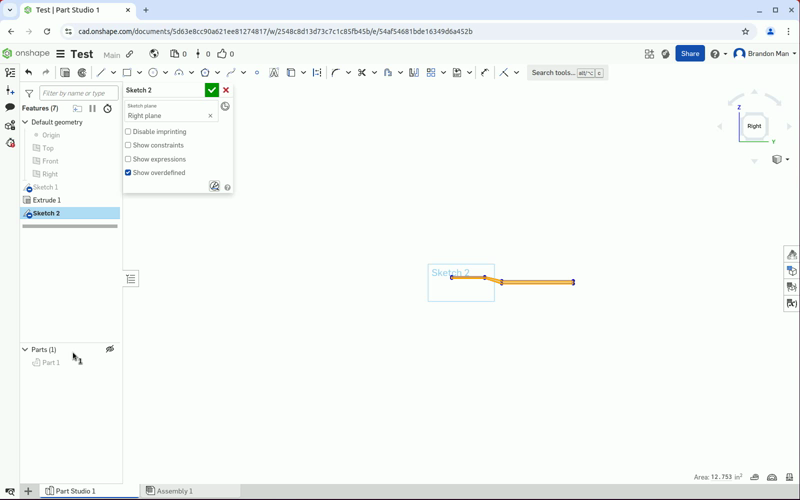
key(shift+y)
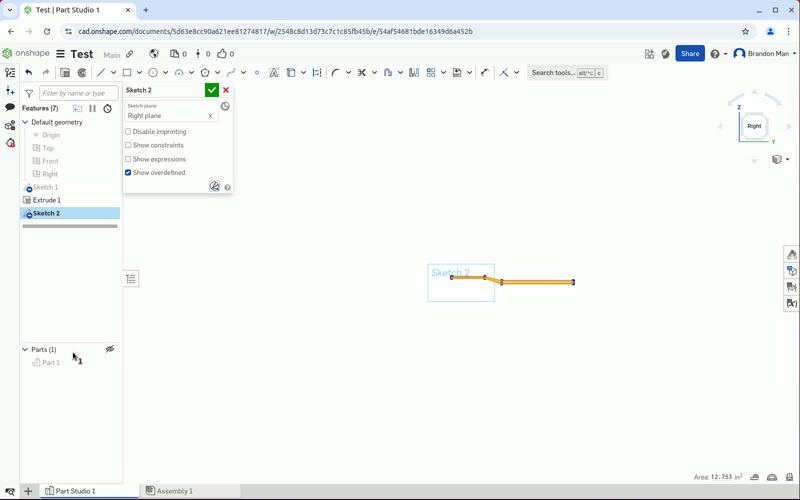
key(shift+e)
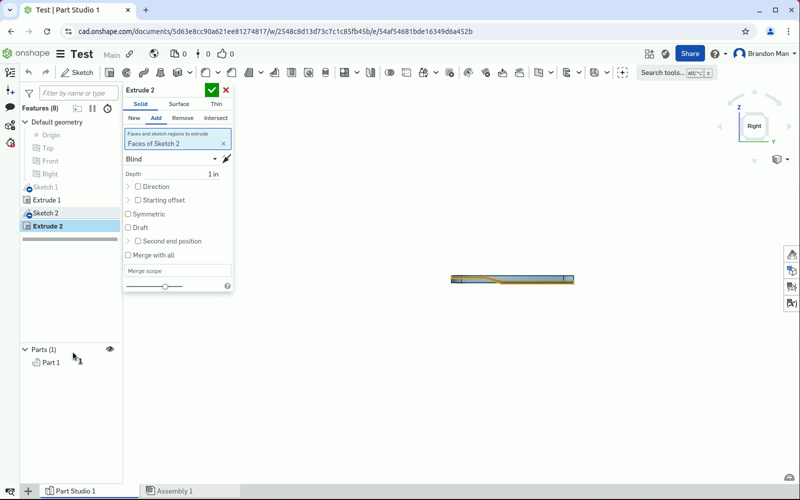
mouse_move(143, 106)
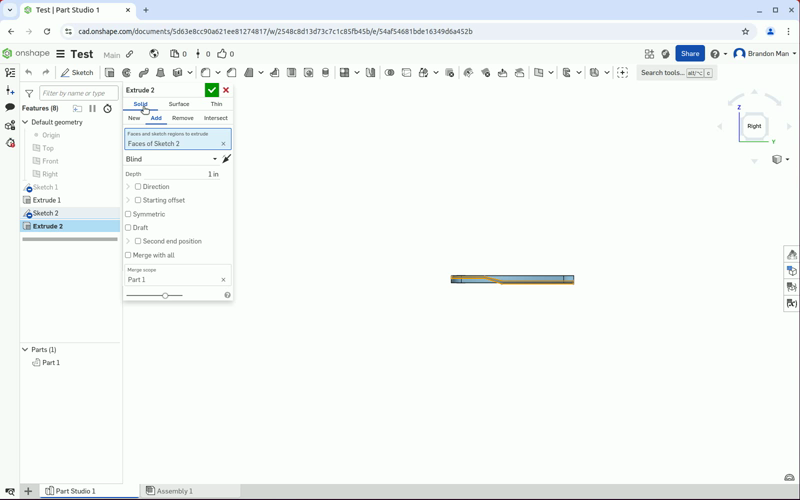
click(143, 106)
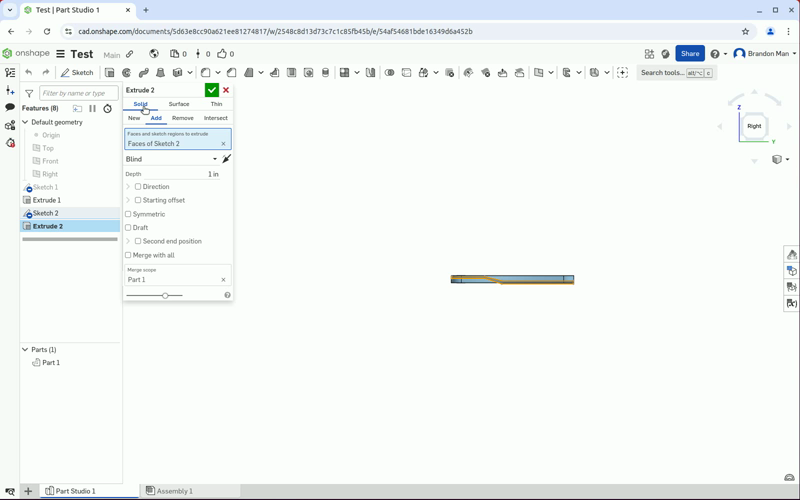
mouse_move(219, 120)
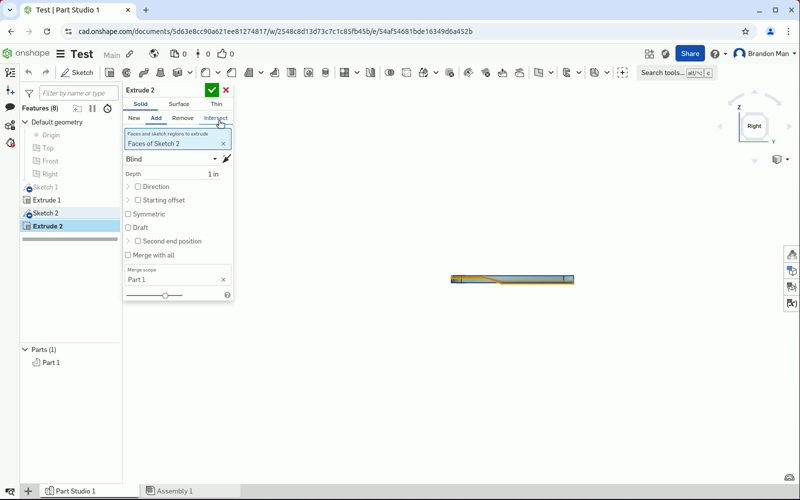
click(219, 120)
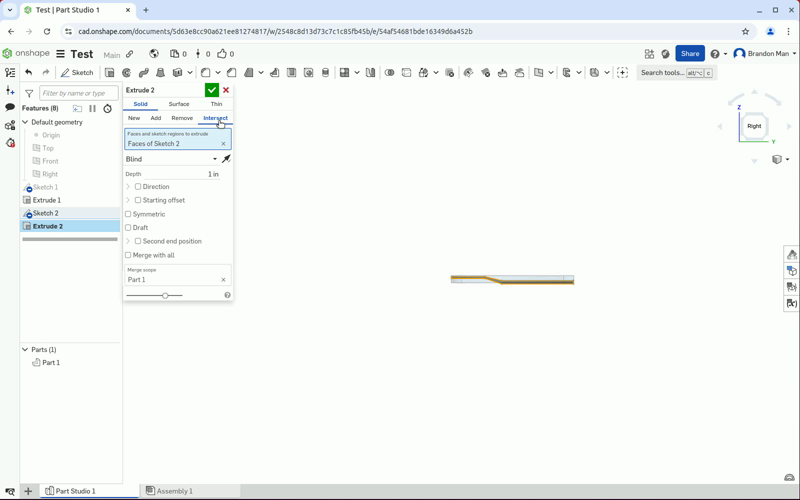
key(tab, 4)
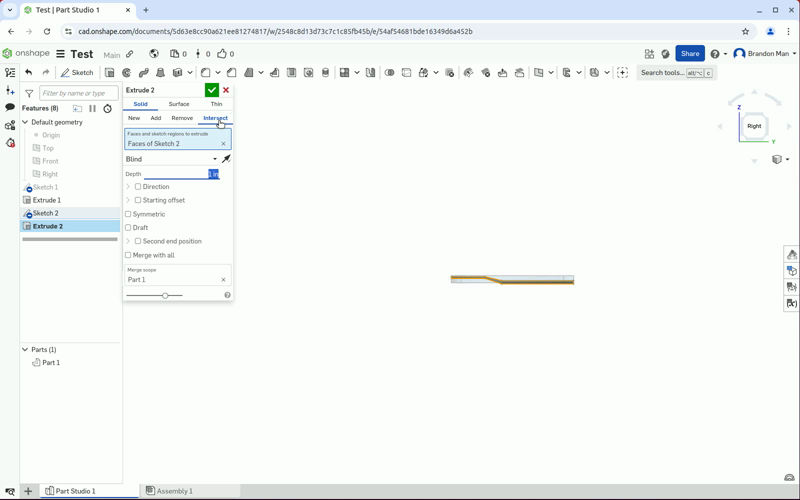
text(-3.852)
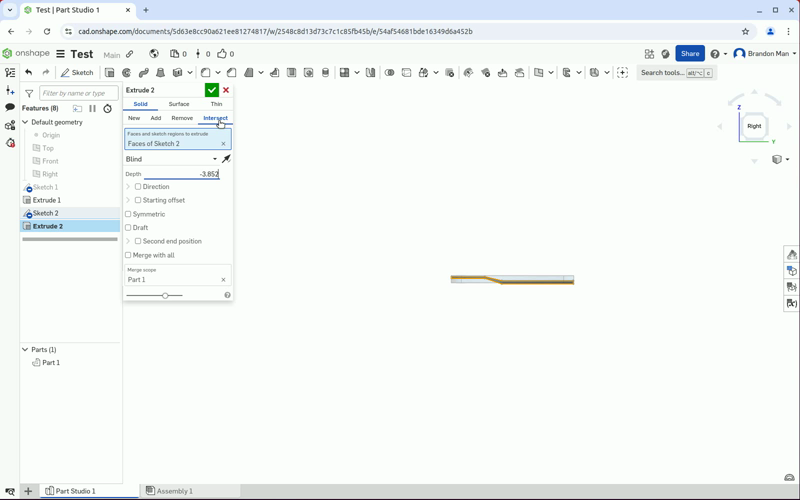
key(tab, 3)
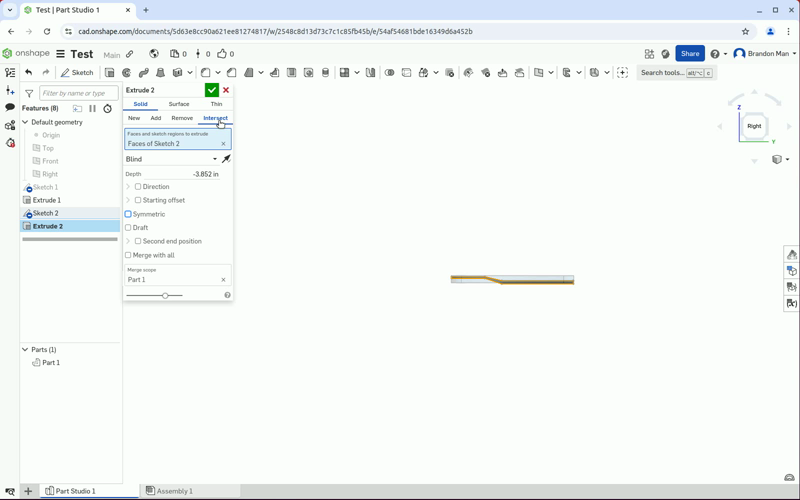
key(space)
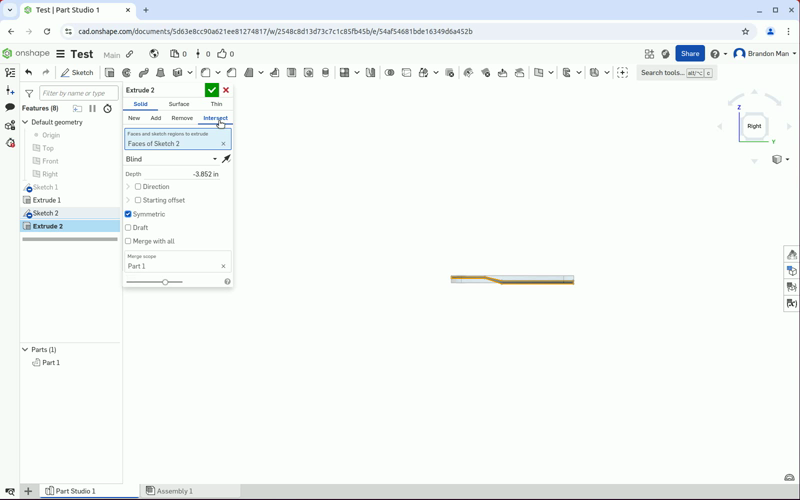
key(enter)
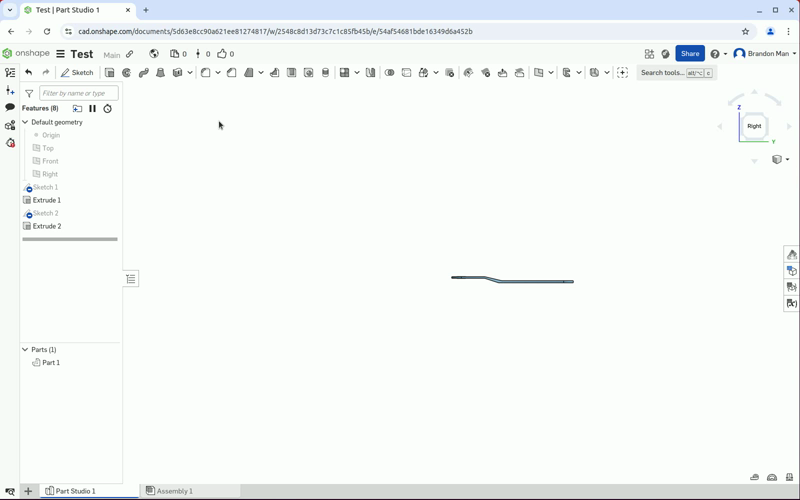
key(shift+h)
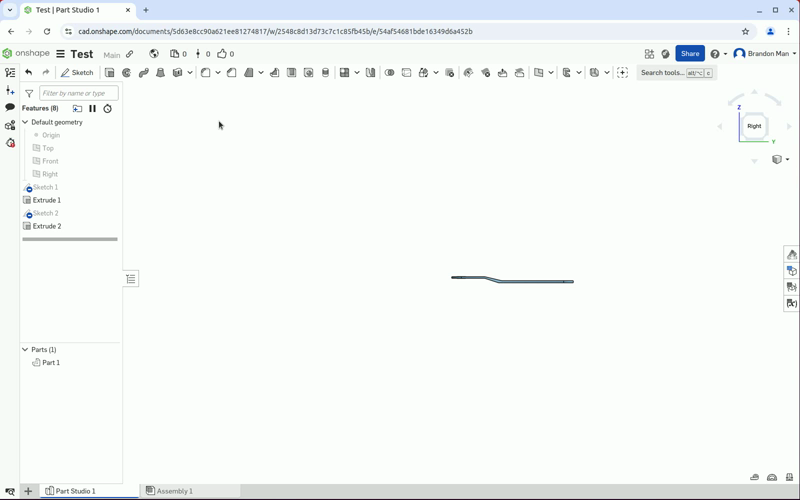
key(shift+h)
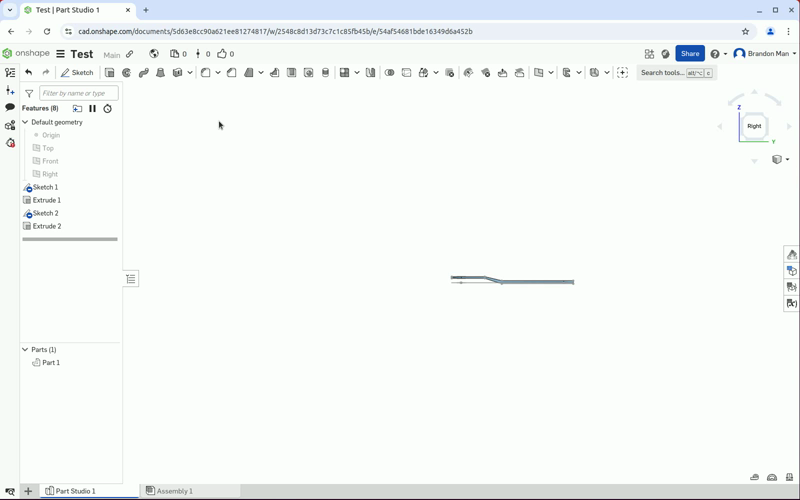
key(shift+7)
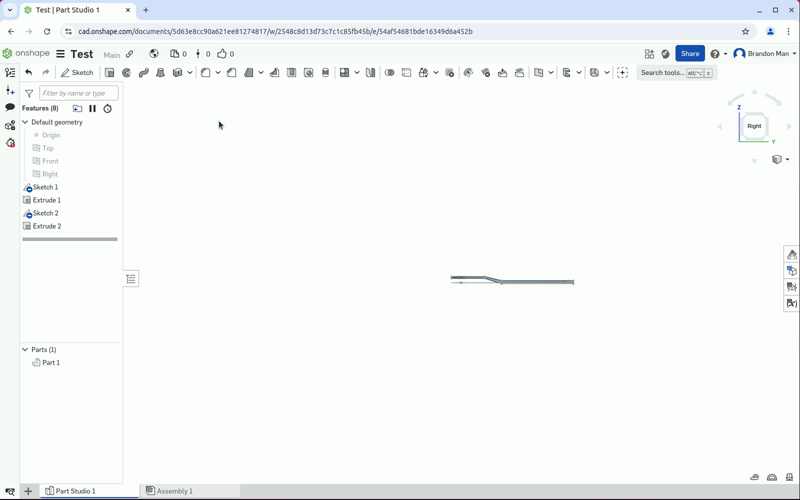
key(right, 2)
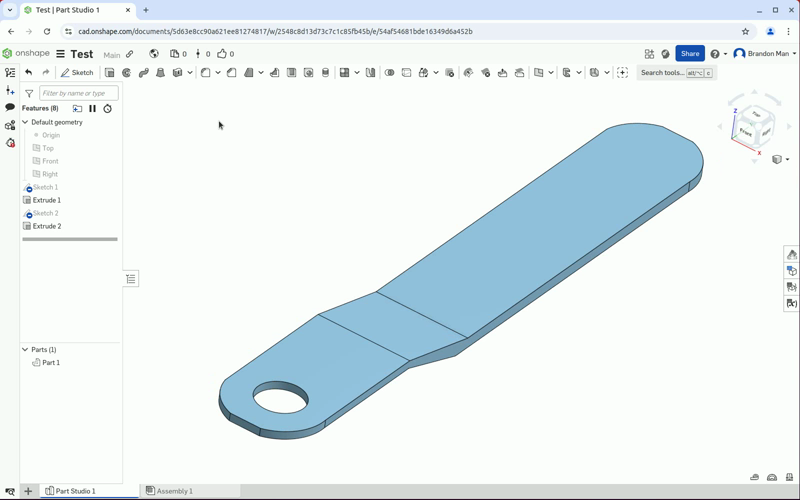
key(down, 2)
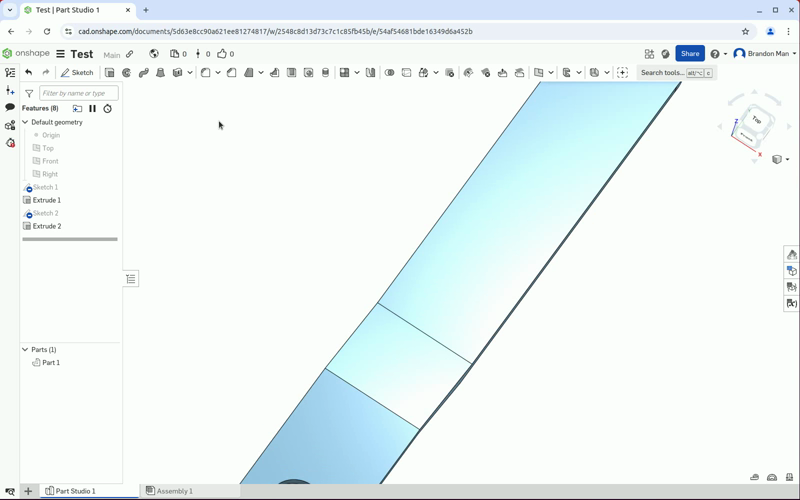
key(up, 2)
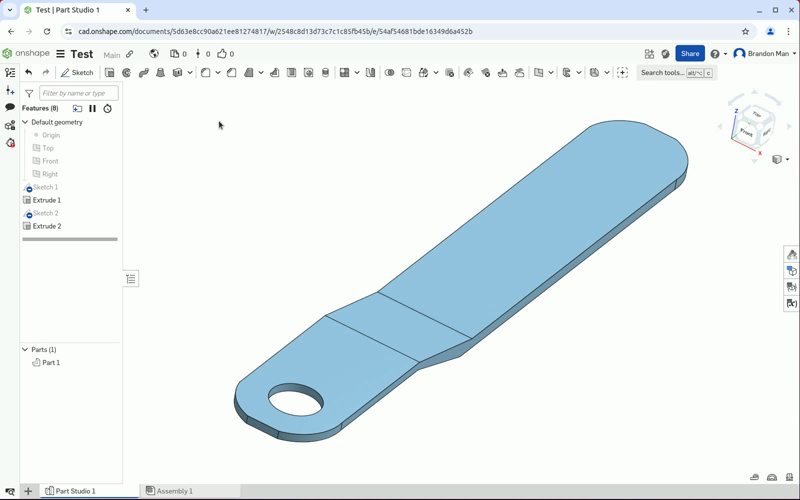
key(left, 2)
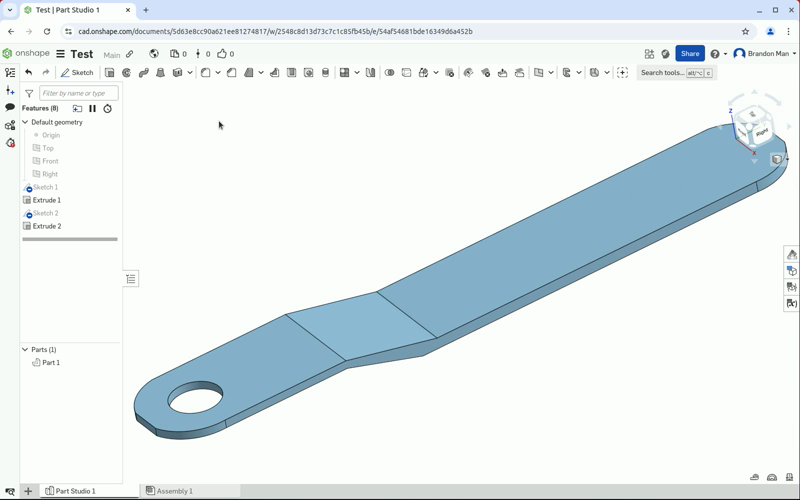
mouse_move(73, 189)
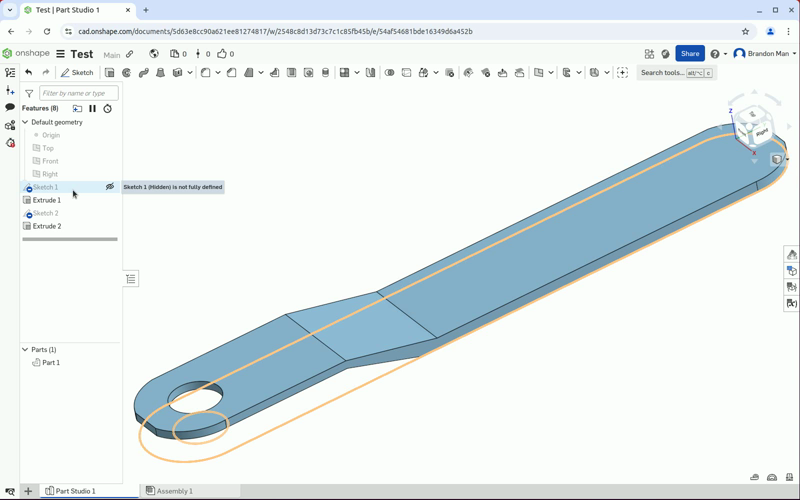
click(73, 189)